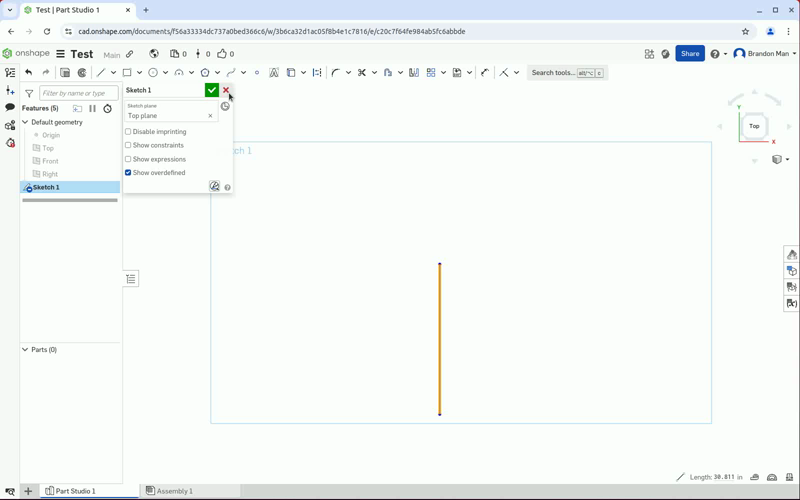
key(shift+h)
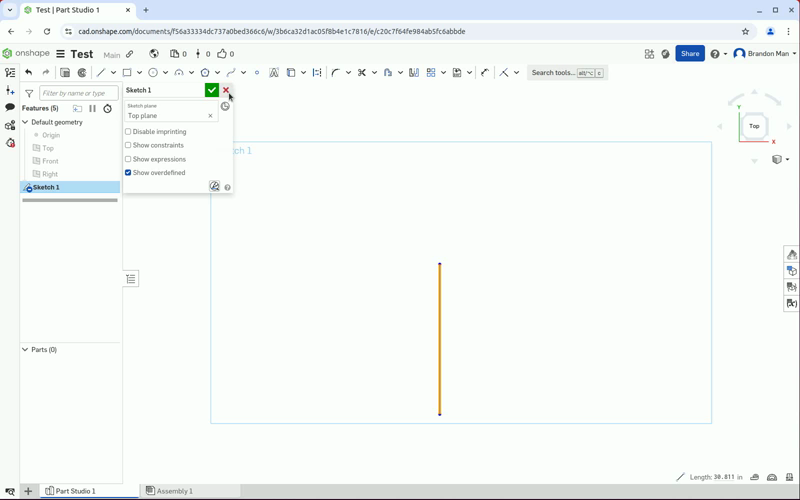
key(shift+s)
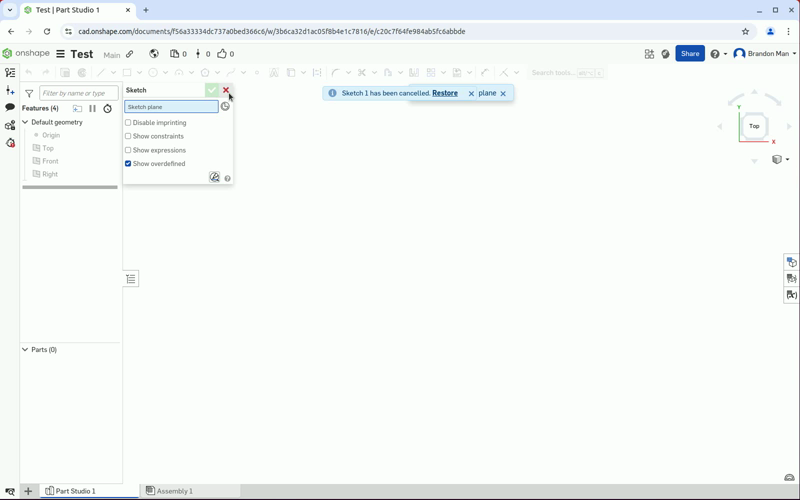
mouse_move(73, 150)
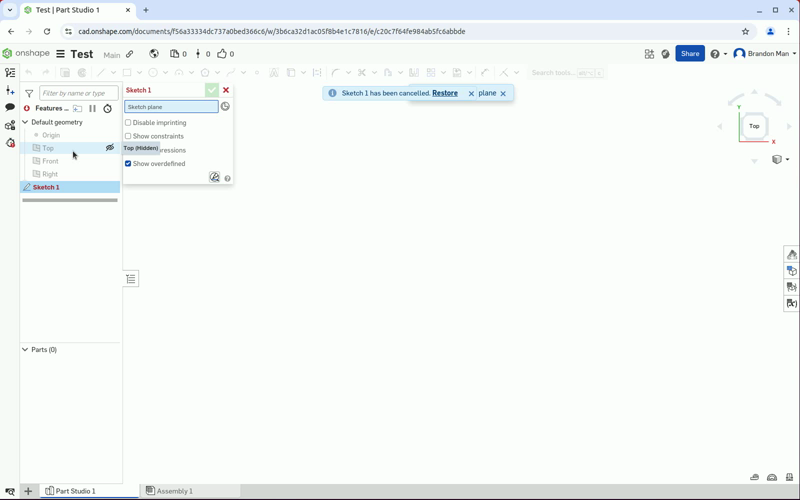
click(73, 150)
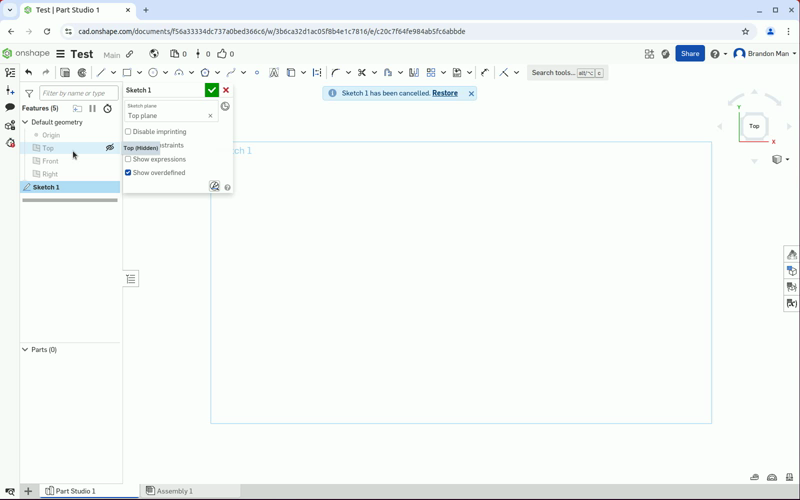
mouse_move(73, 352)
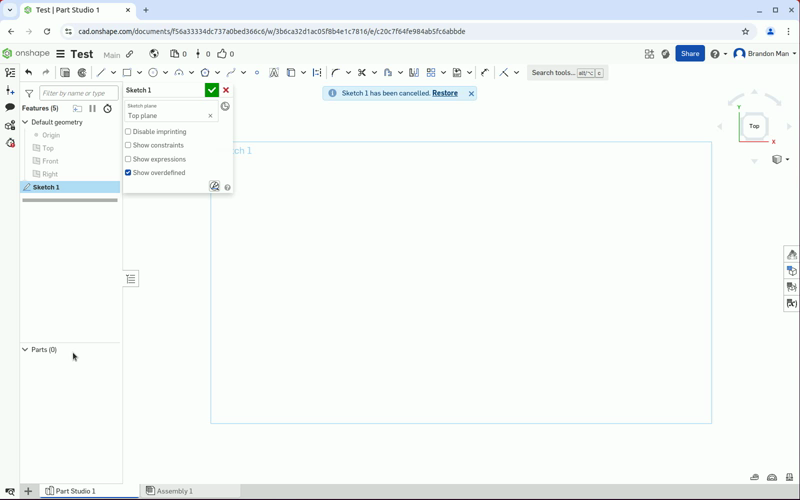
key(y)
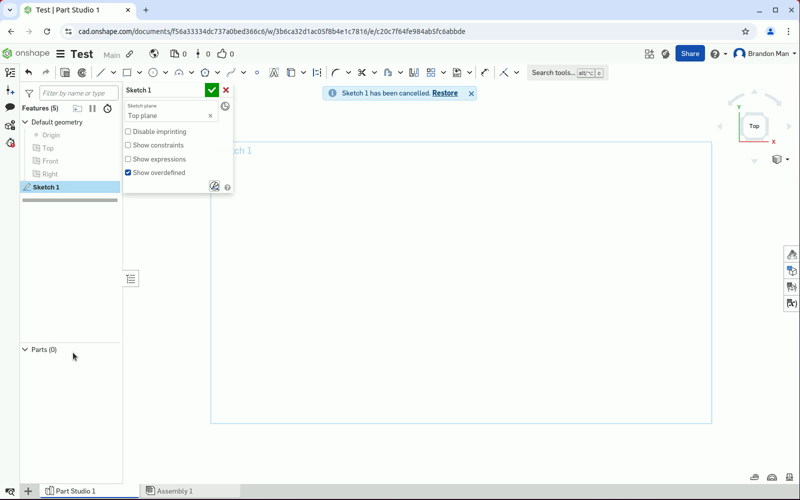
key(l)
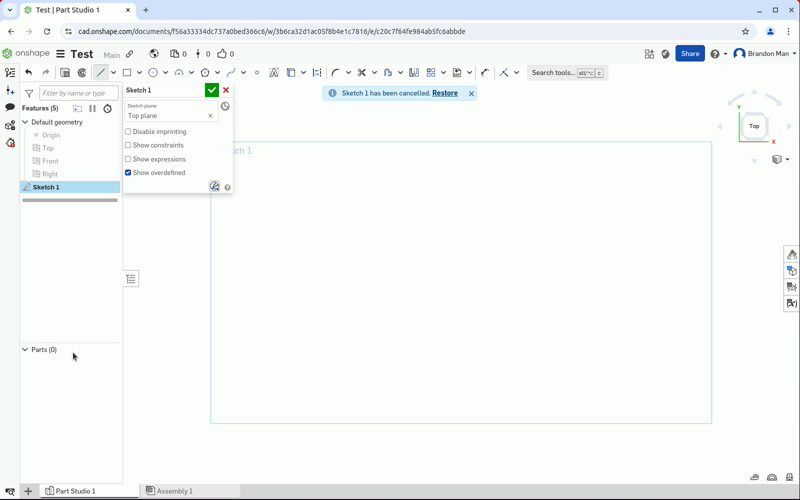
key_down(shift)
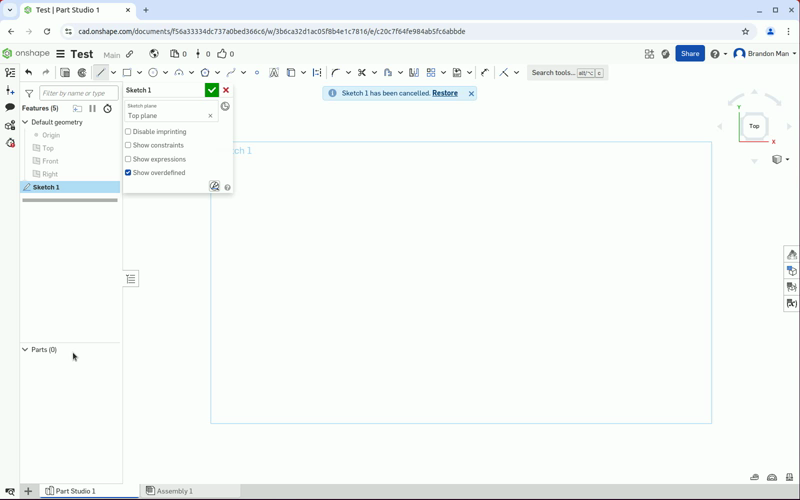
mouse_move(348, 313)
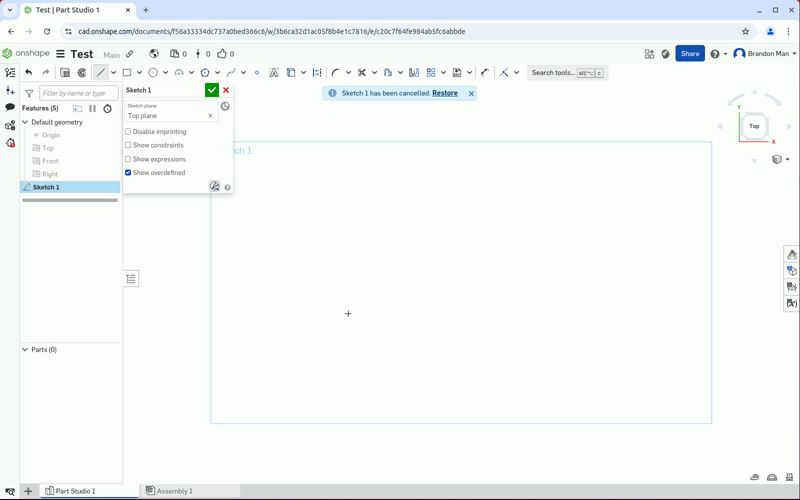
click(348, 313)
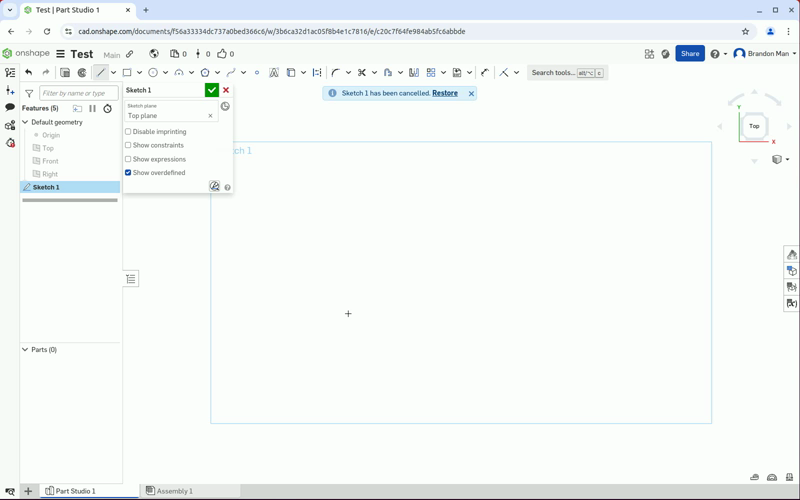
key_up(shift)
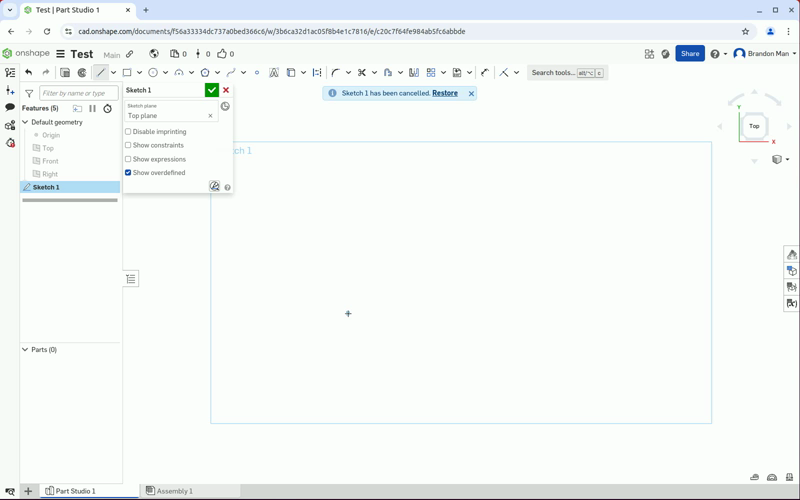
key_down(shift)
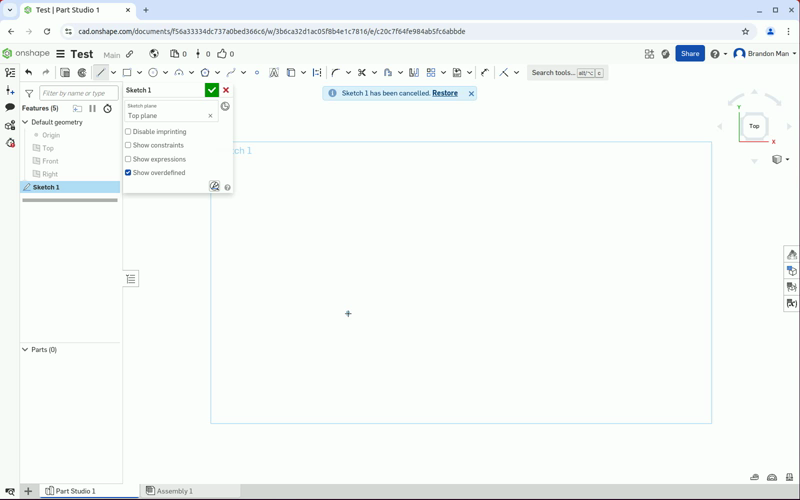
mouse_move(572, 313)
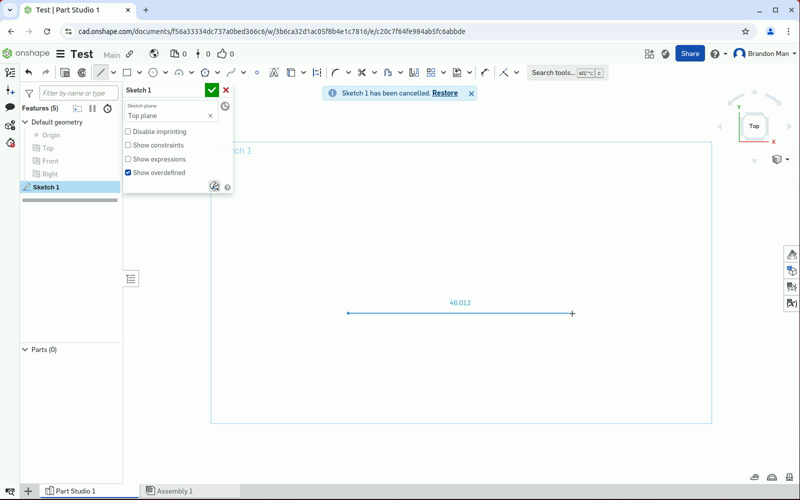
click(572, 313)
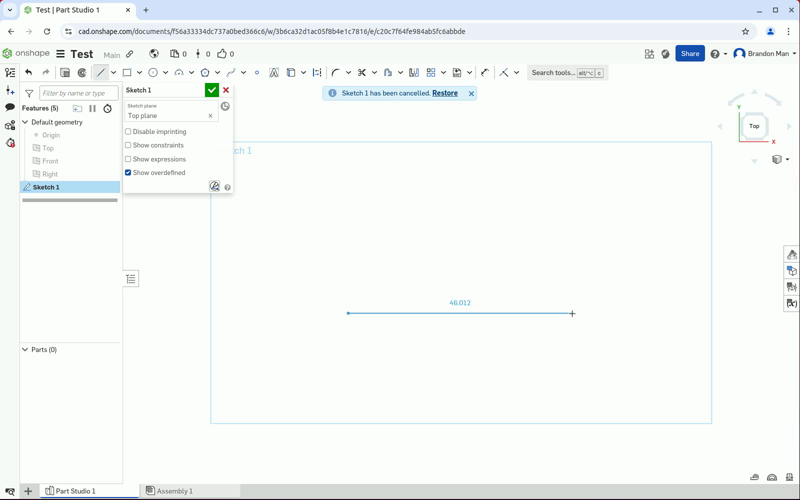
key_up(shift)
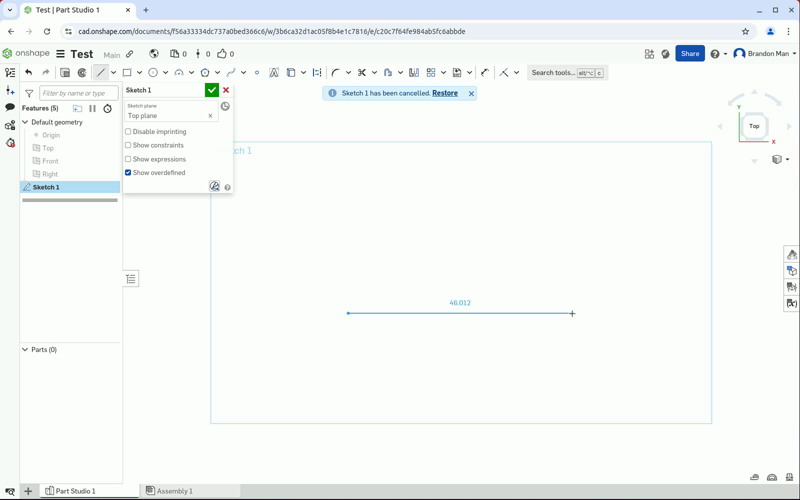
key_down(shift)
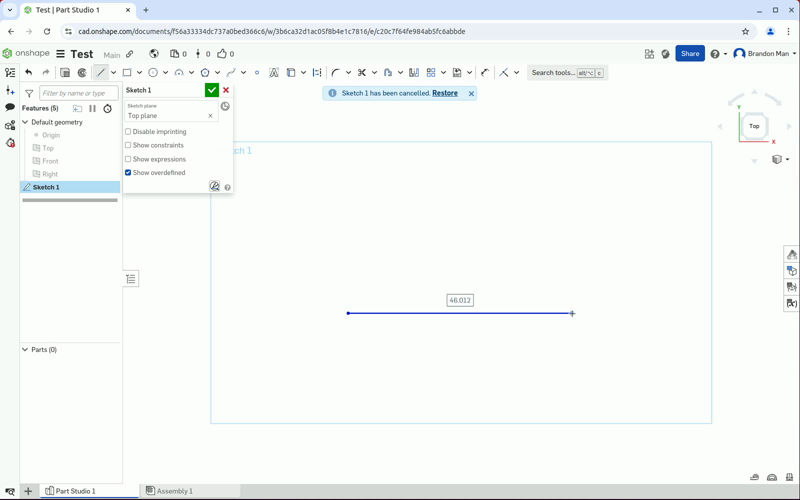
mouse_move(589, 313)
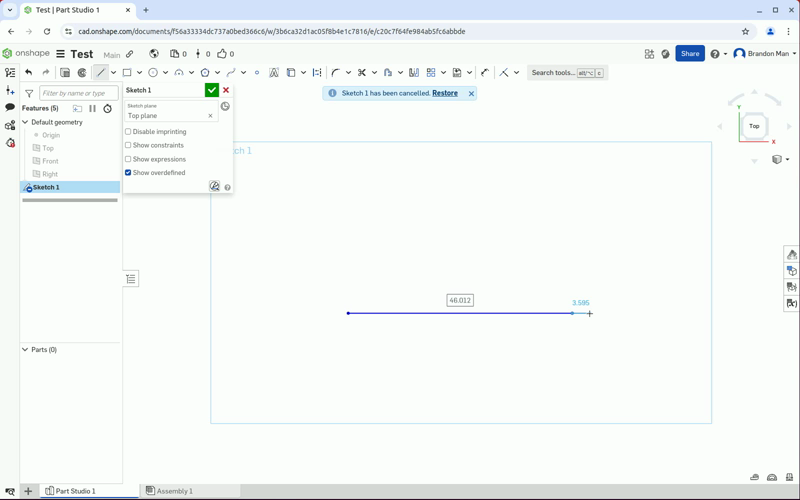
mouse_move(572, 282)
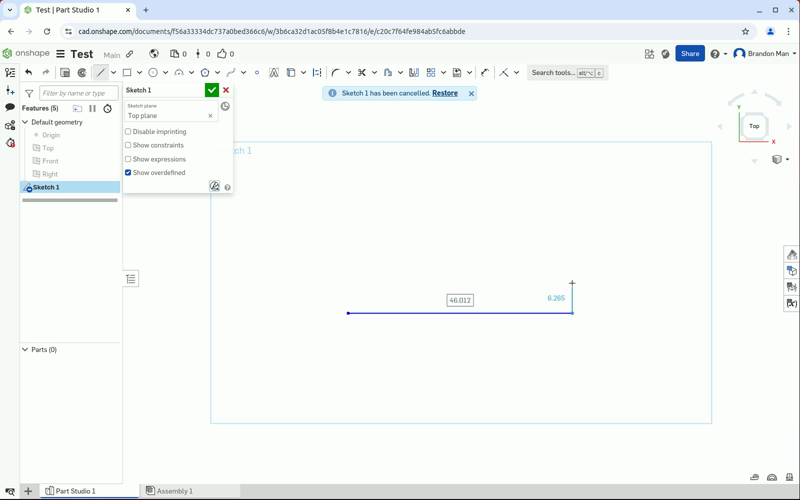
click(572, 282)
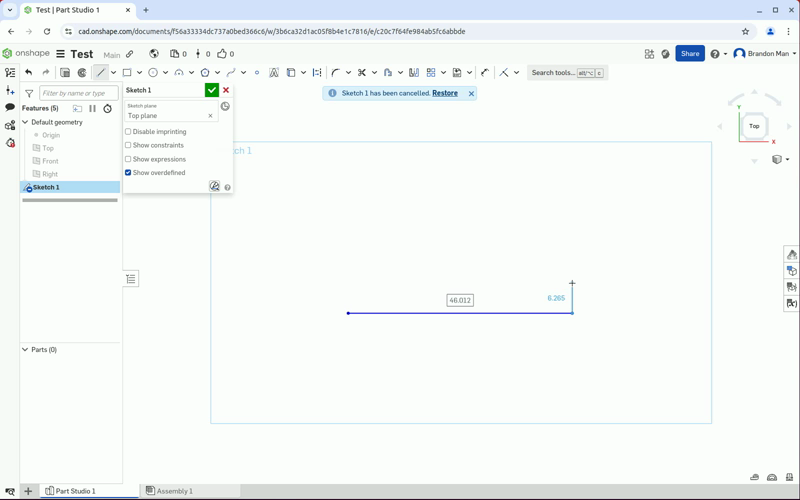
key_up(shift)
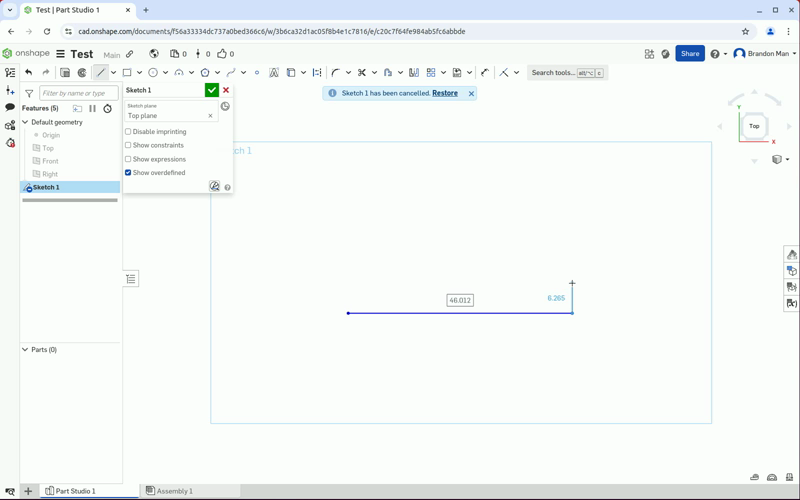
key_down(shift)
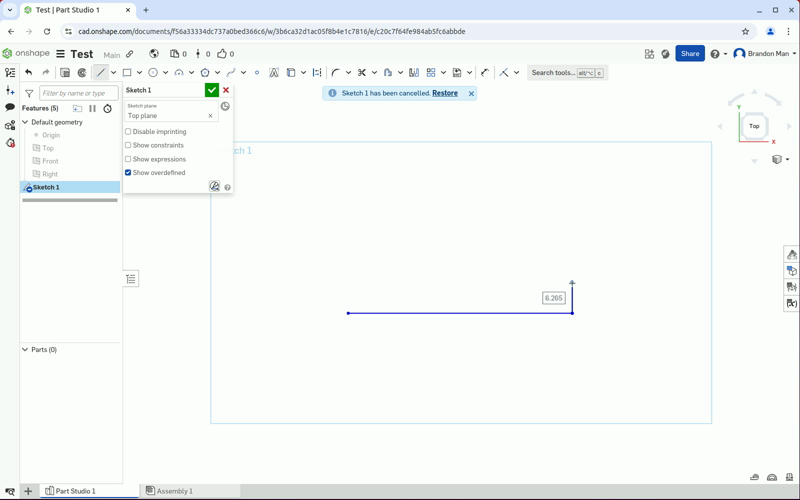
mouse_move(589, 282)
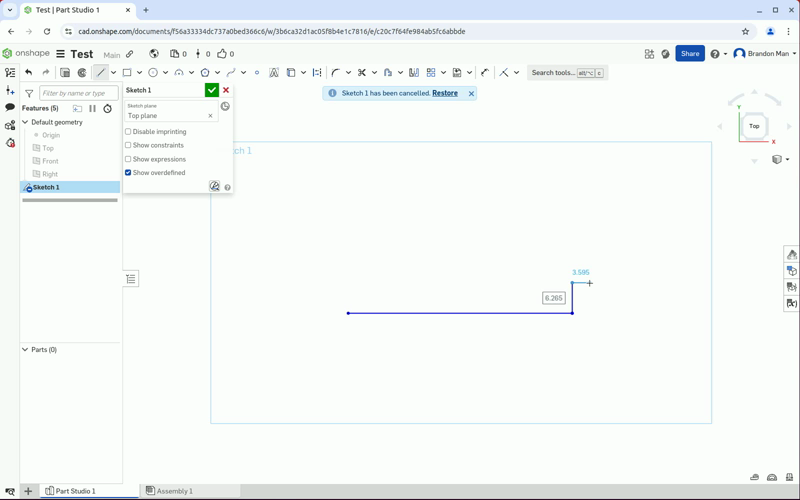
mouse_move(572, 254)
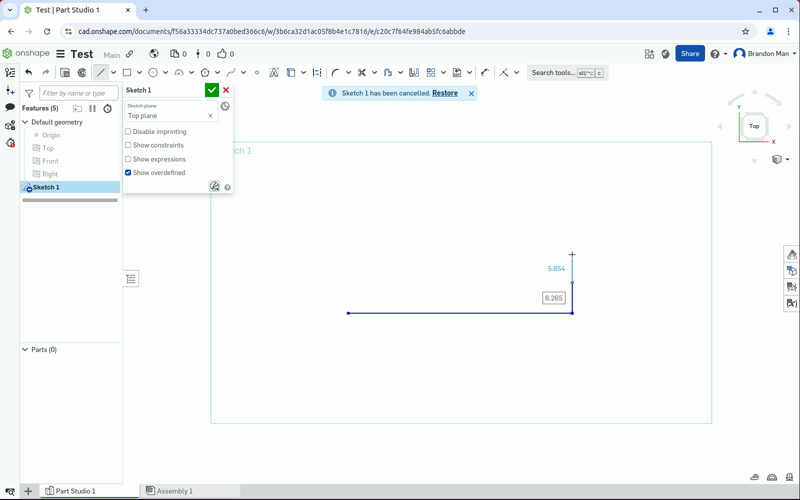
click(572, 254)
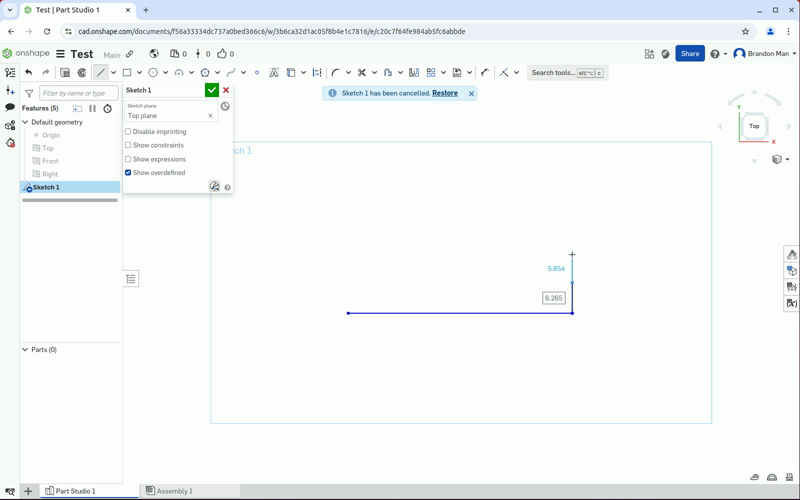
key_up(shift)
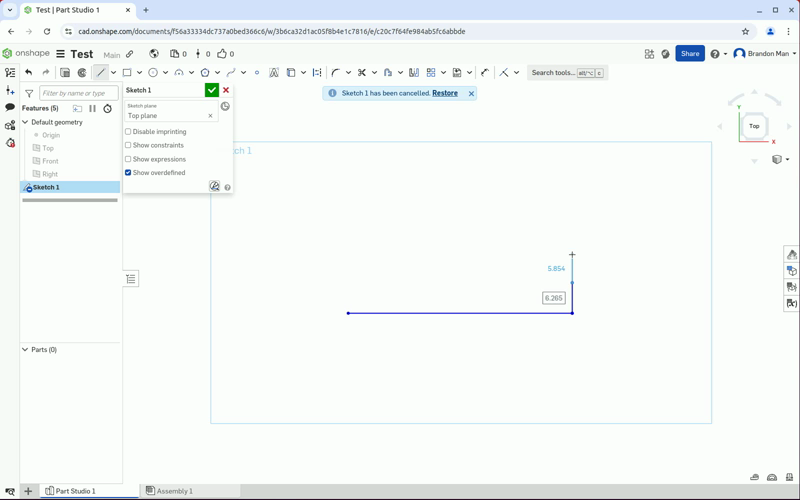
key_down(shift)
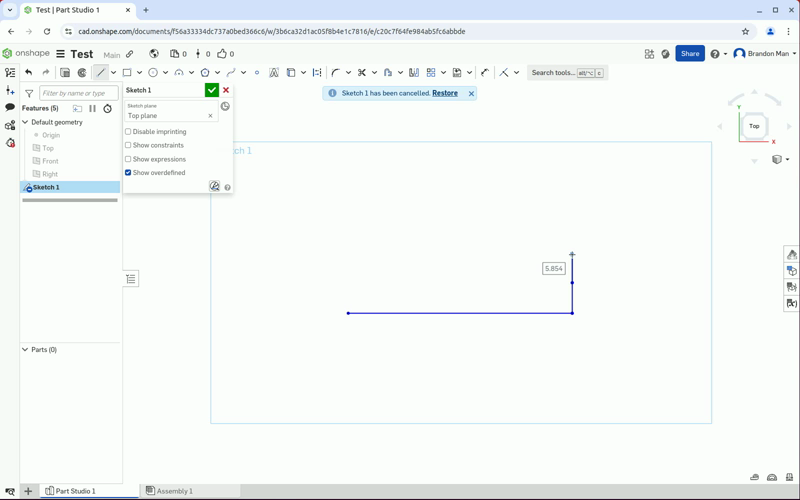
mouse_move(348, 254)
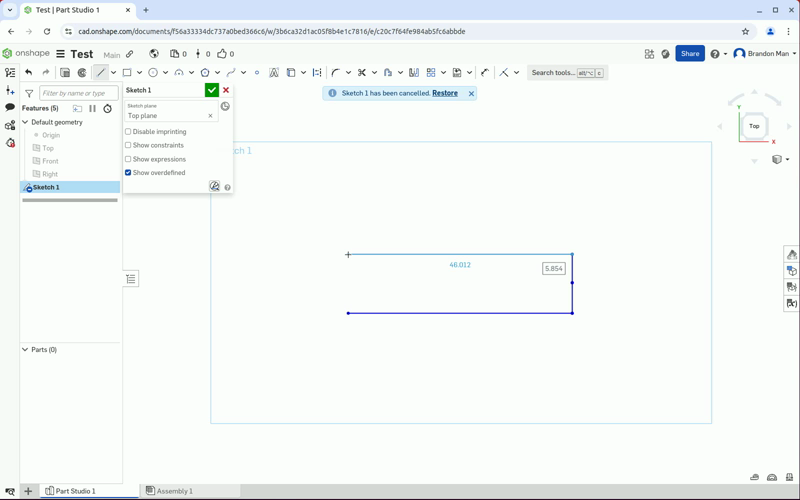
click(348, 254)
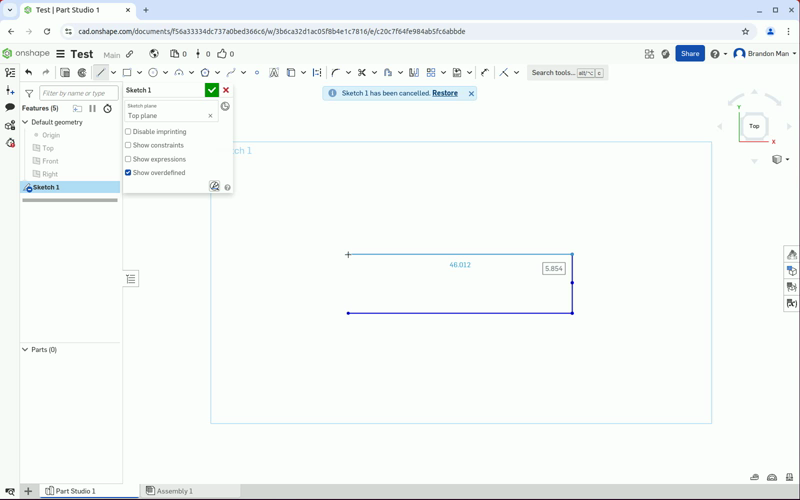
key_up(shift)
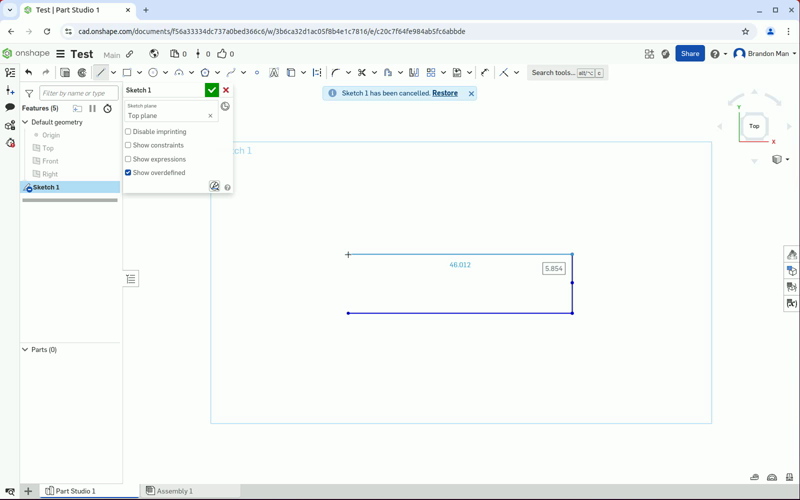
mouse_move(378, 254)
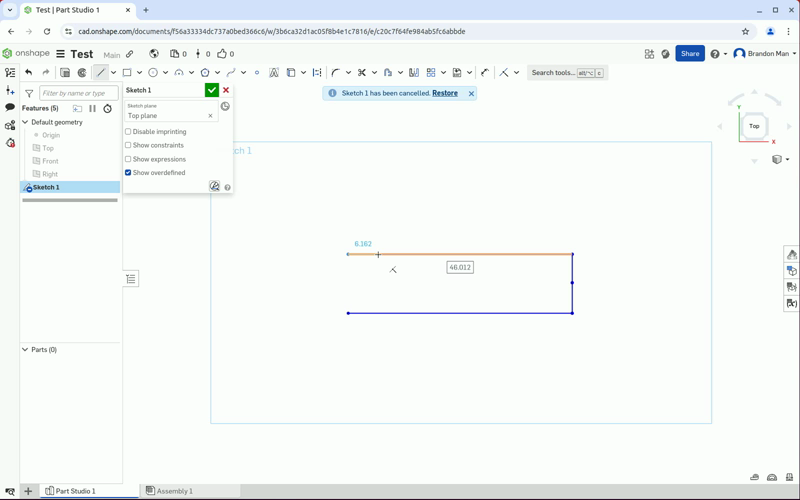
key_down(shift)
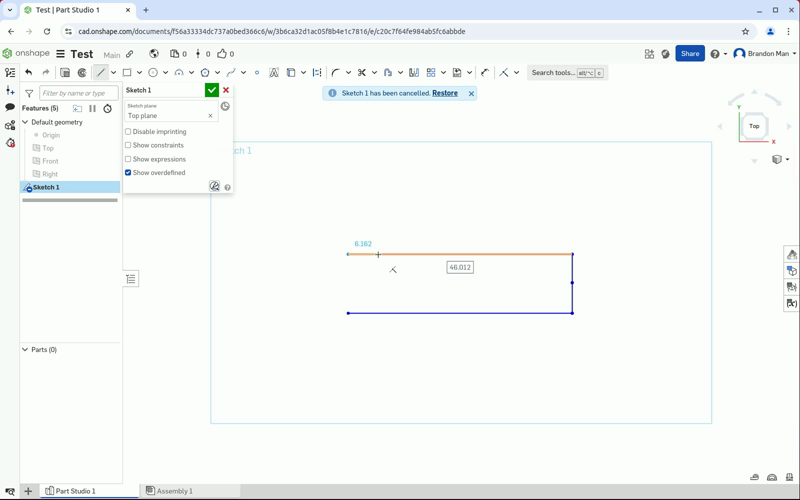
mouse_move(348, 313)
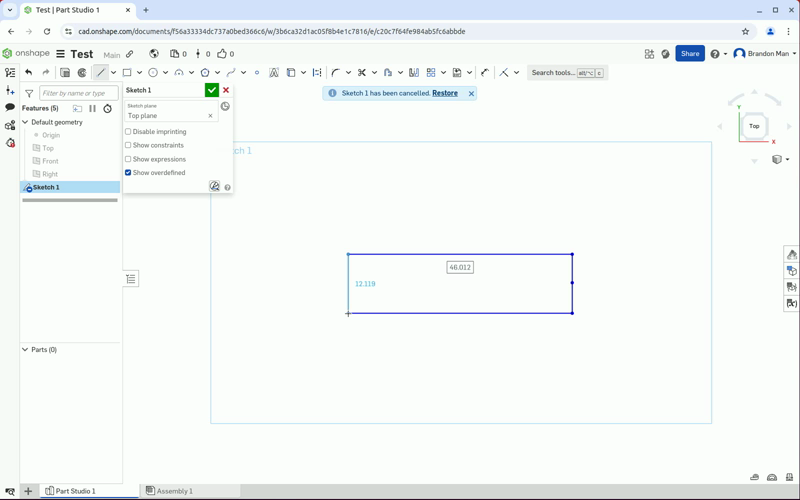
key_up(shift)
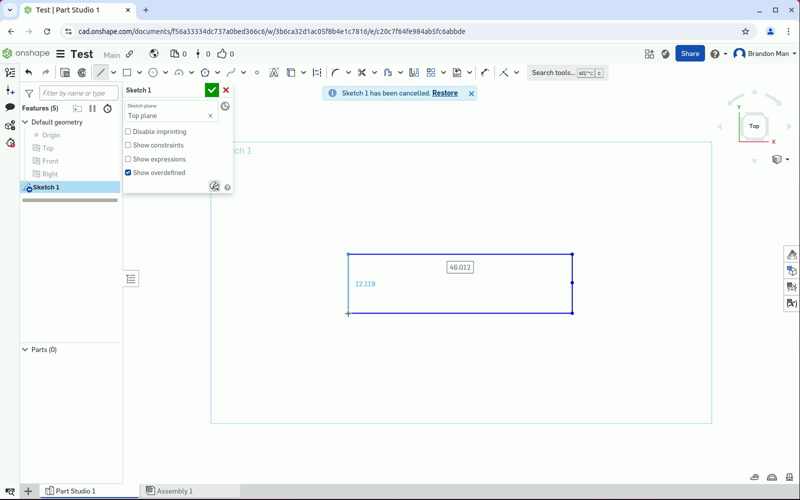
click(348, 313)
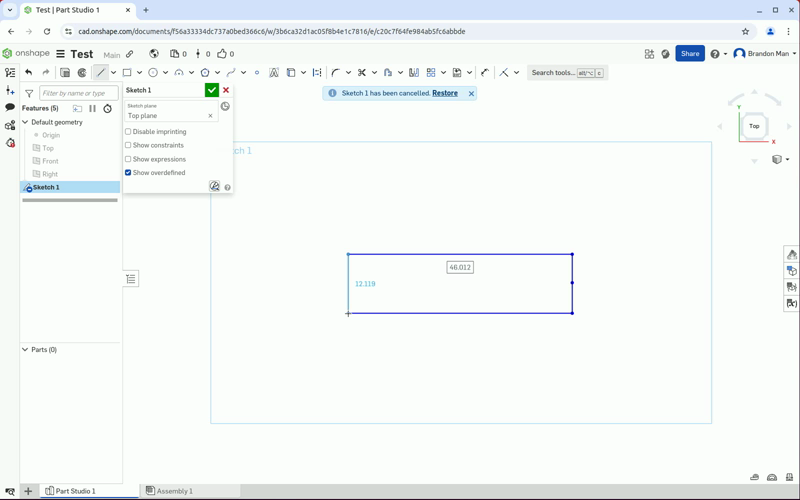
key(esc)
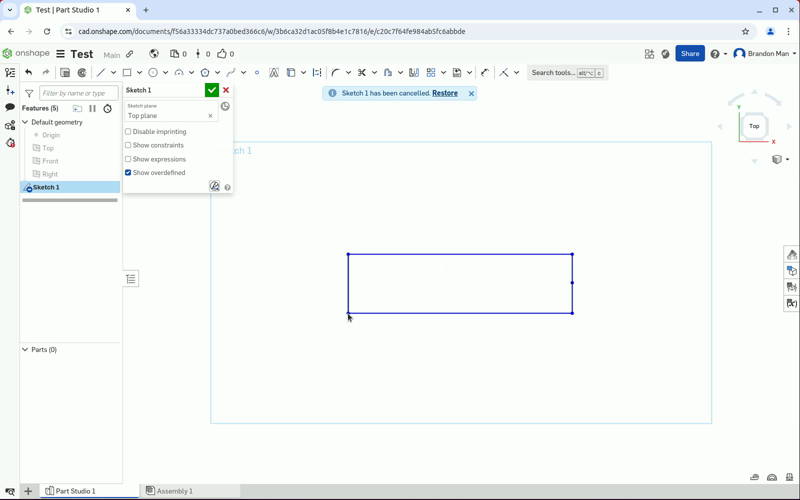
key(l)
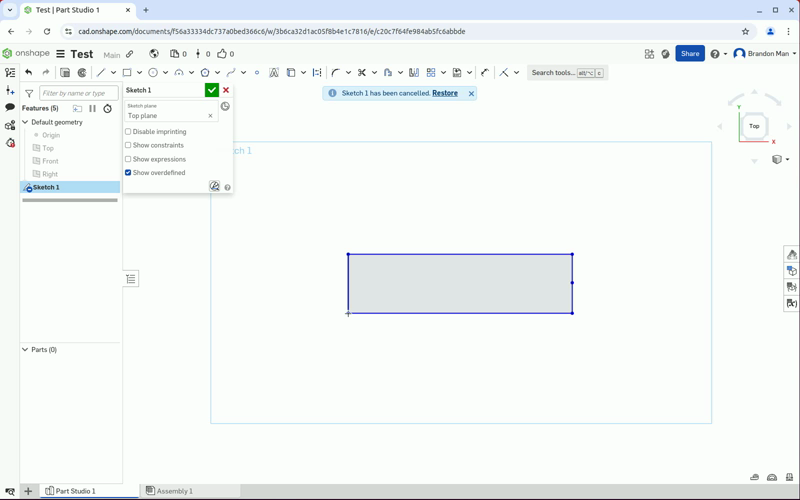
key_down(shift)
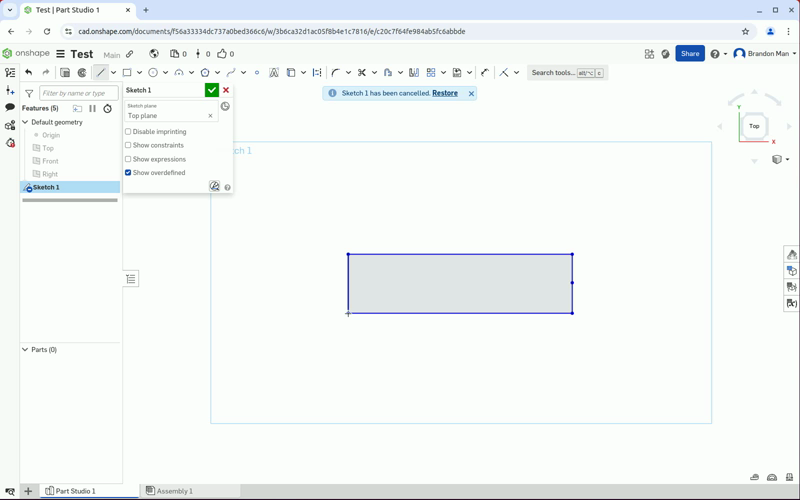
mouse_move(433, 308)
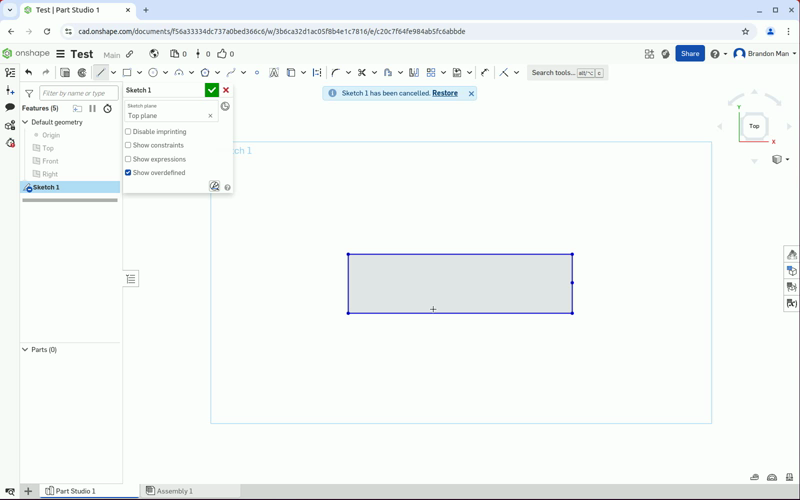
click(433, 308)
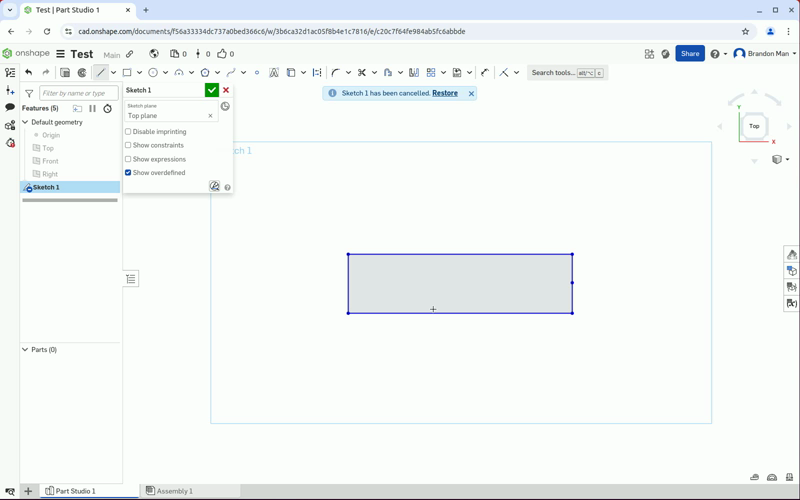
key_up(shift)
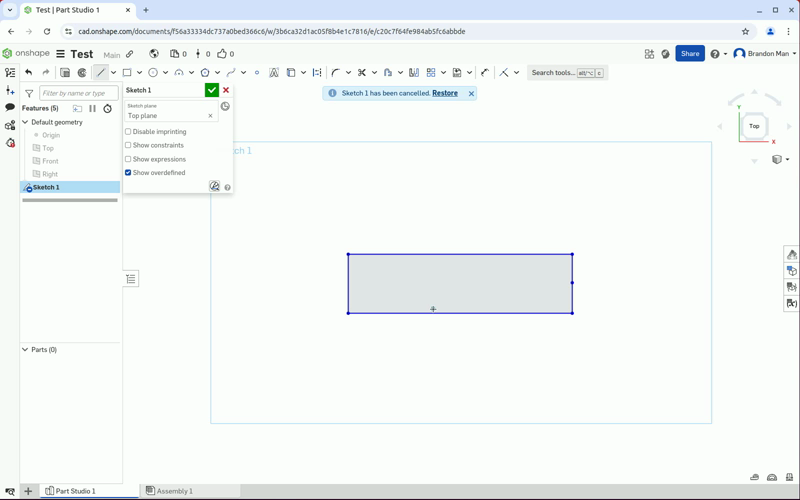
key_down(shift)
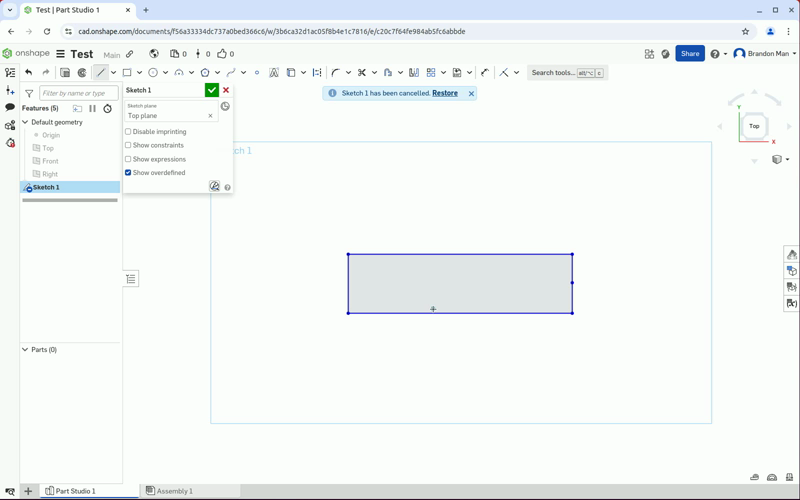
mouse_move(463, 308)
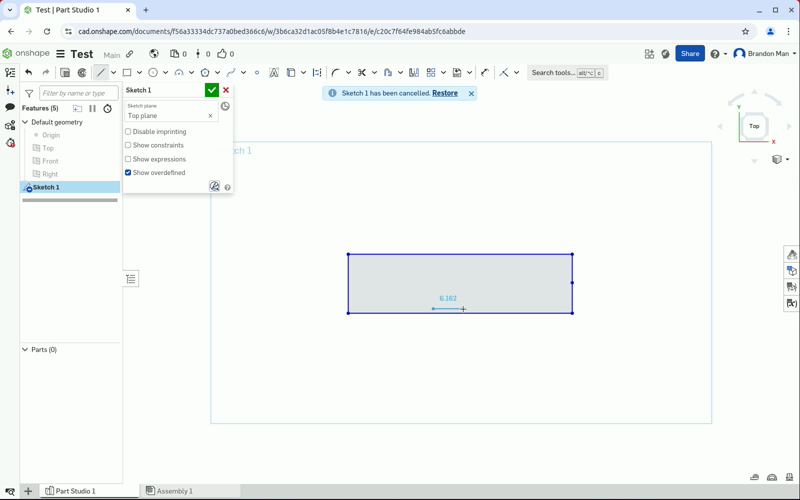
mouse_move(487, 308)
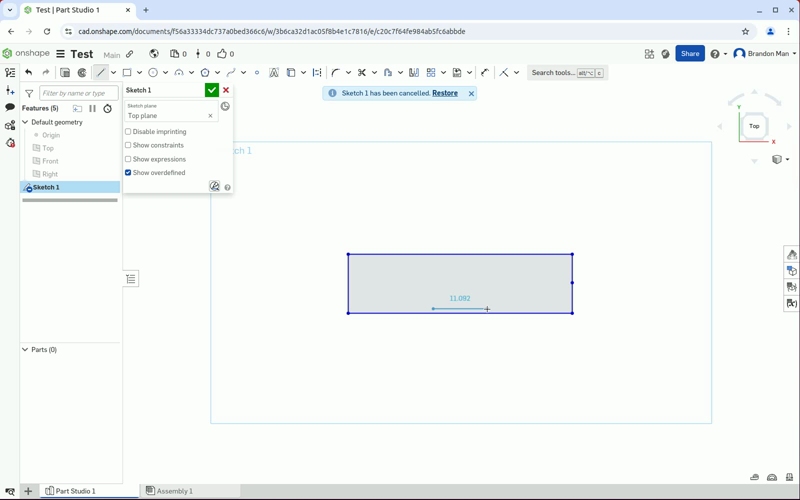
click(487, 308)
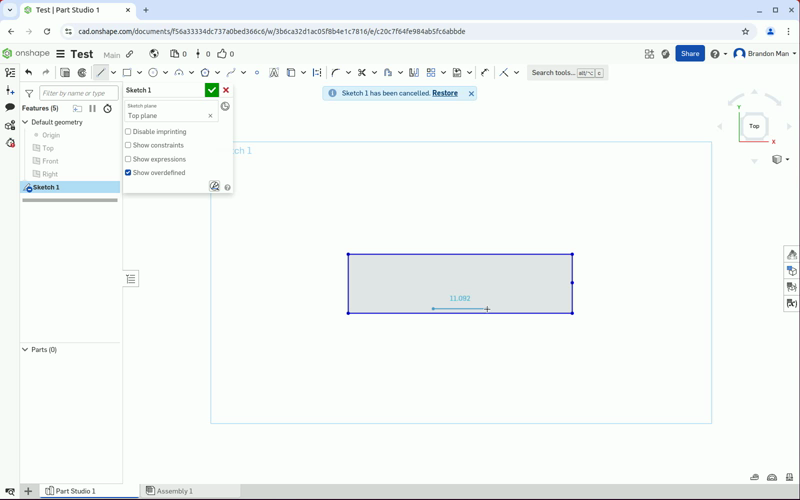
key_up(shift)
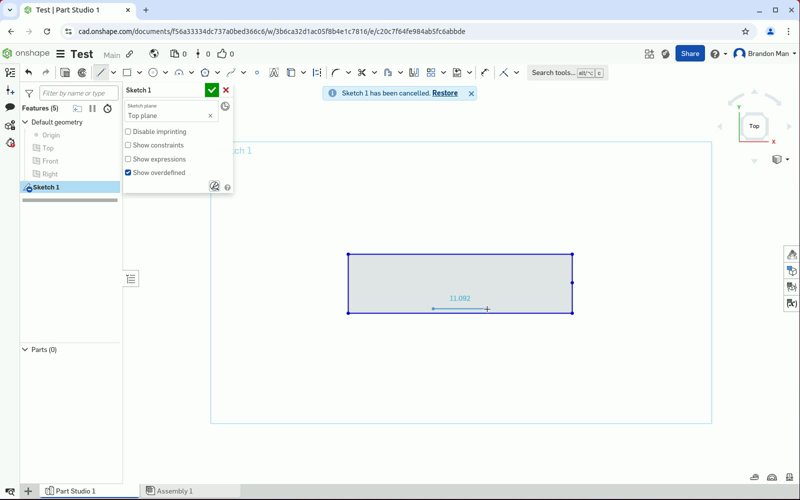
key_down(shift)
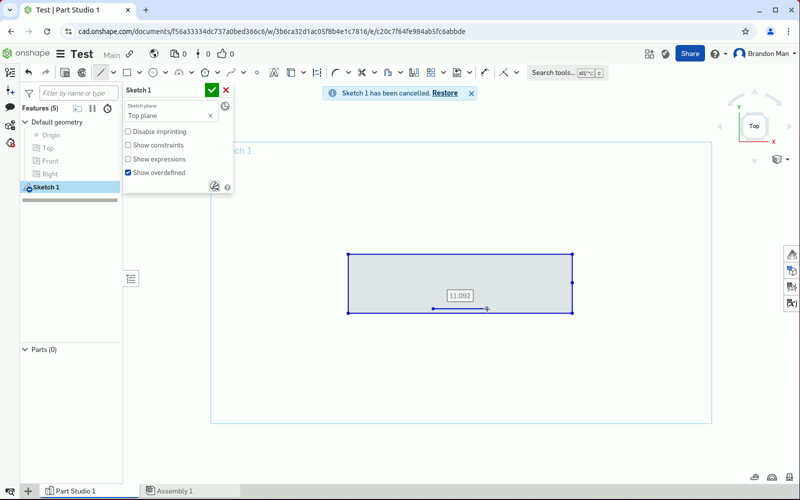
mouse_move(517, 308)
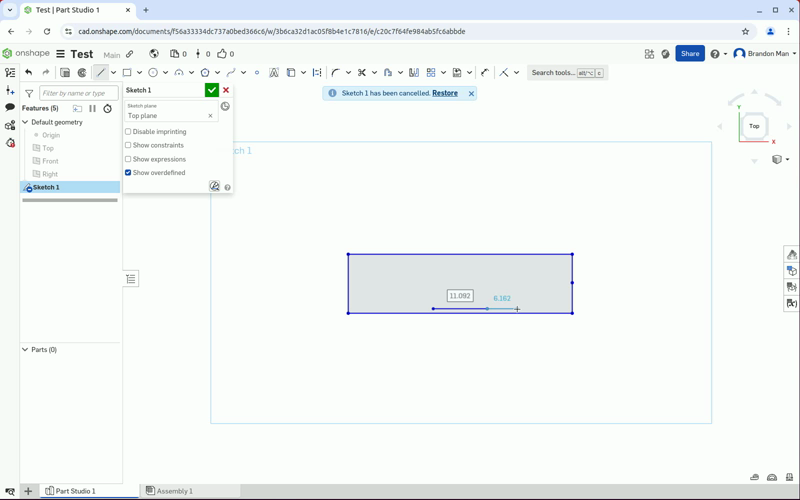
mouse_move(487, 282)
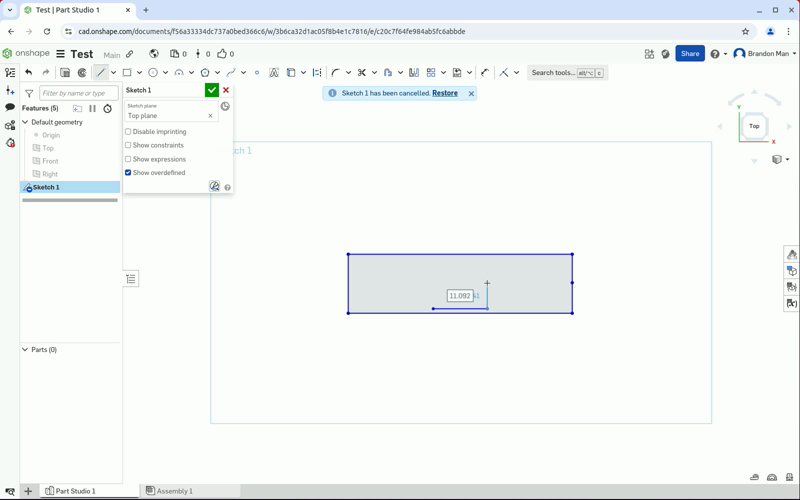
click(487, 282)
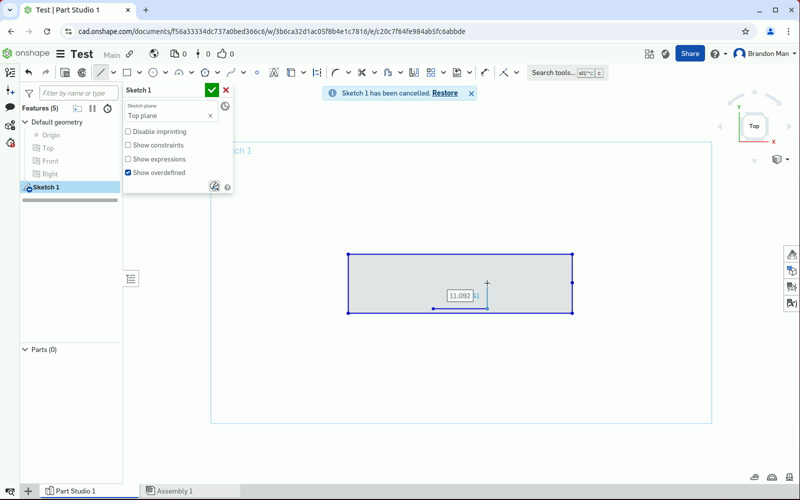
key_up(shift)
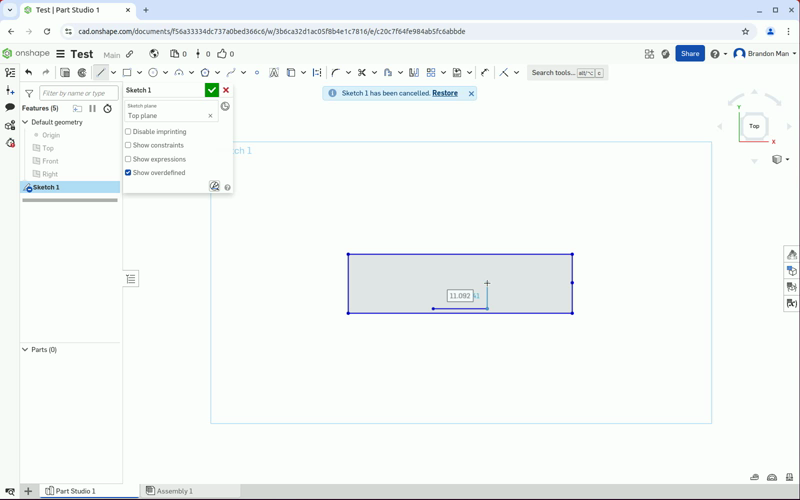
key_down(shift)
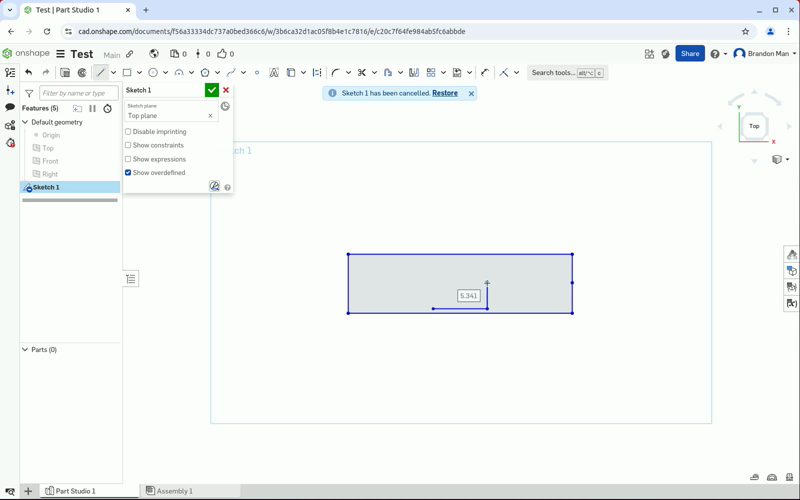
mouse_move(517, 282)
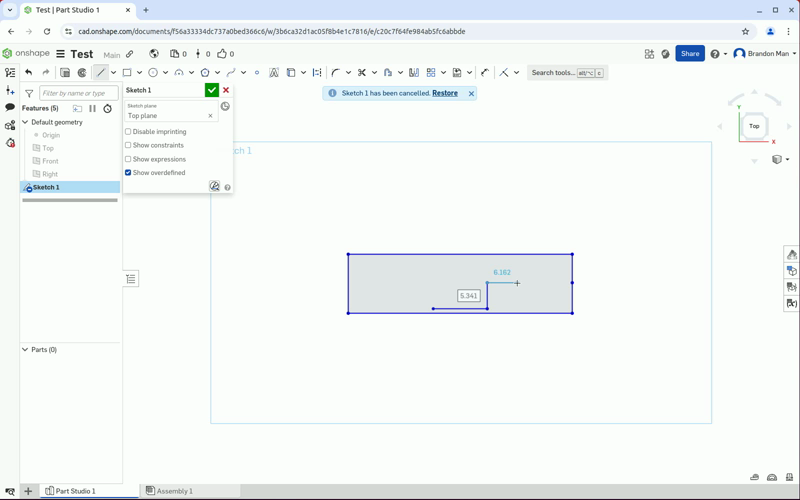
mouse_move(487, 256)
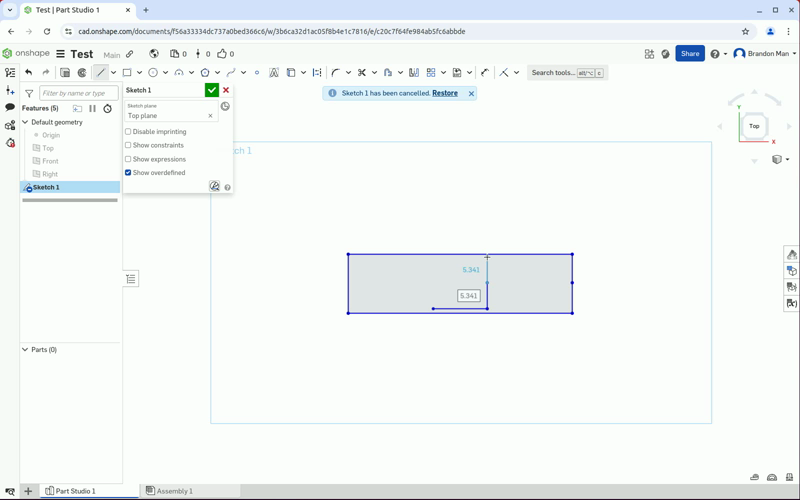
click(487, 256)
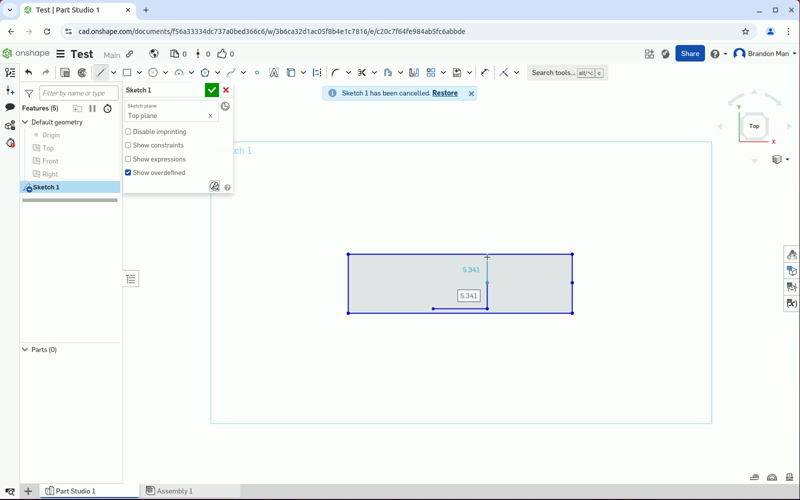
key_up(shift)
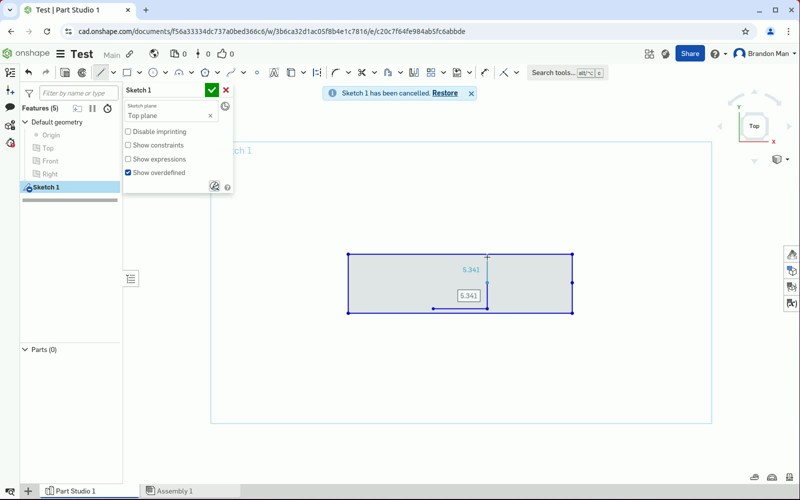
key_down(shift)
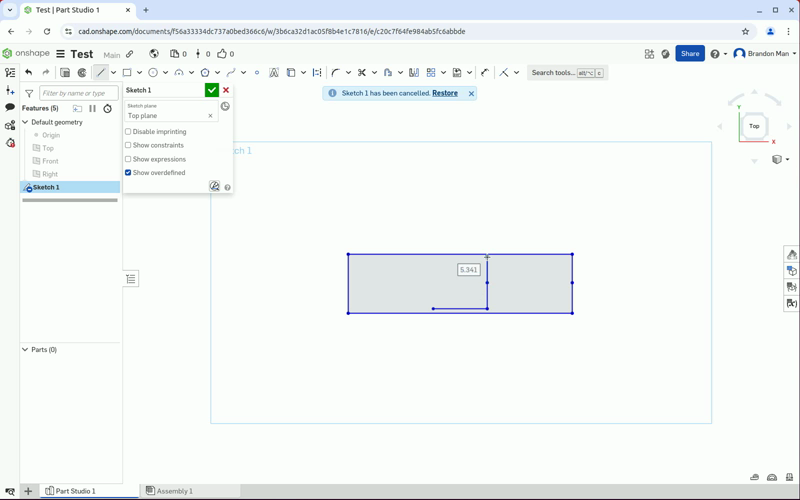
mouse_move(517, 256)
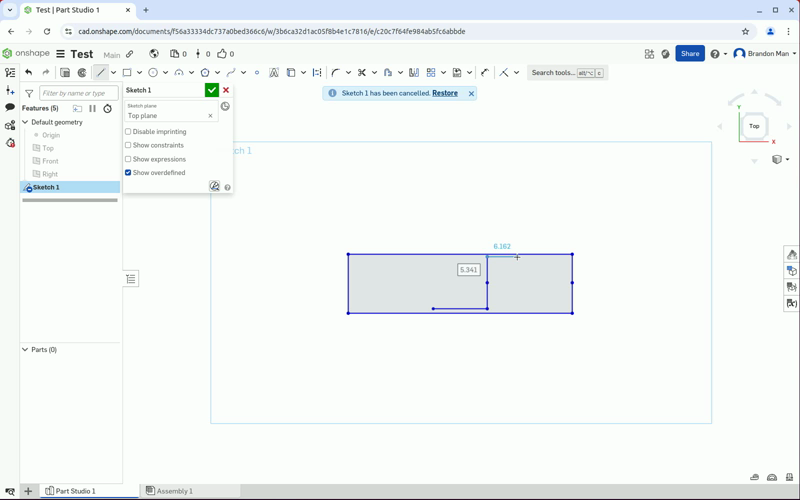
mouse_move(433, 256)
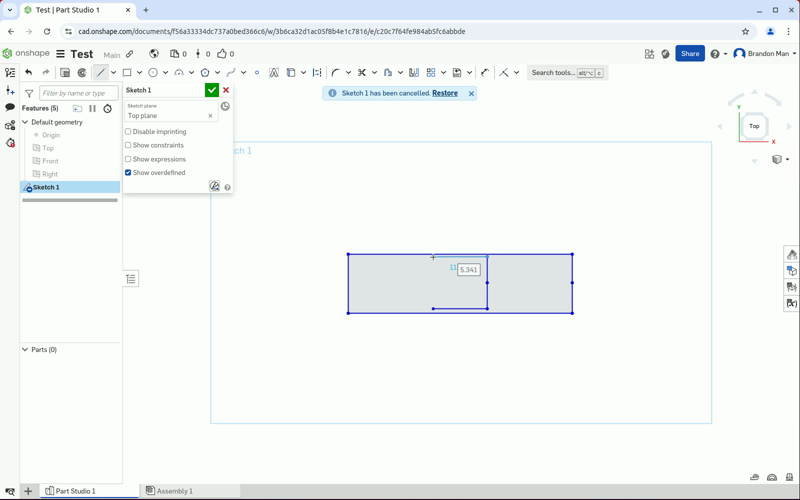
click(433, 256)
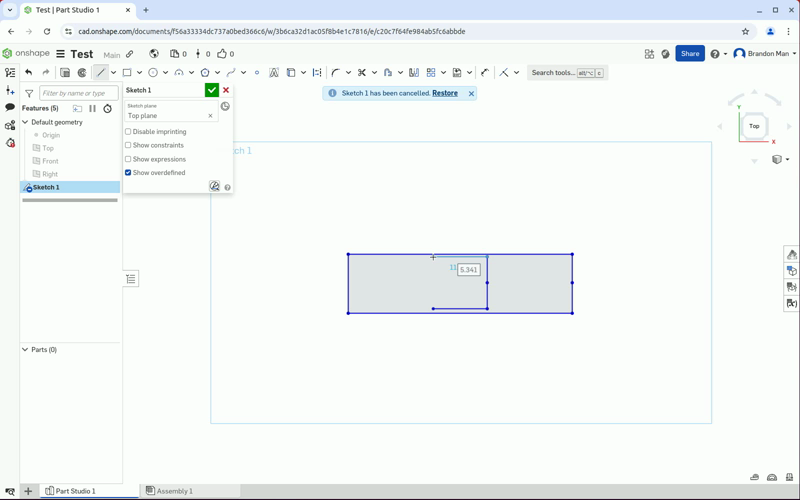
key_up(shift)
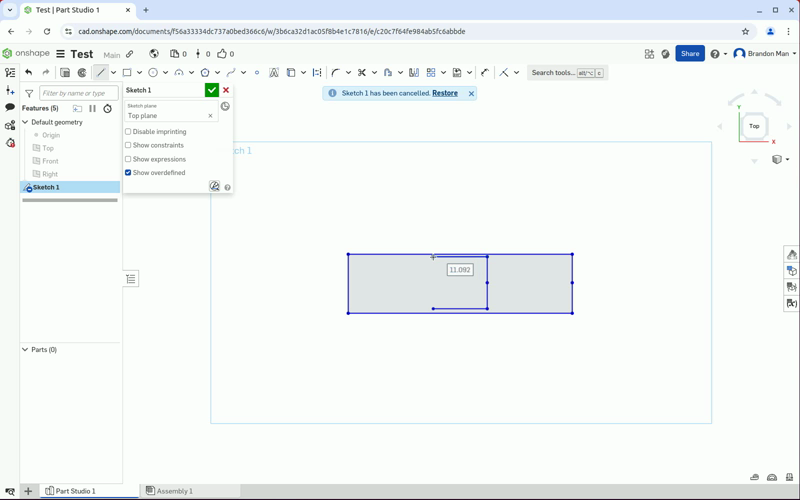
mouse_move(463, 256)
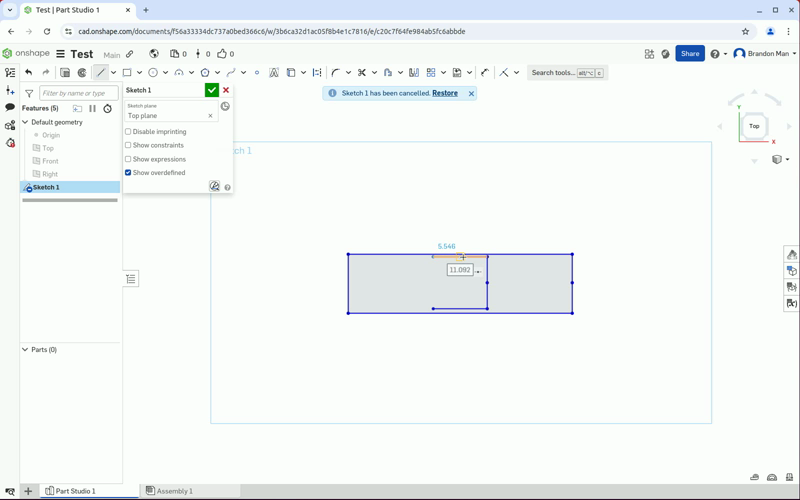
key_down(shift)
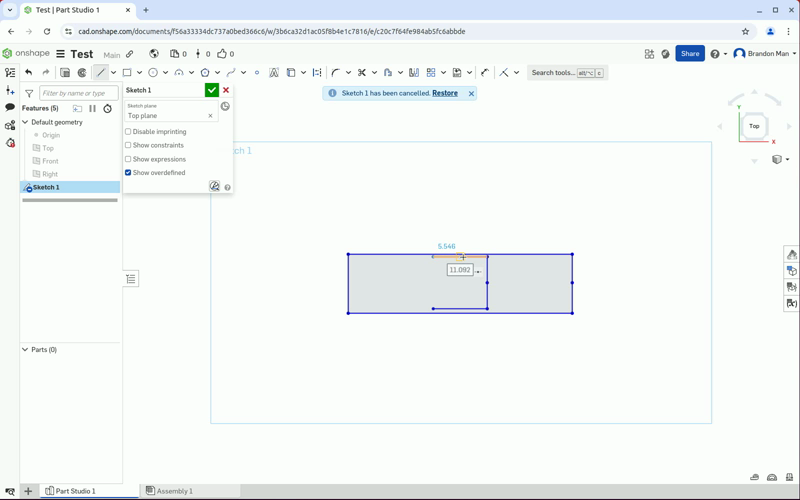
mouse_move(433, 308)
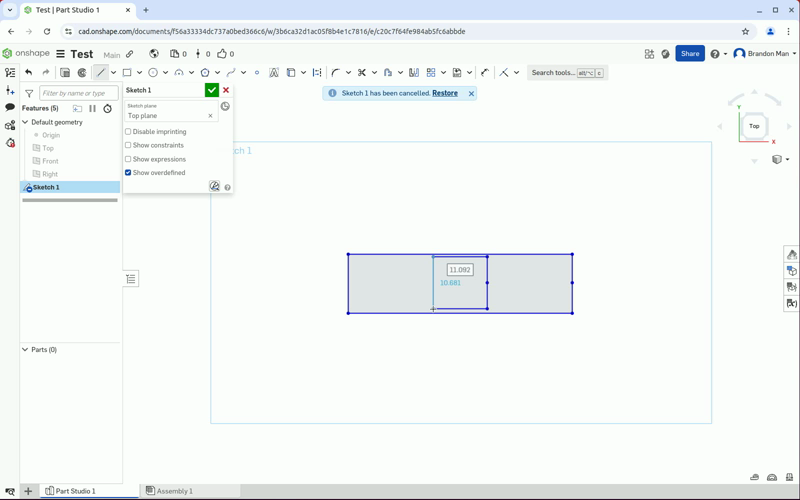
key_up(shift)
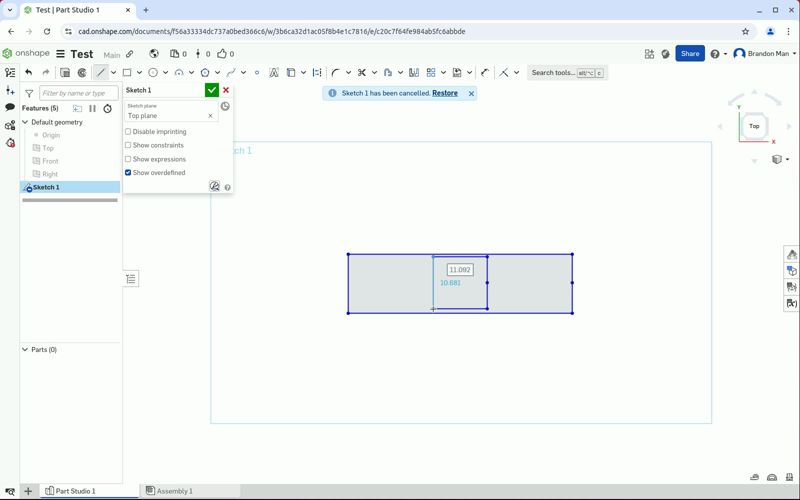
click(433, 308)
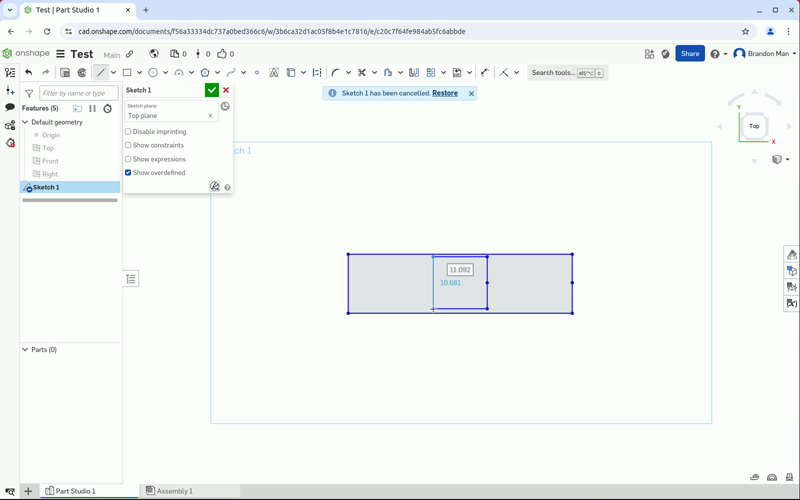
key(esc)
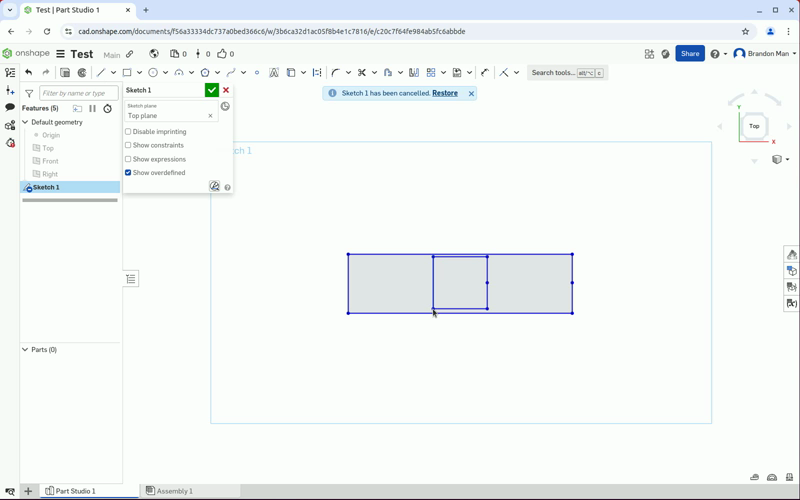
mouse_move(368, 294)
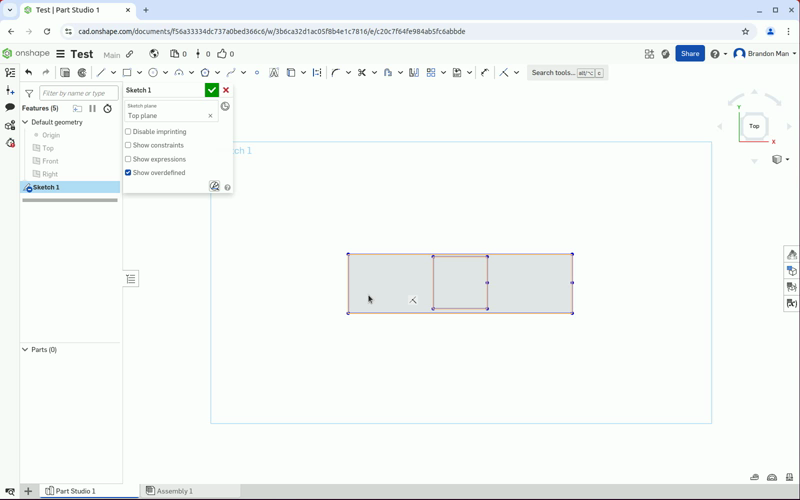
click(368, 294)
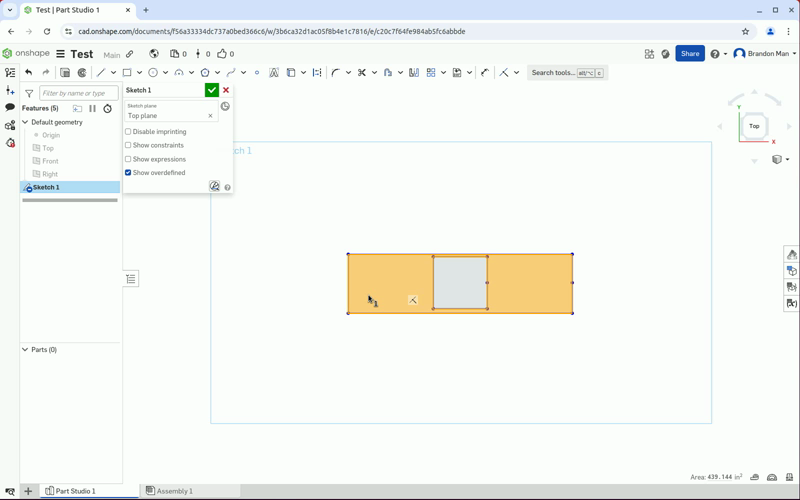
mouse_move(73, 352)
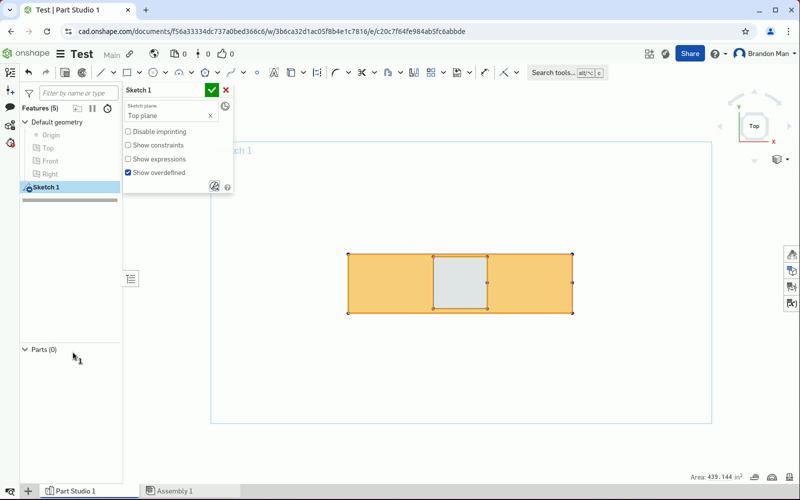
key(shift+y)
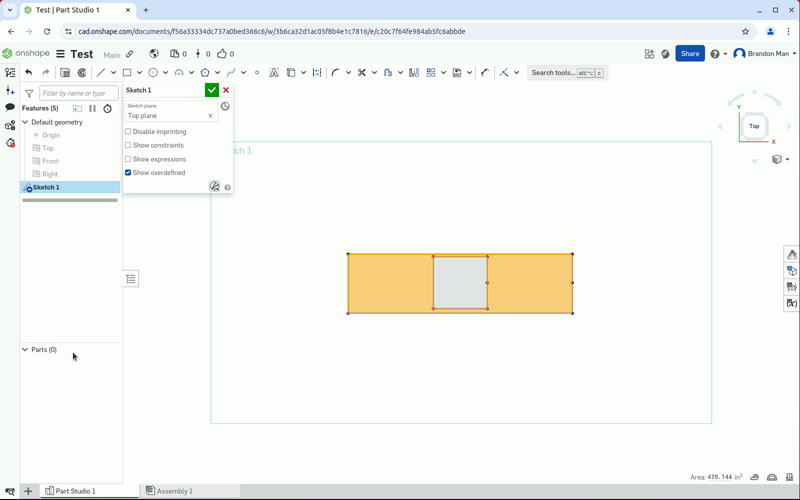
key(shift+e)
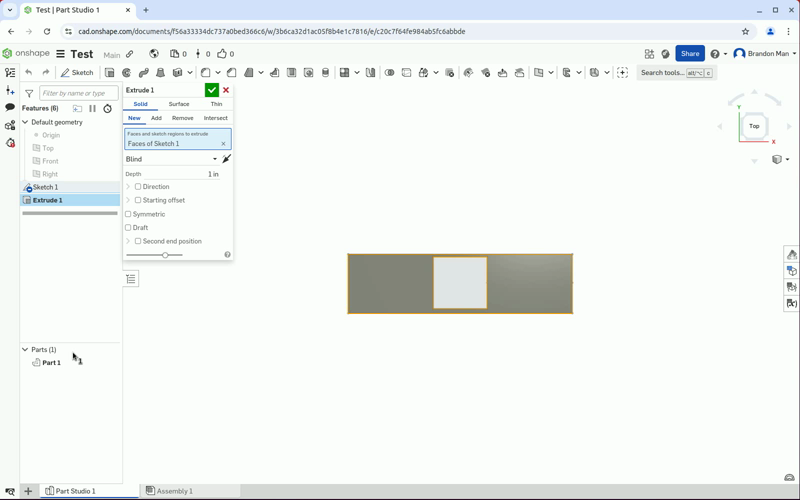
mouse_move(143, 106)
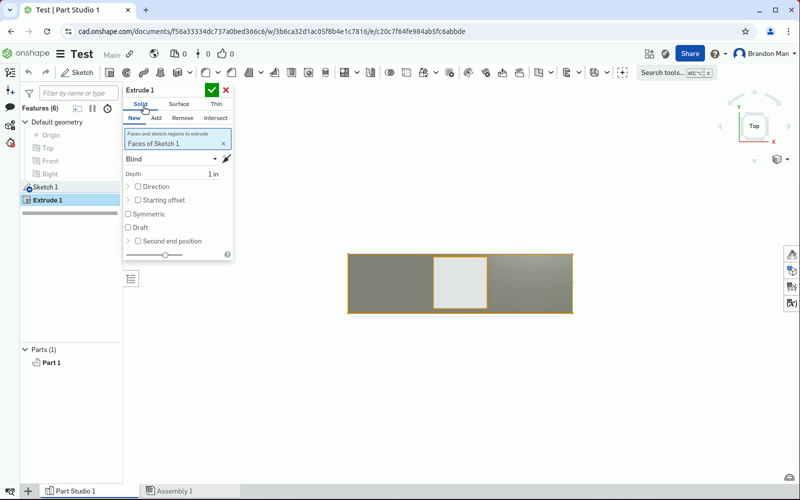
click(143, 106)
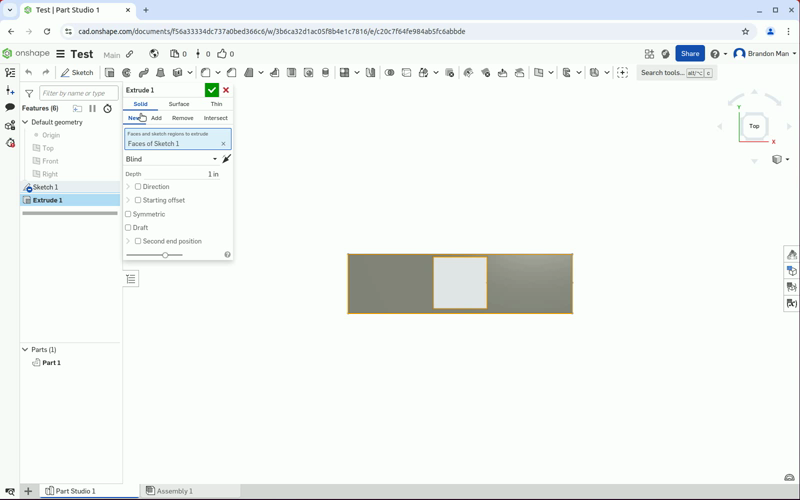
mouse_move(137, 120)
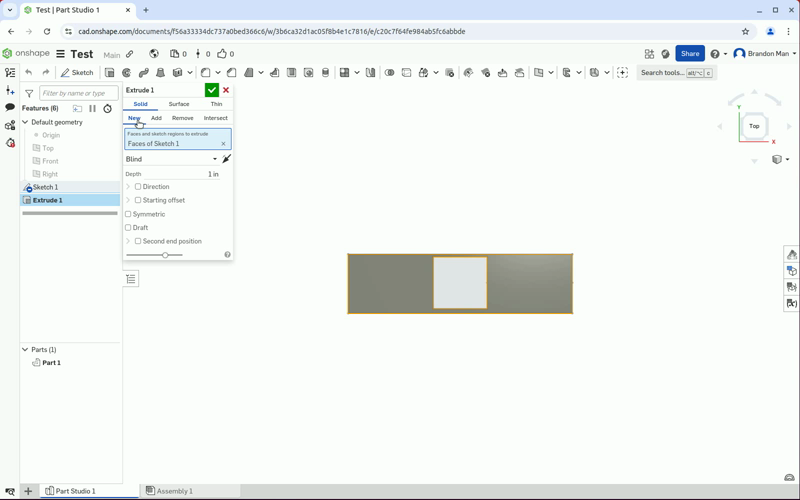
click(137, 120)
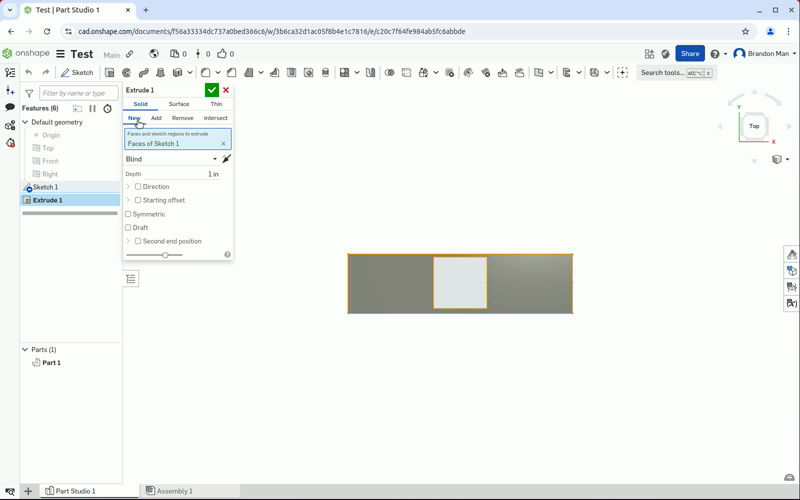
key(tab, 4)
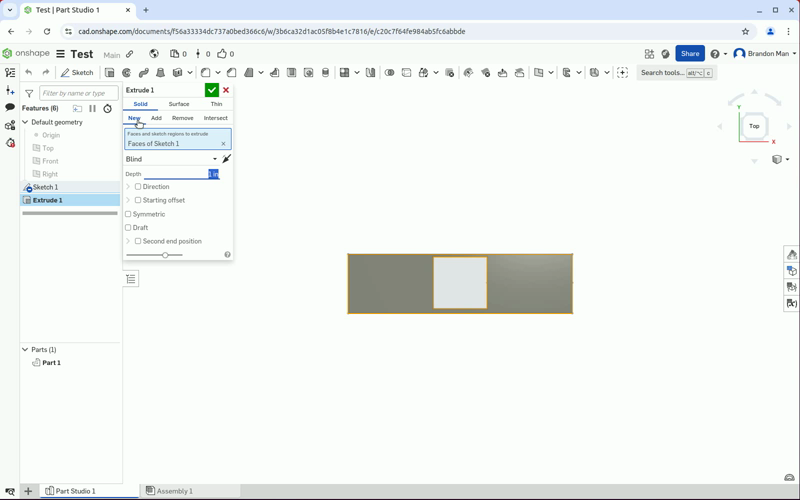
text(1.685)
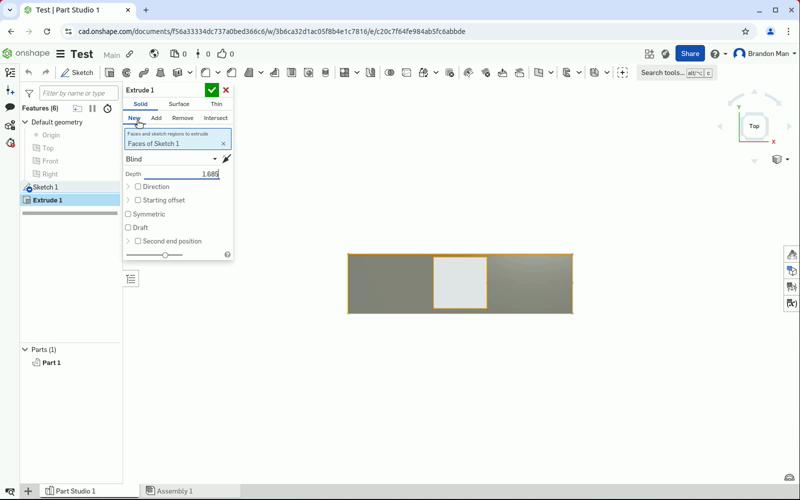
key(enter)
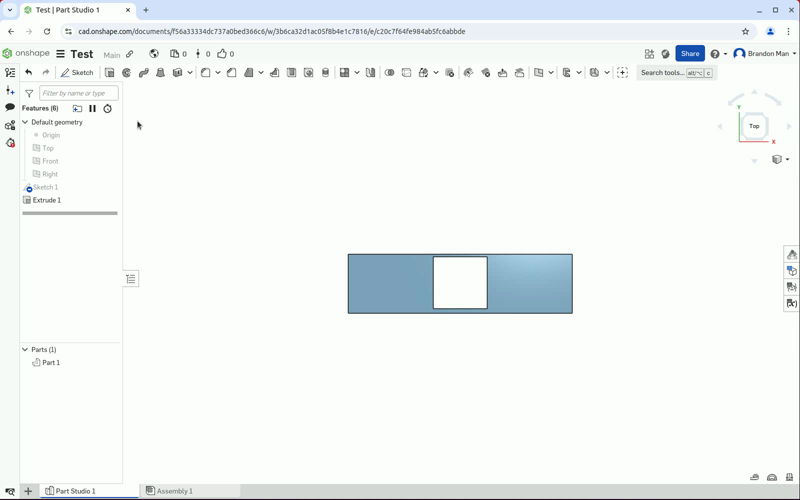
key(shift+h)
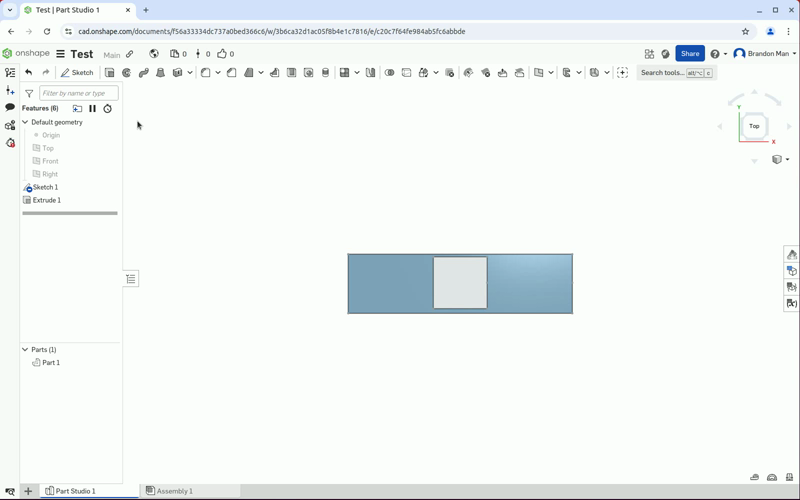
key(shift+h)
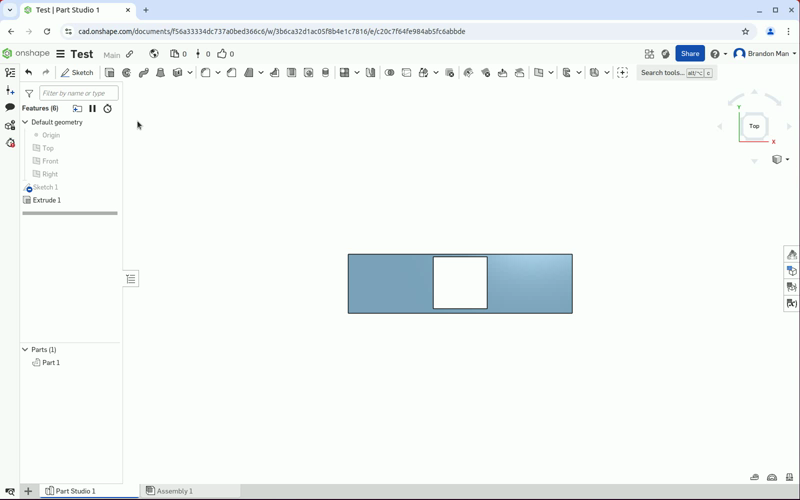
mouse_move(73, 189)
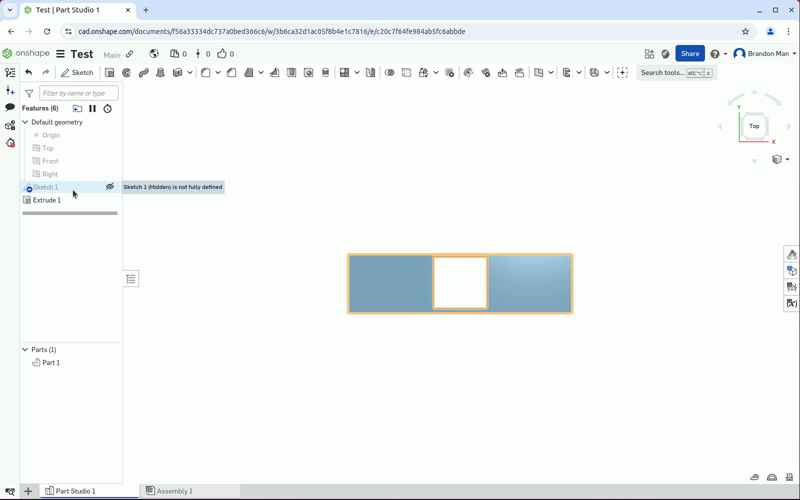
click(73, 189)
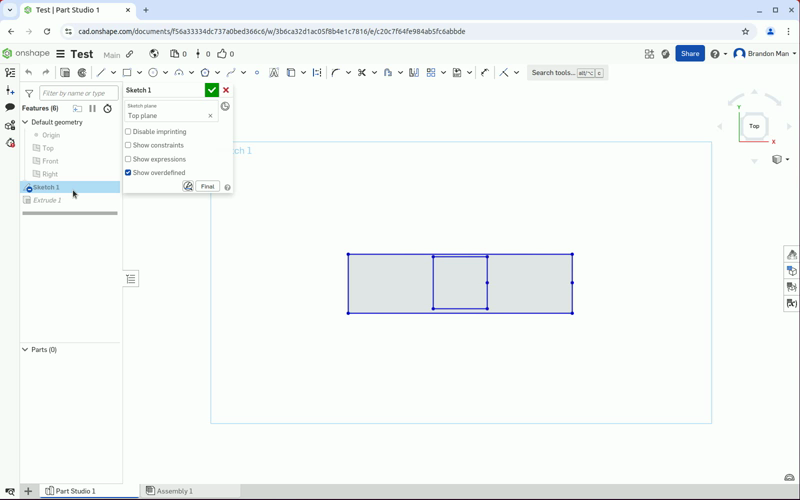
mouse_move(229, 92)
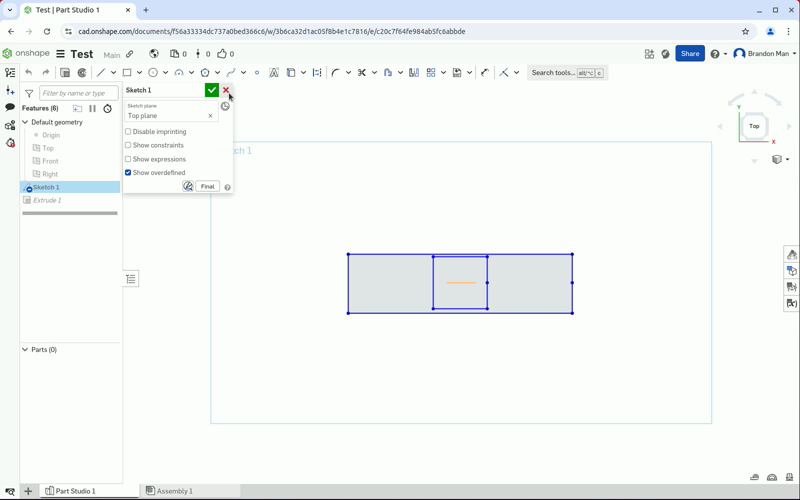
click(229, 92)
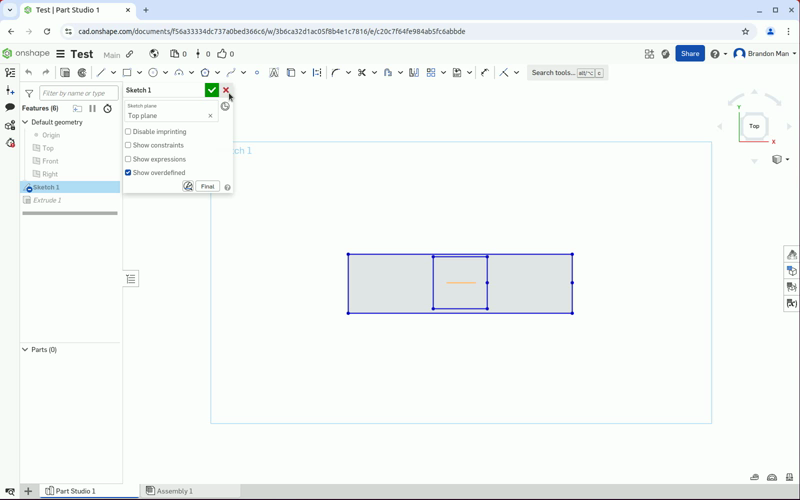
key(shift+s)
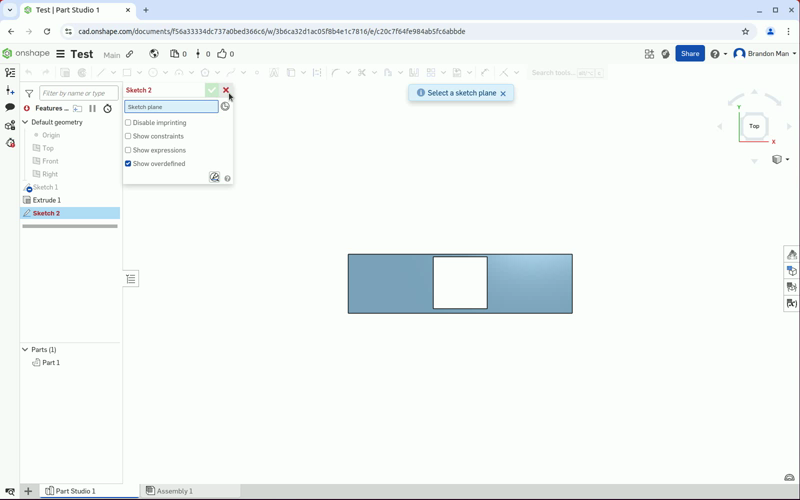
mouse_move(73, 150)
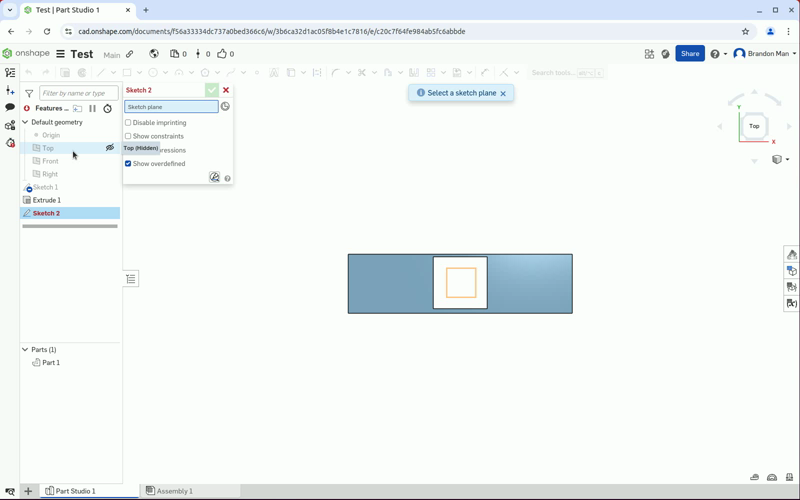
click(73, 150)
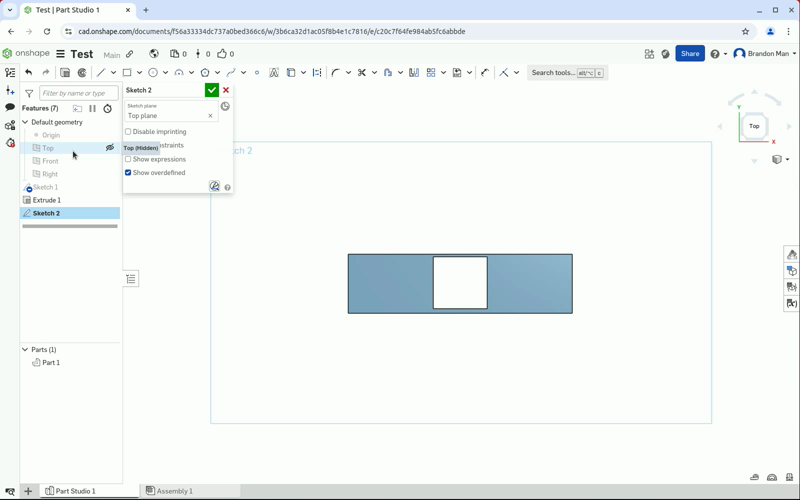
mouse_move(73, 352)
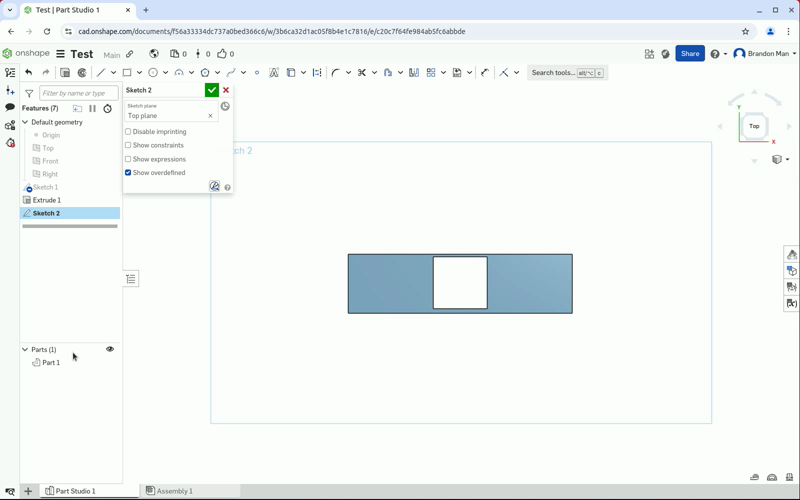
key(y)
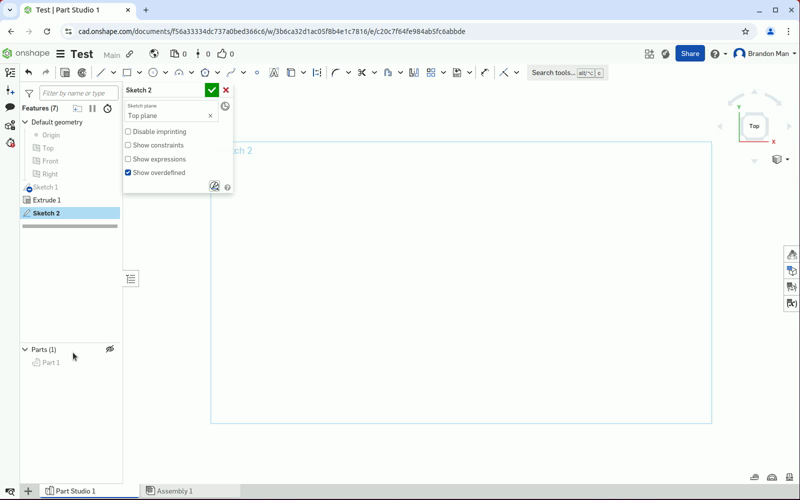
key(l)
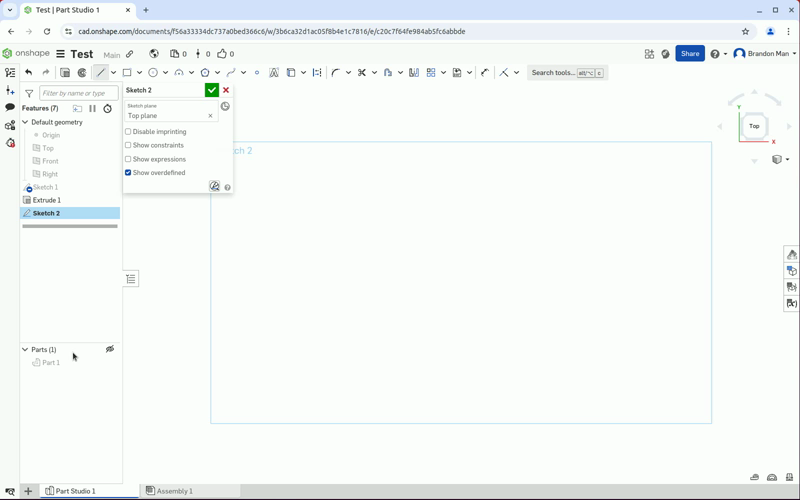
key_down(shift)
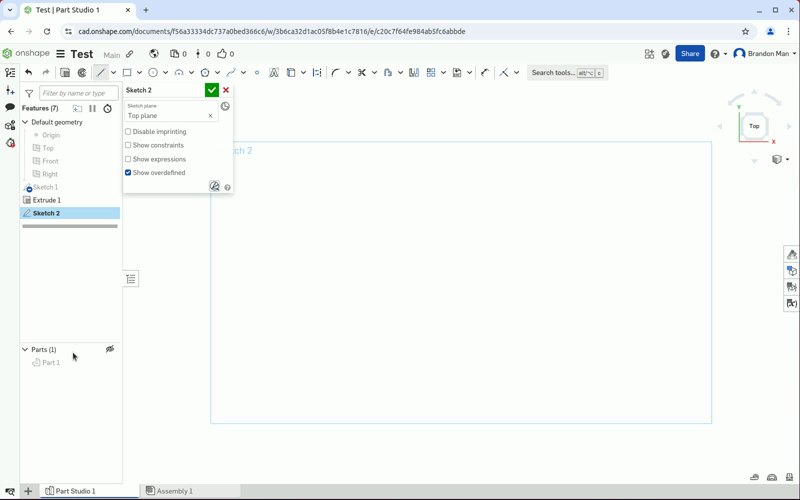
mouse_move(440, 293)
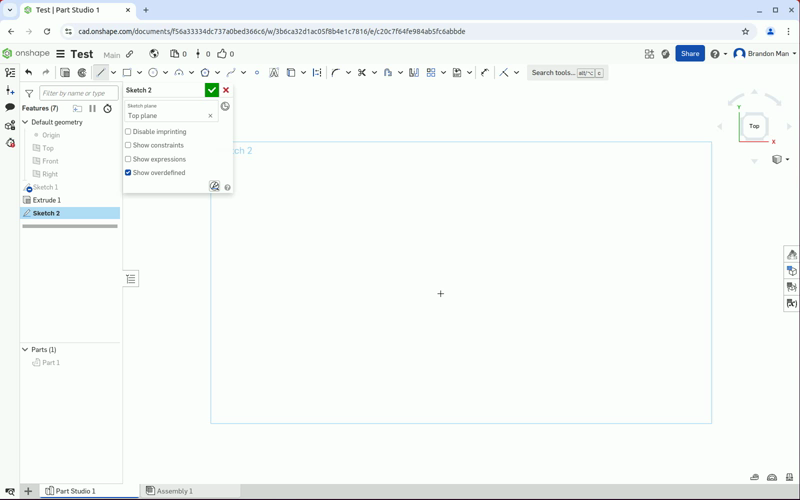
click(440, 293)
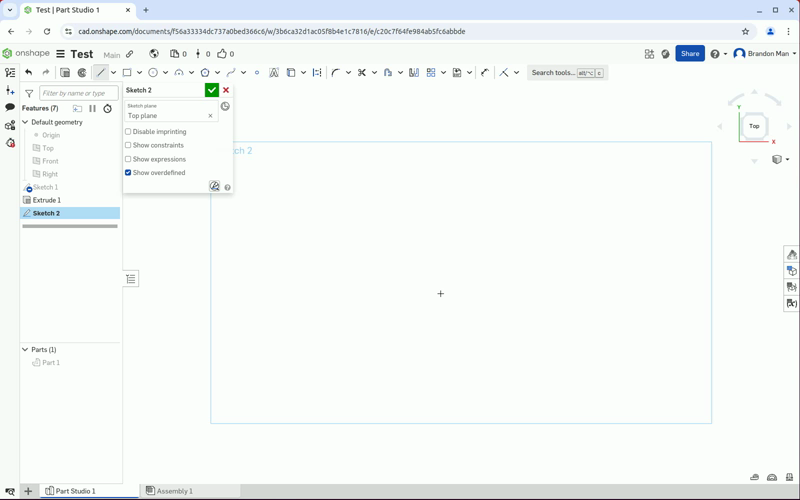
key_up(shift)
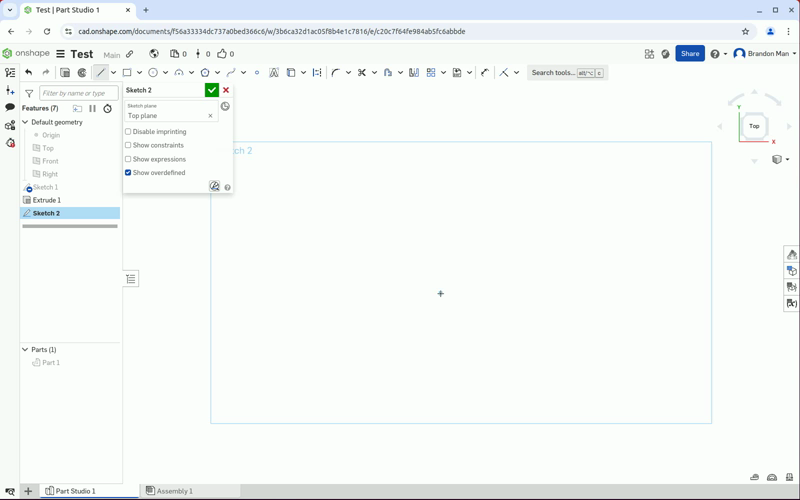
key_down(shift)
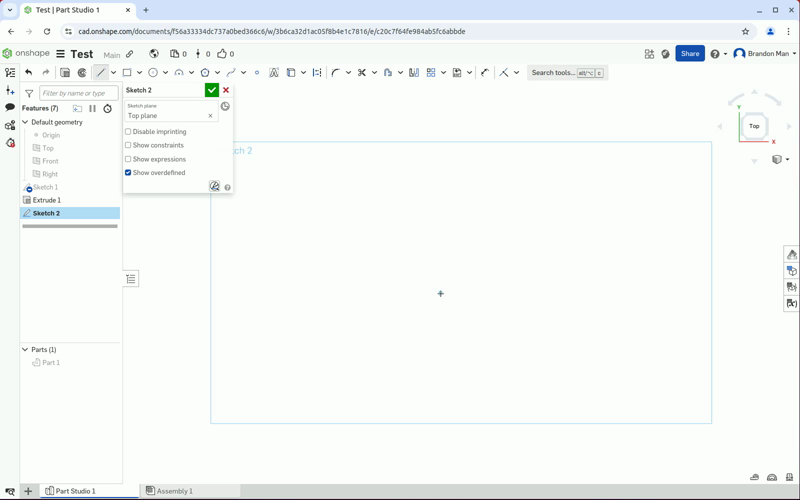
mouse_move(470, 293)
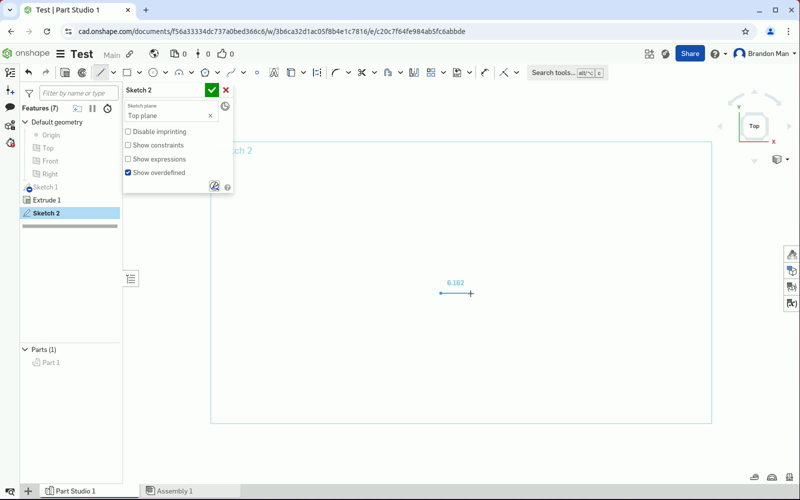
mouse_move(480, 293)
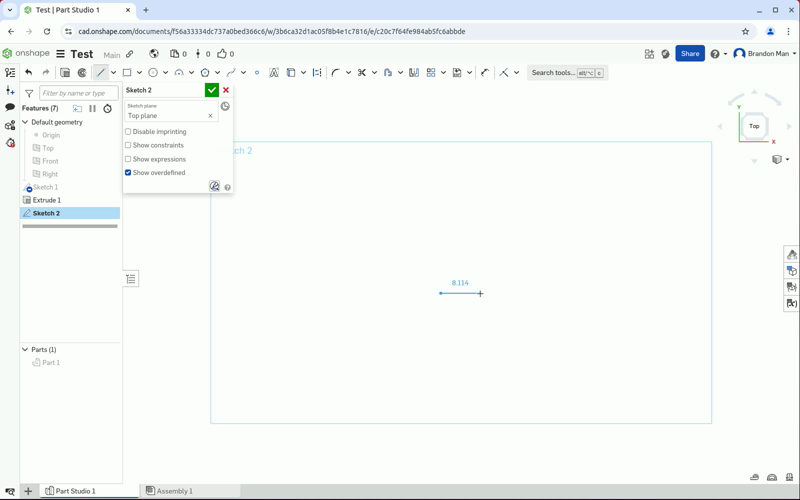
click(480, 293)
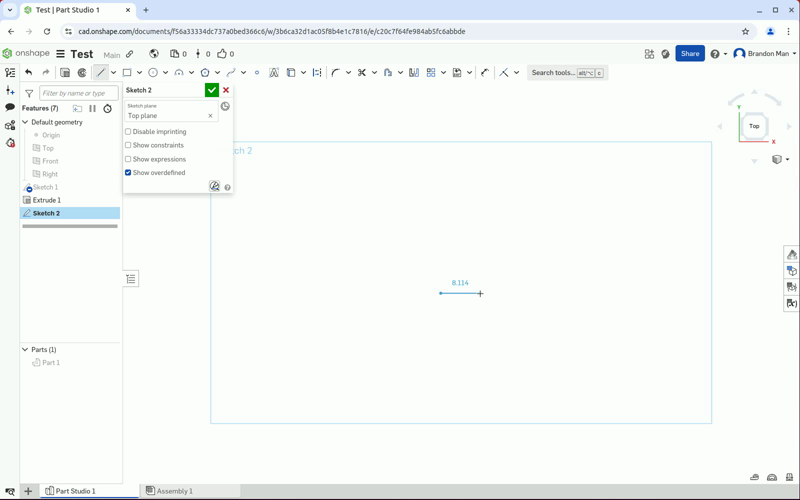
key_up(shift)
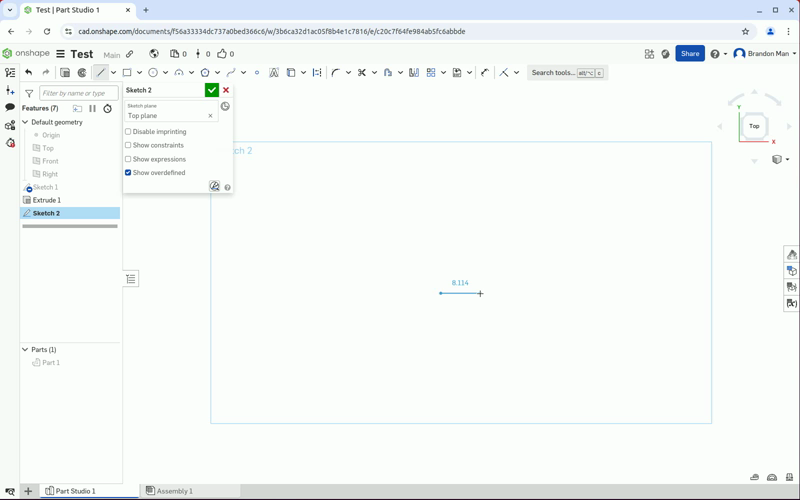
key_down(shift)
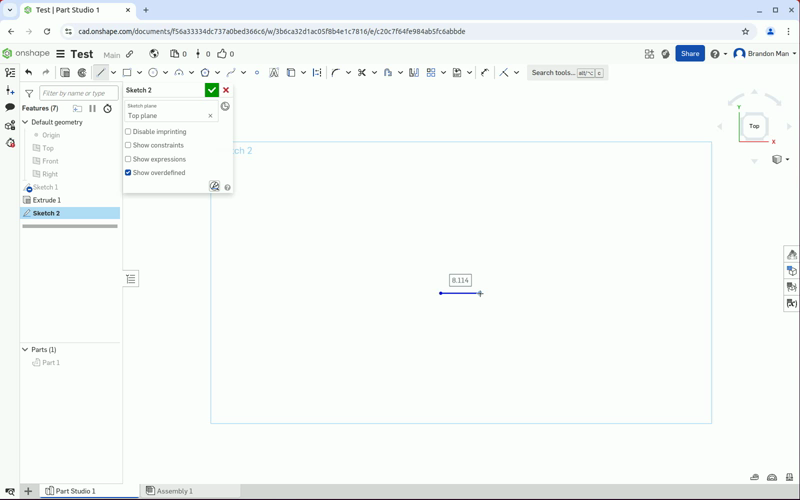
mouse_move(510, 293)
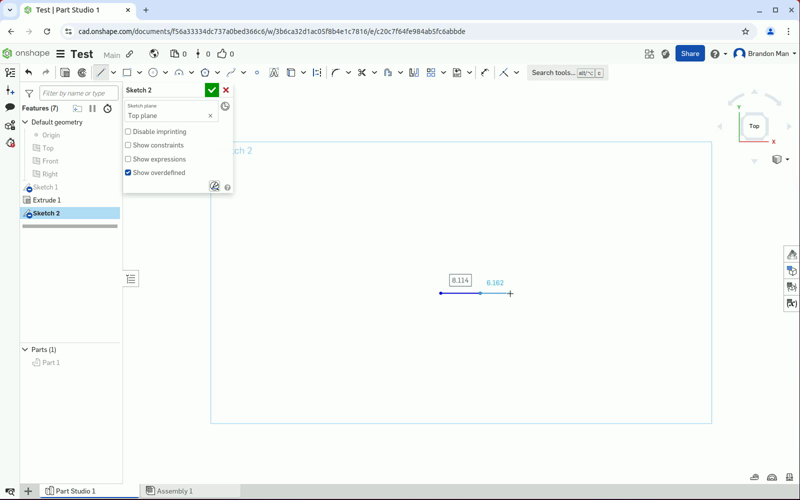
mouse_move(480, 282)
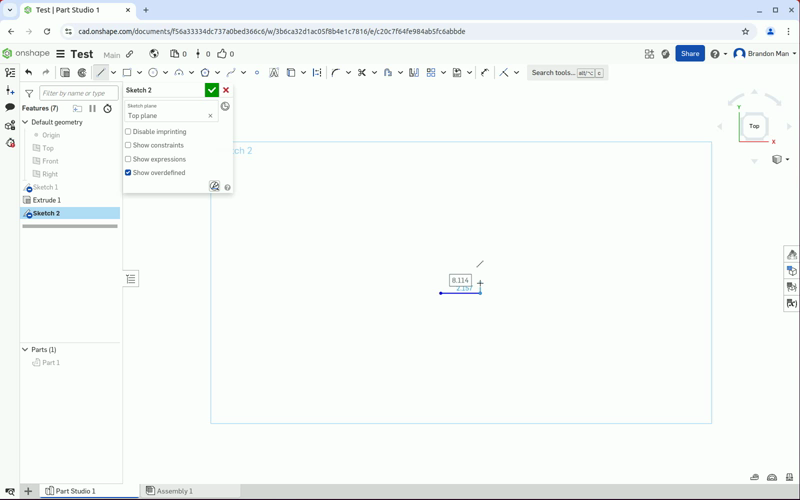
click(480, 282)
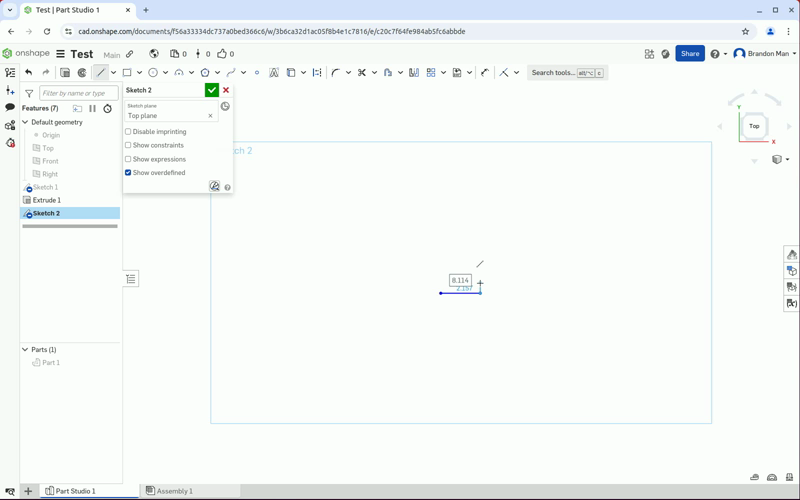
key_up(shift)
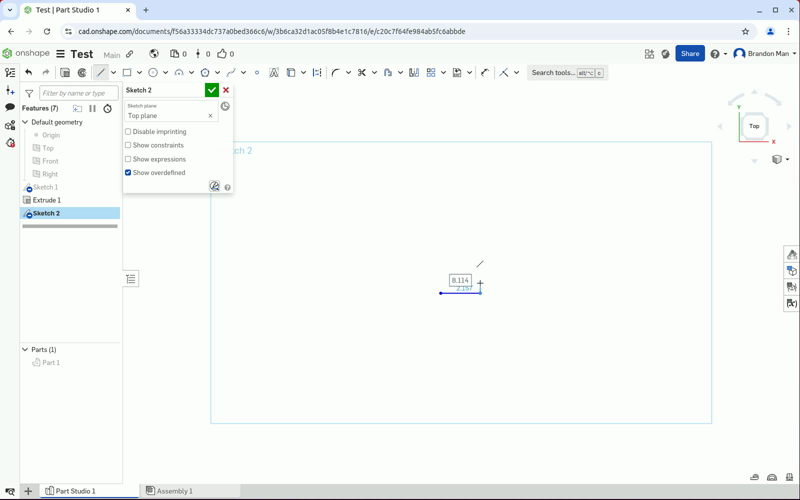
key_down(shift)
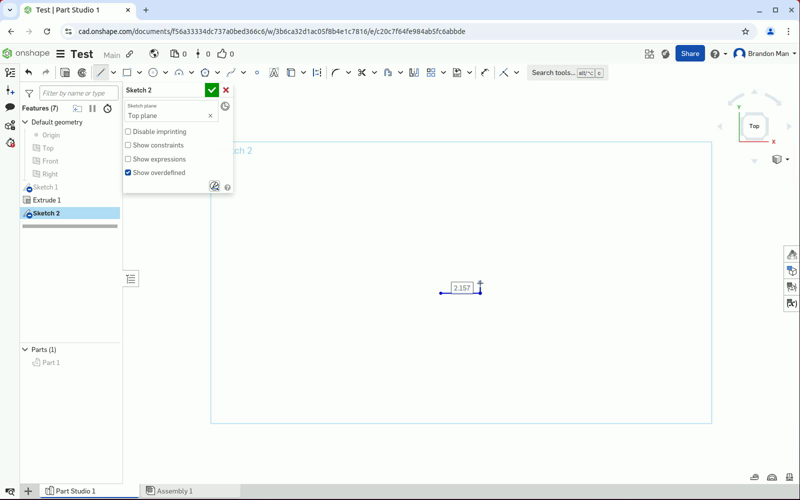
mouse_move(510, 282)
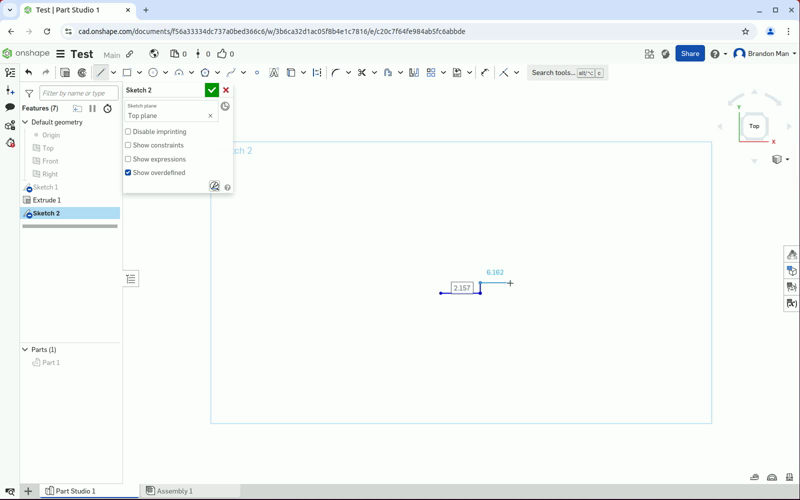
mouse_move(480, 272)
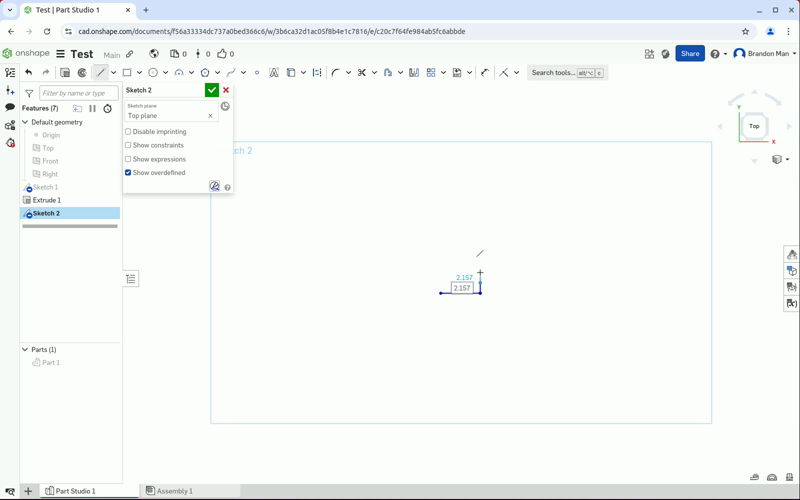
click(480, 272)
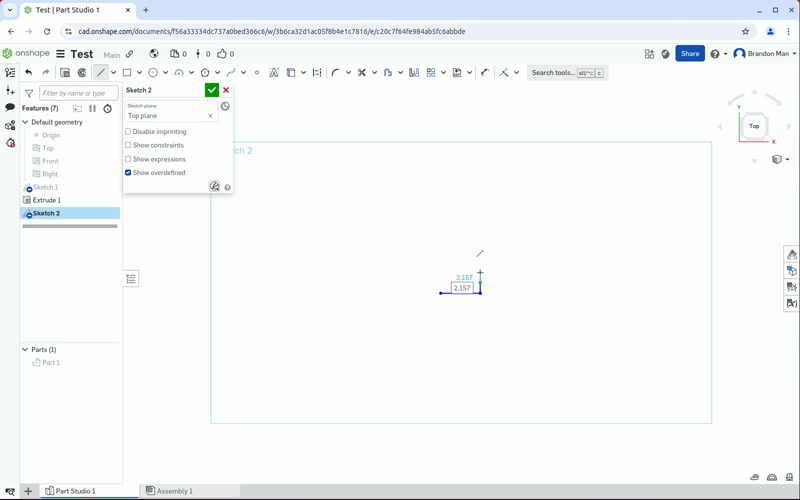
key_up(shift)
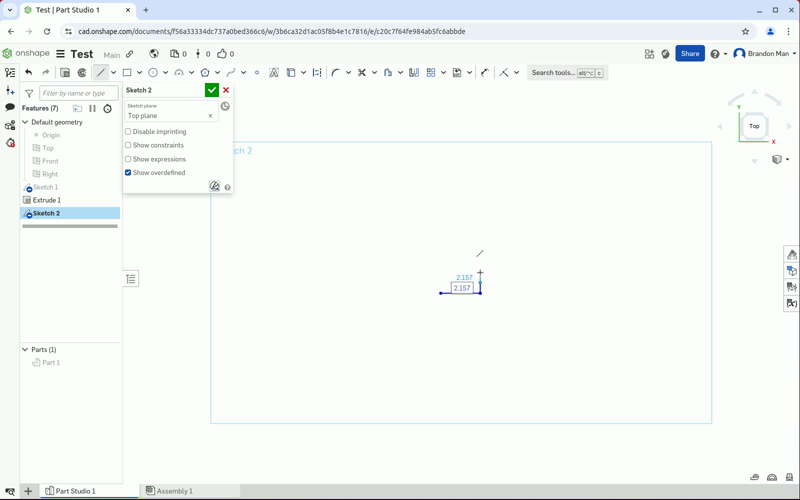
key_down(shift)
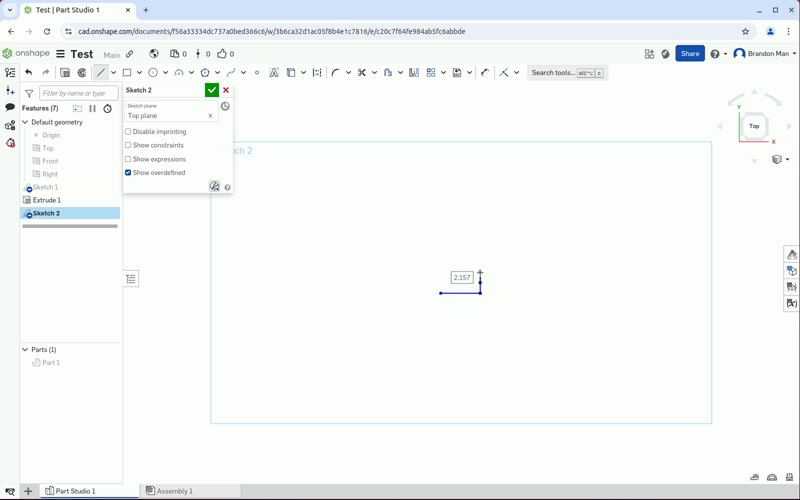
mouse_move(510, 272)
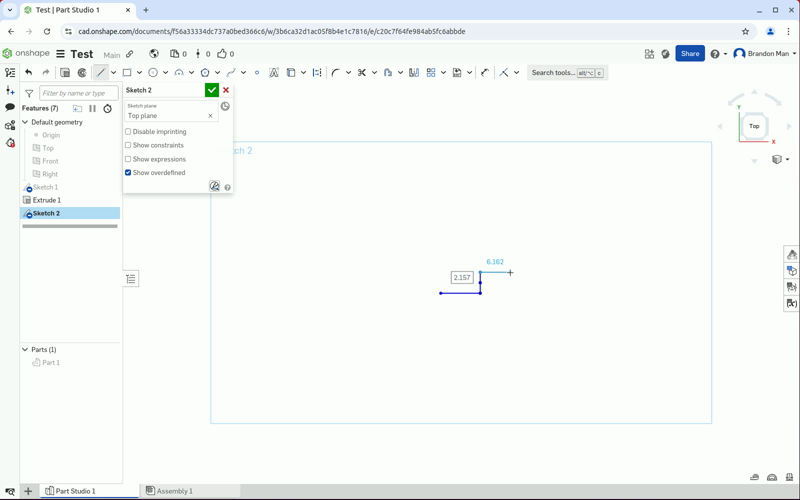
mouse_move(440, 272)
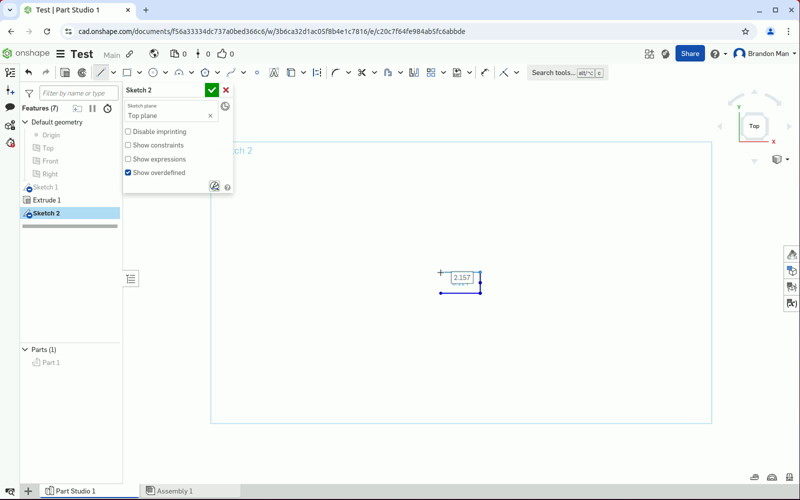
click(440, 272)
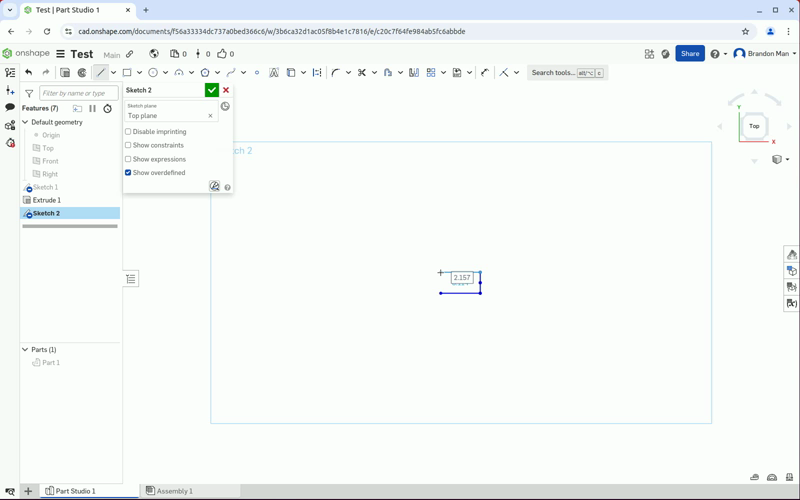
key_up(shift)
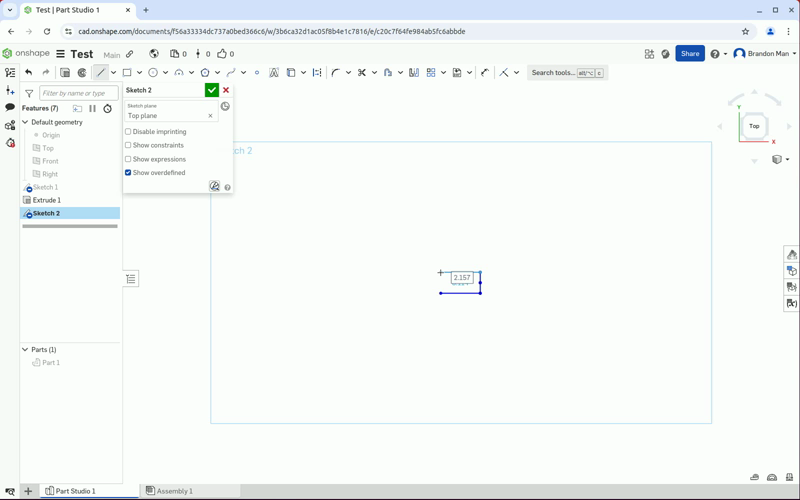
mouse_move(470, 272)
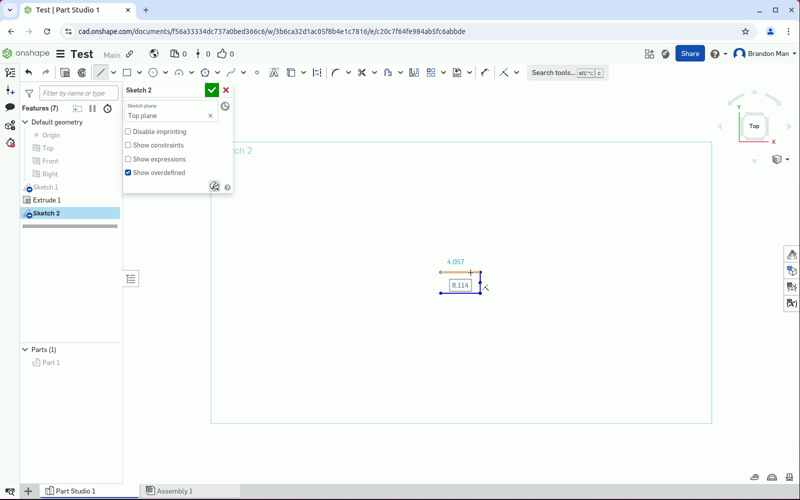
key_down(shift)
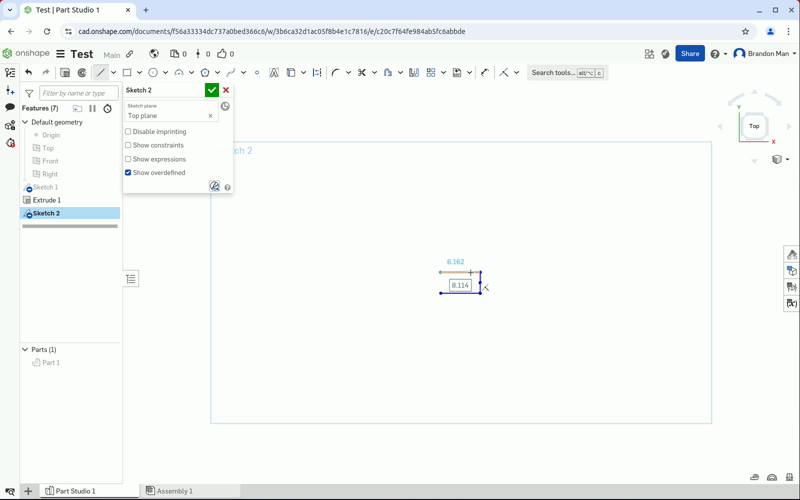
mouse_move(440, 293)
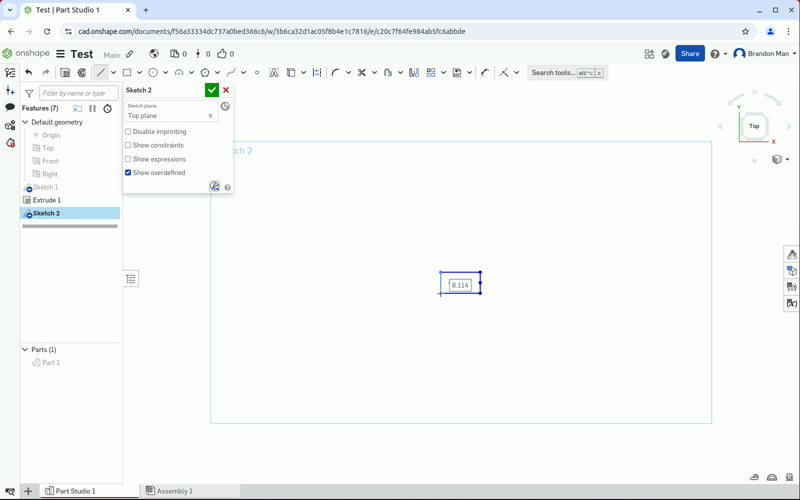
key_up(shift)
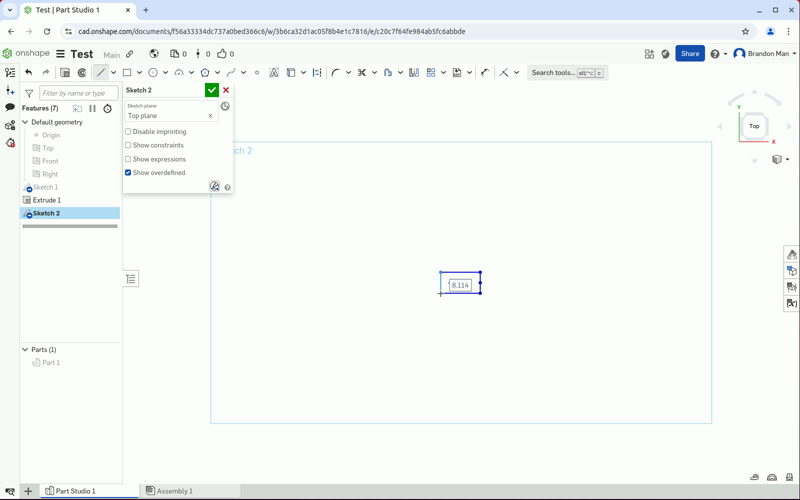
click(440, 293)
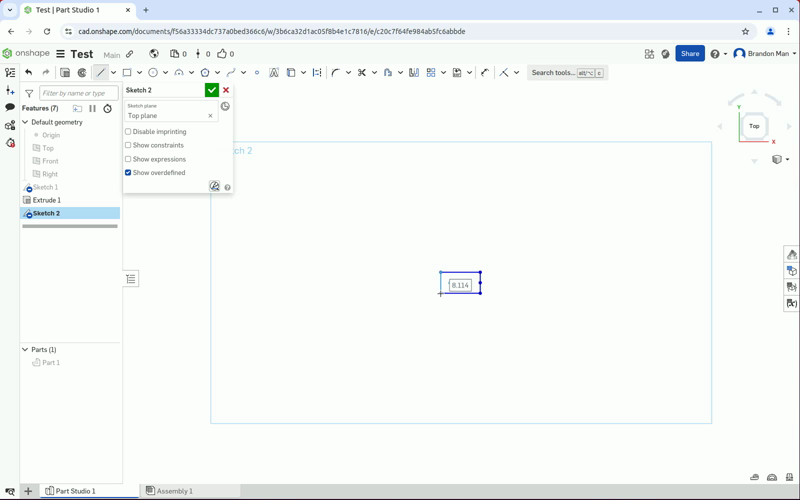
key(esc)
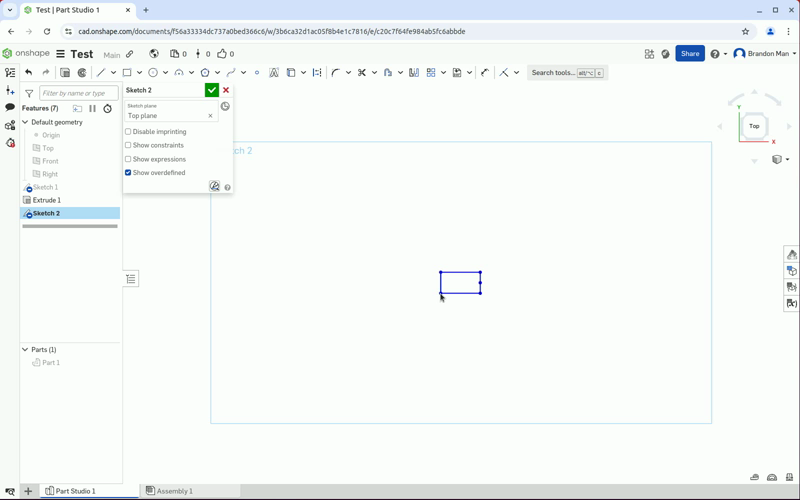
mouse_move(463, 274)
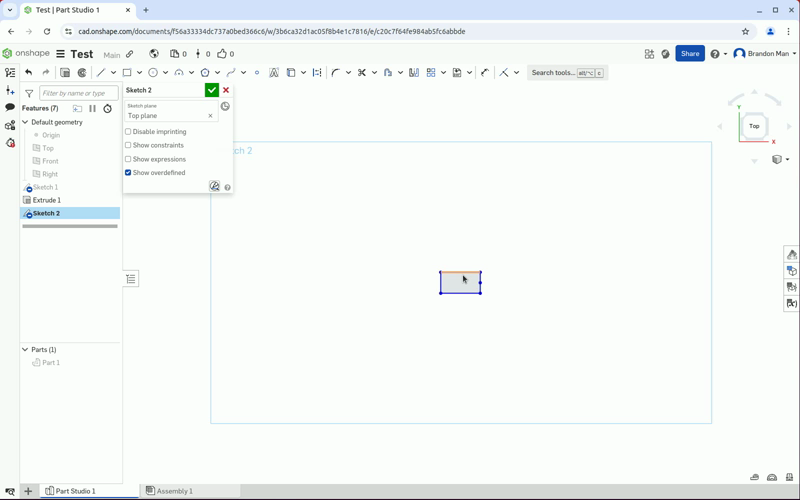
scroll(6)
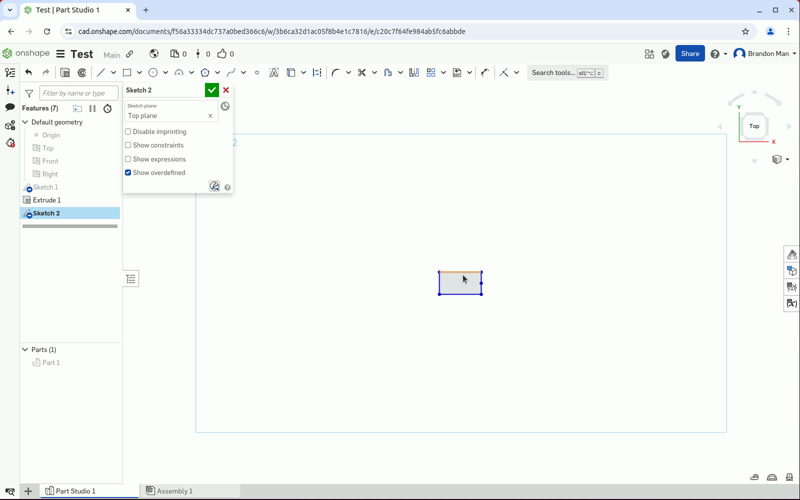
scroll(6)
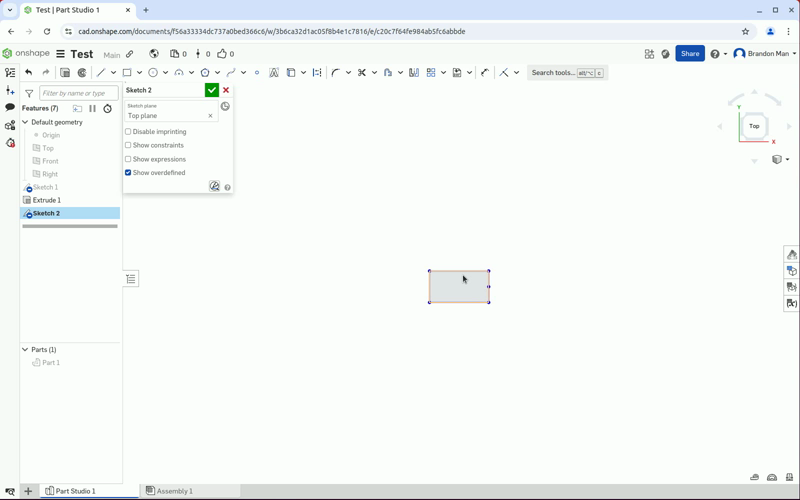
scroll(6)
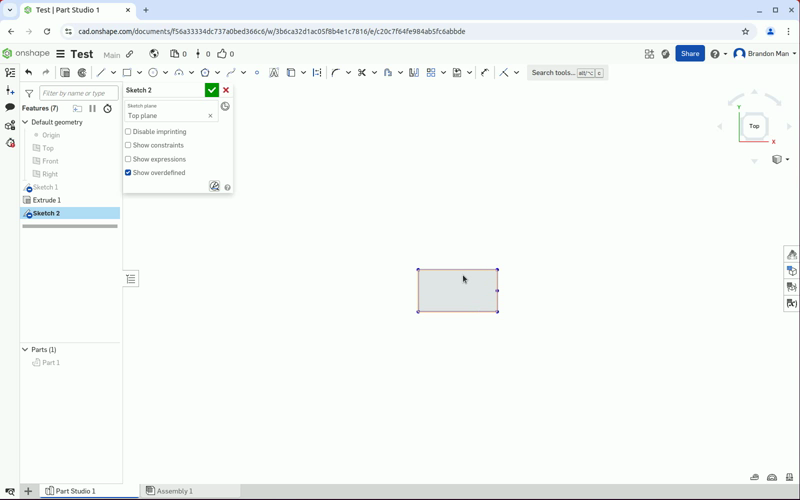
scroll(6)
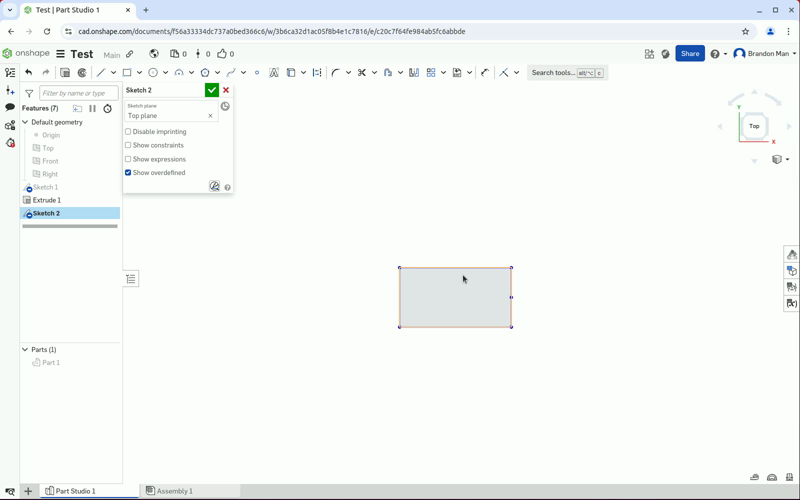
scroll(6)
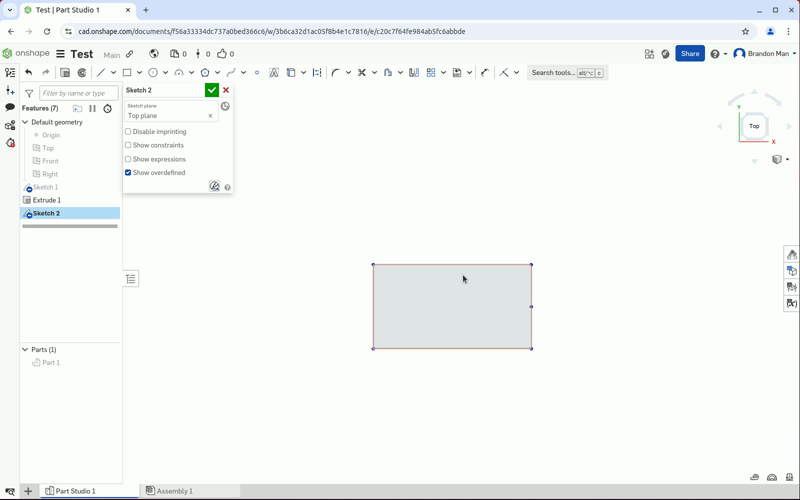
scroll(6)
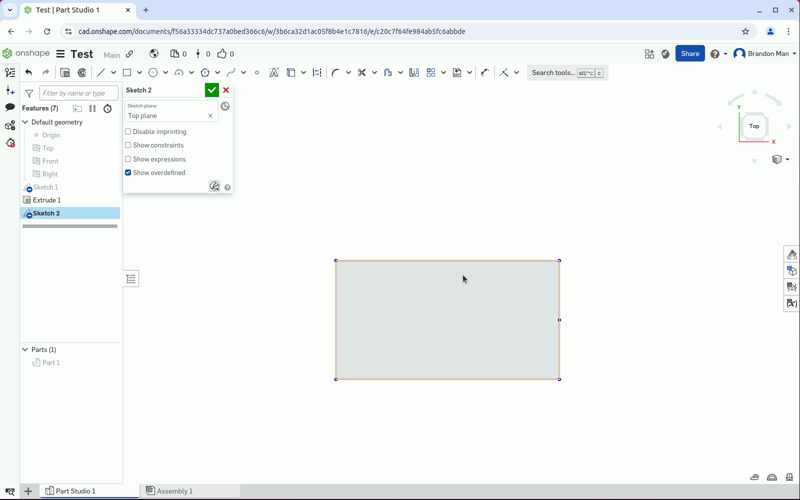
scroll(6)
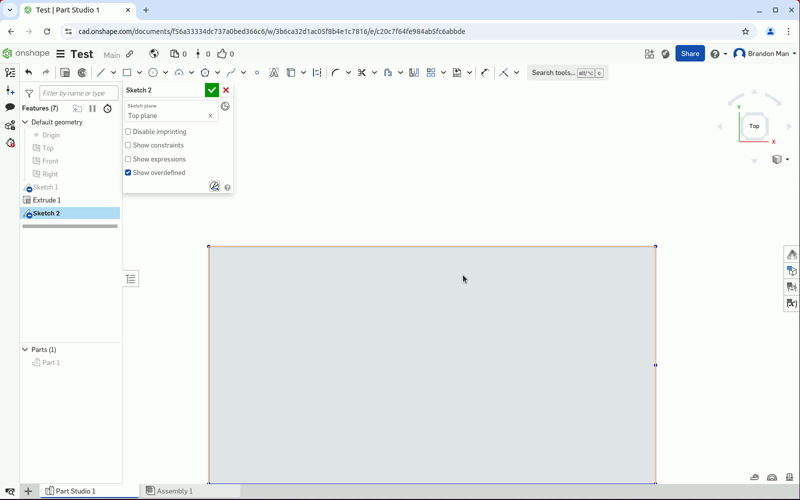
click(463, 274)
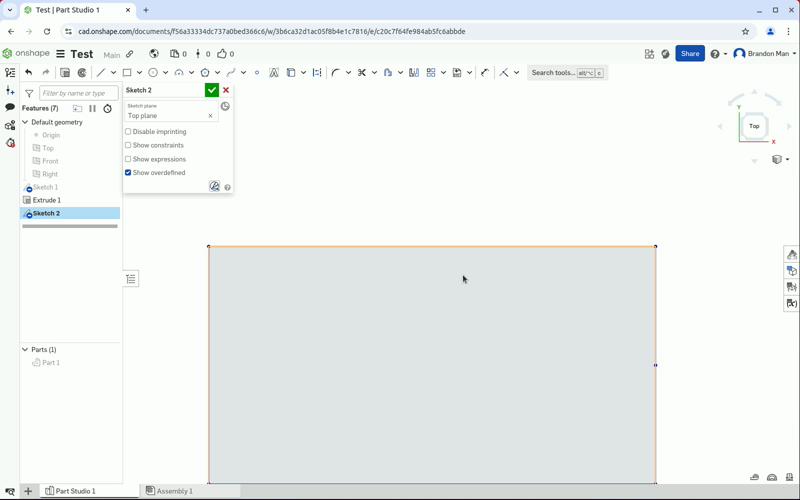
scroll(-6)
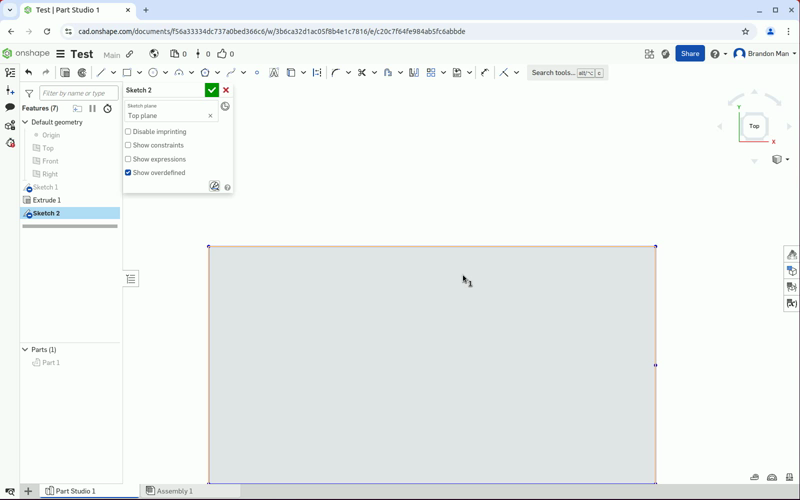
scroll(-6)
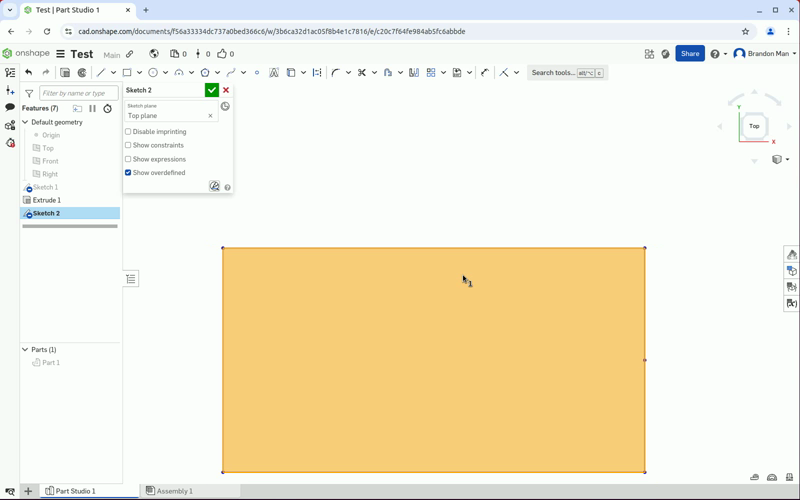
scroll(-6)
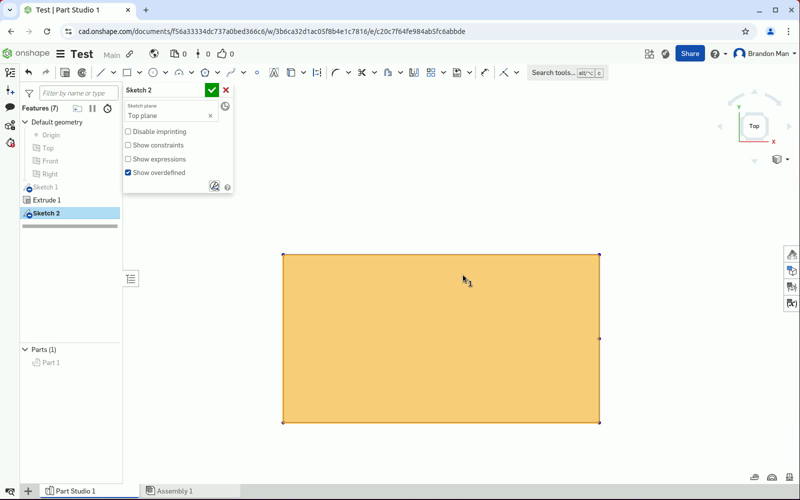
scroll(-6)
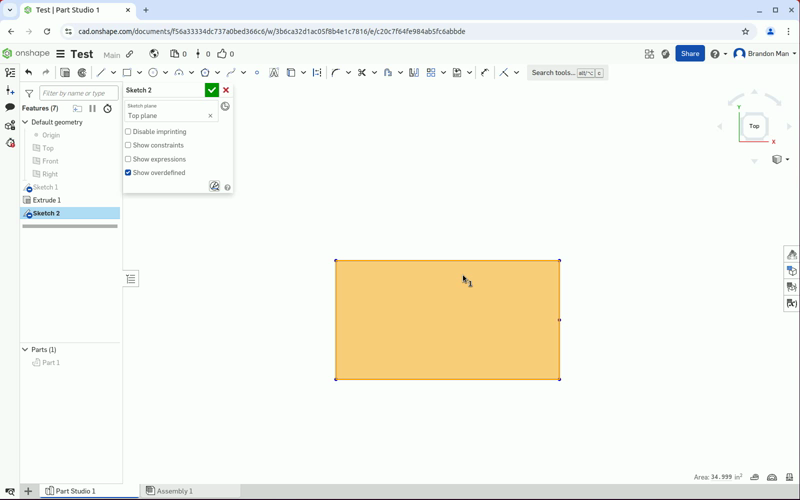
scroll(-6)
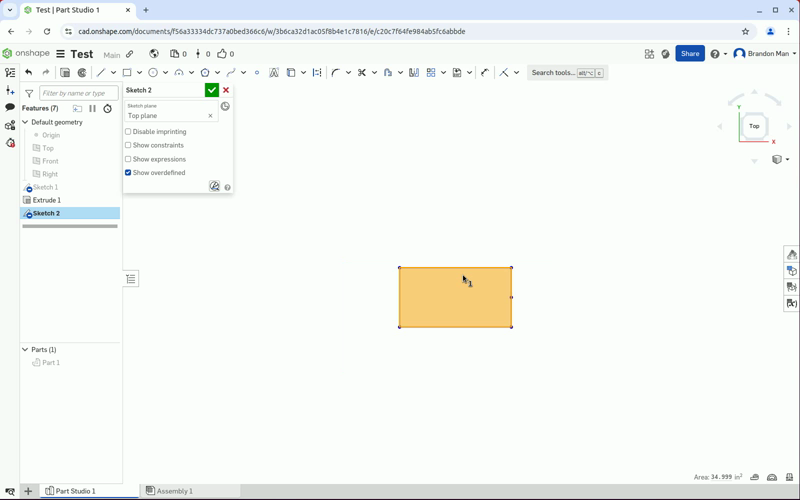
scroll(-6)
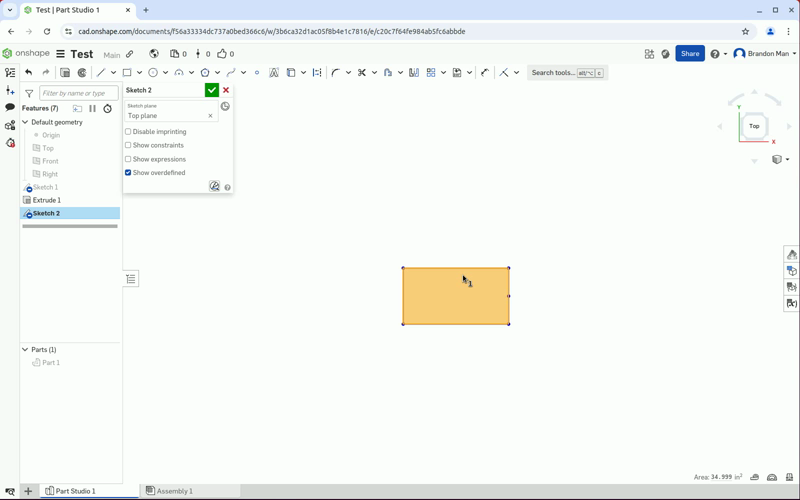
scroll(-6)
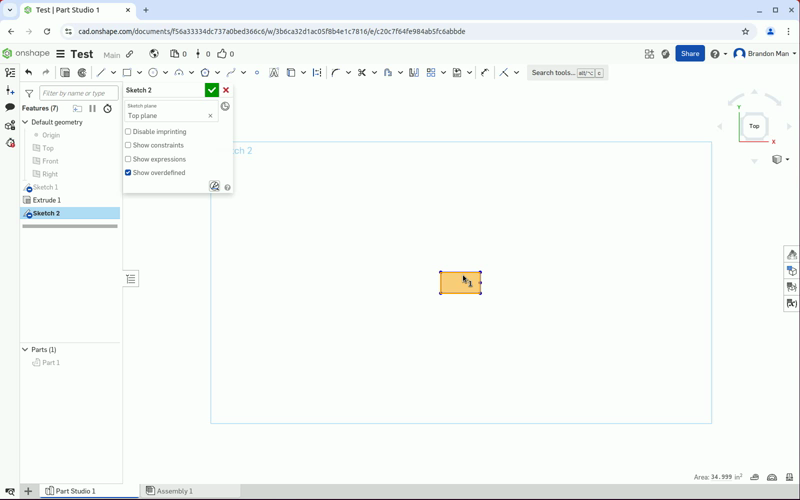
mouse_move(73, 352)
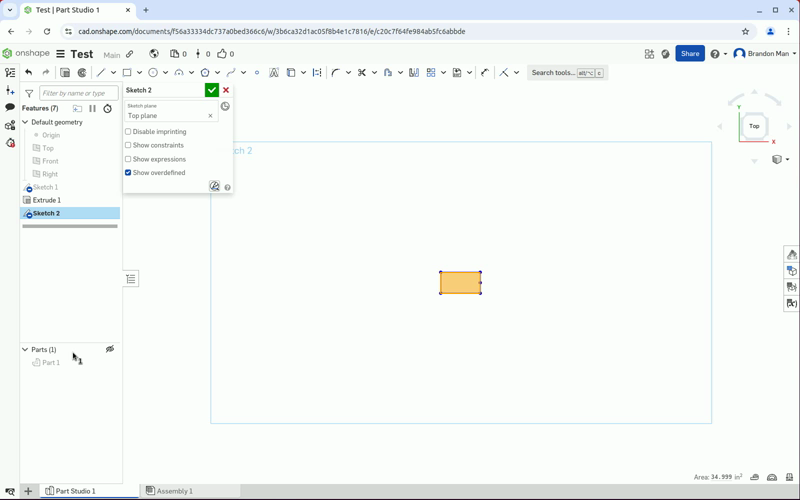
key(shift+y)
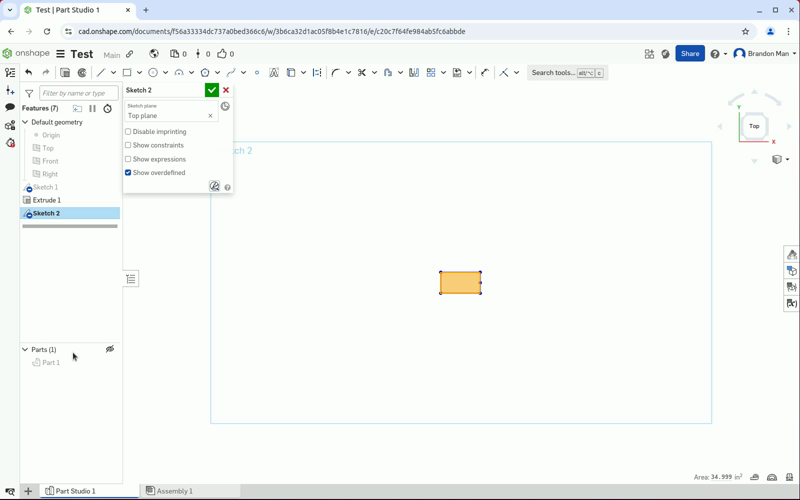
key(shift+e)
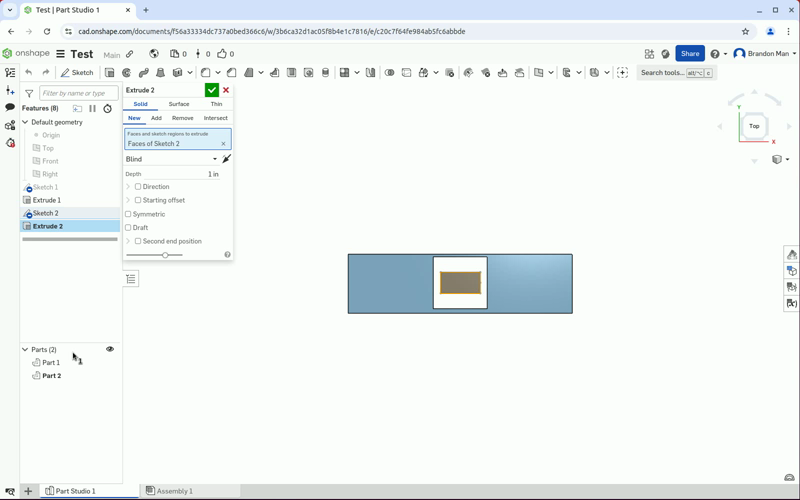
mouse_move(143, 106)
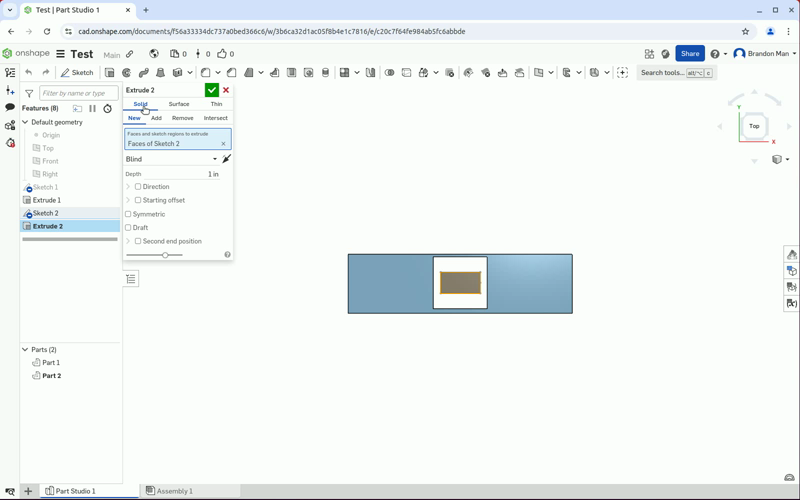
click(143, 106)
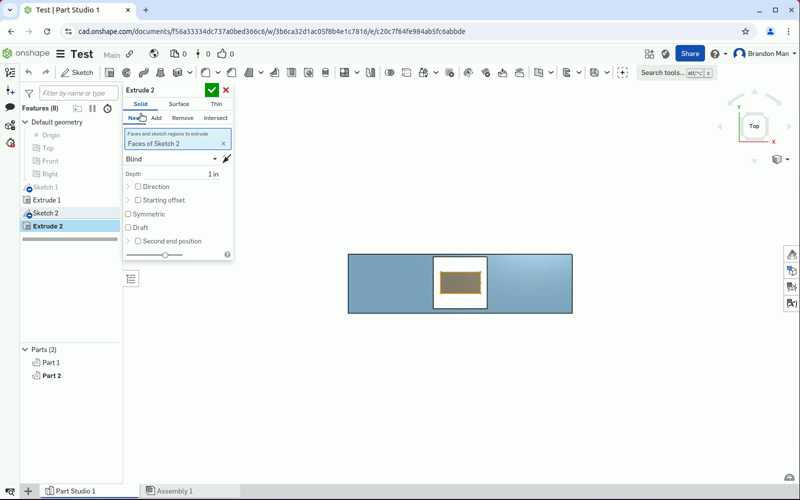
mouse_move(137, 120)
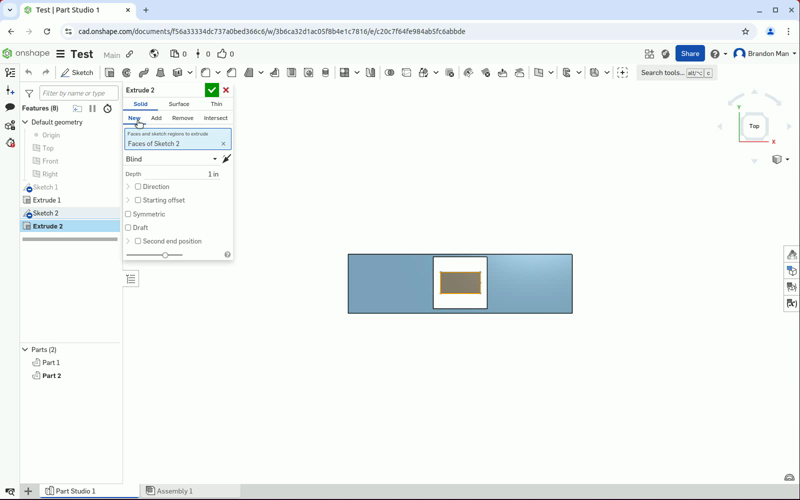
click(137, 120)
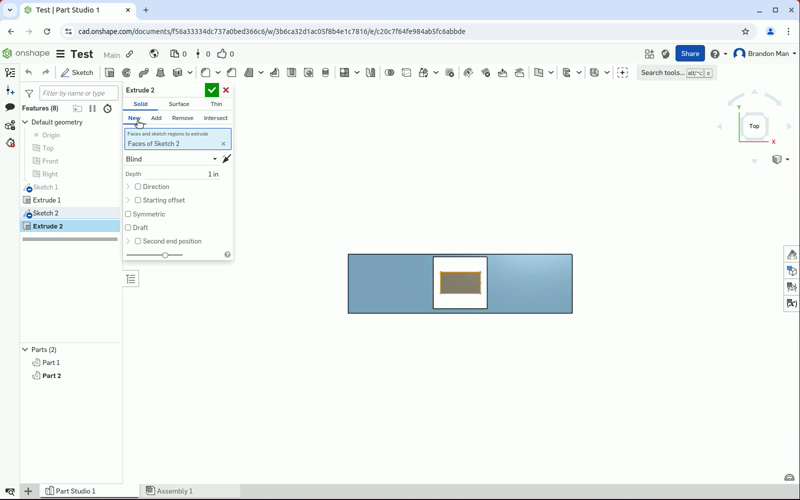
key(tab, 4)
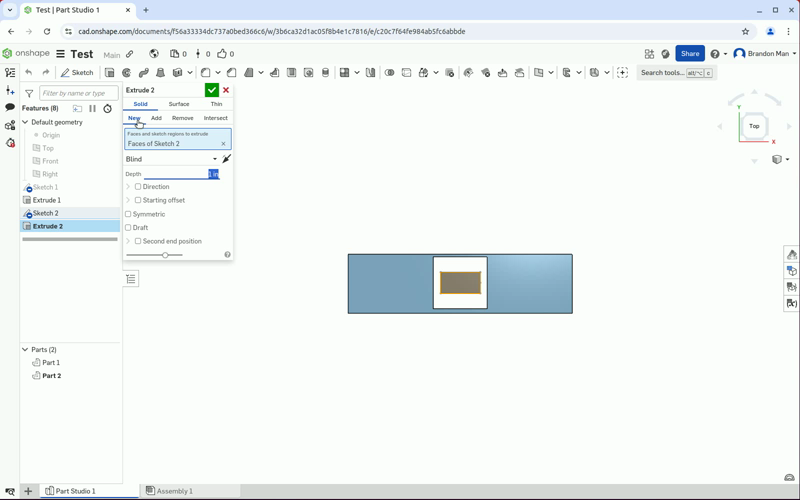
text(0.722)
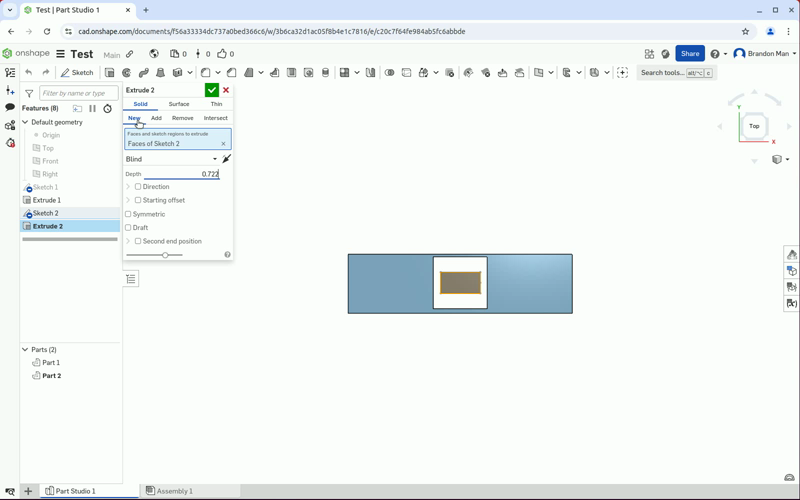
key(enter)
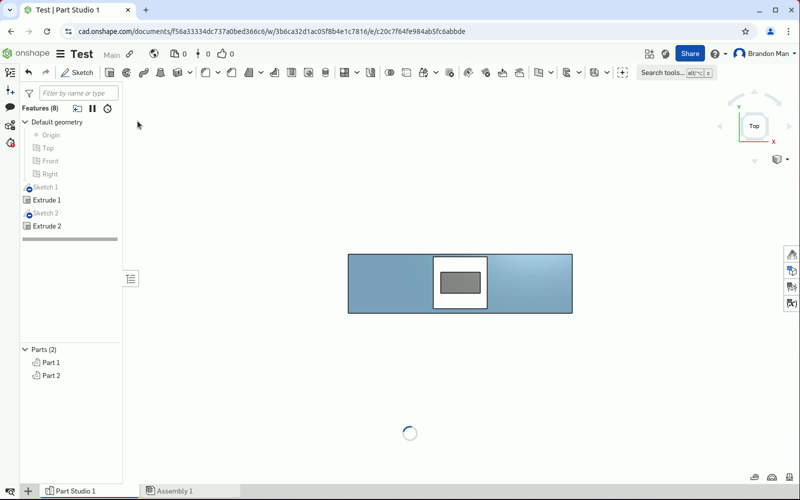
key(shift+h)
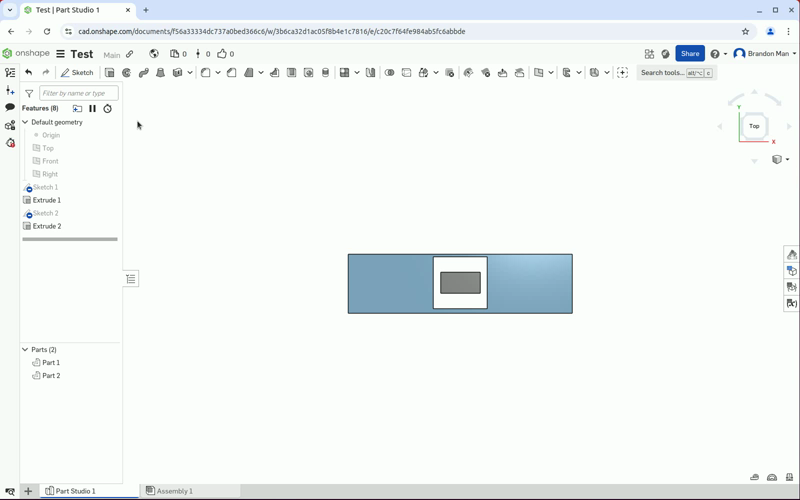
key(shift+h)
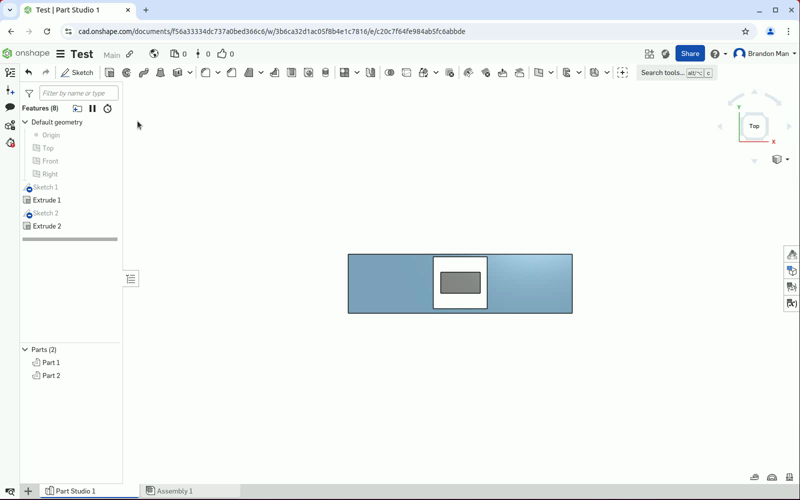
mouse_move(73, 189)
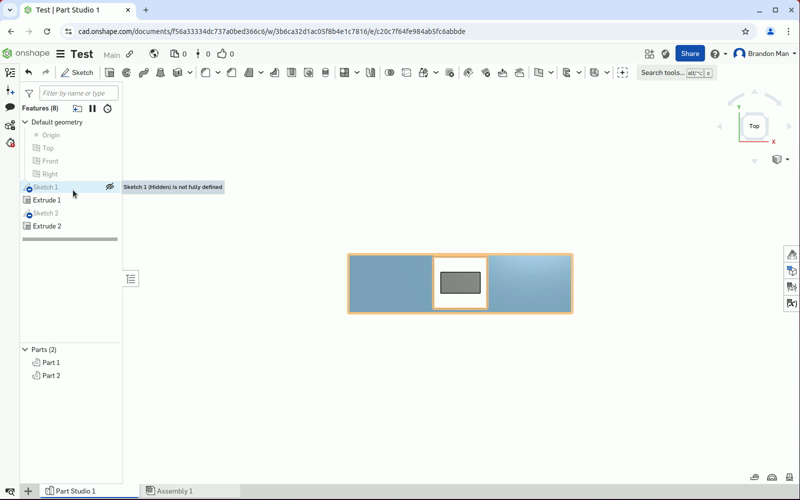
click(73, 189)
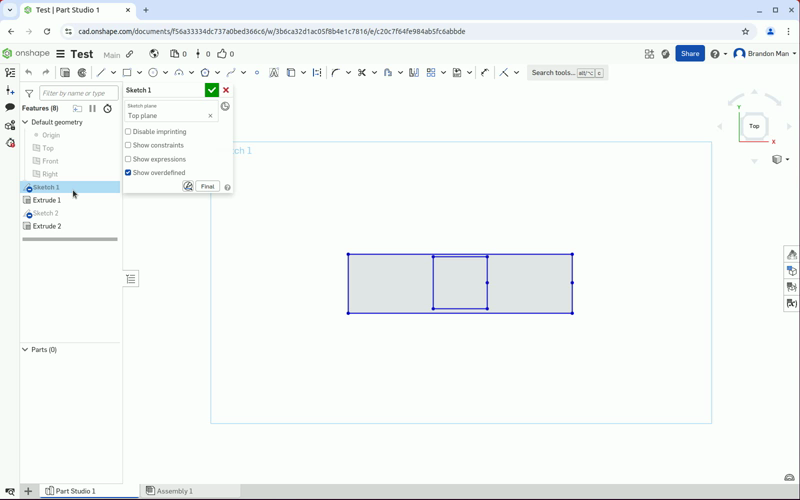
mouse_move(229, 92)
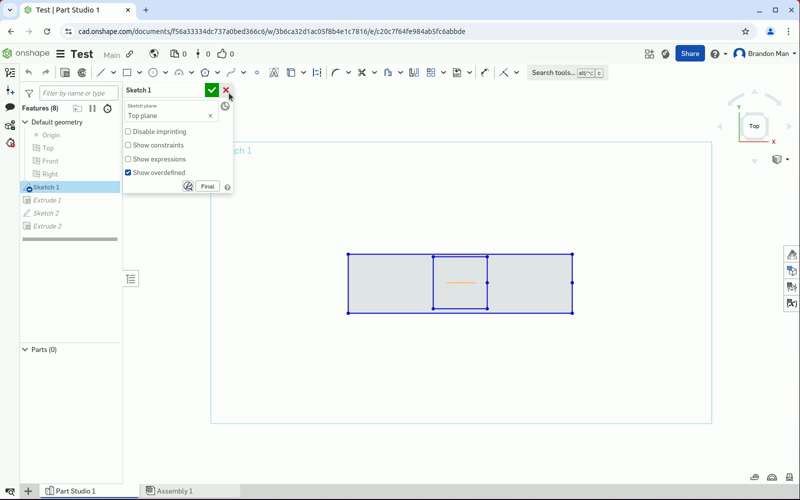
click(229, 92)
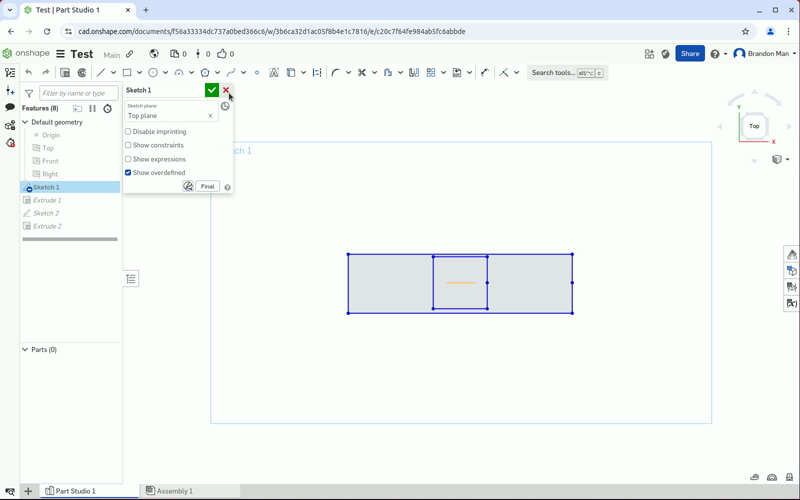
key(shift+s)
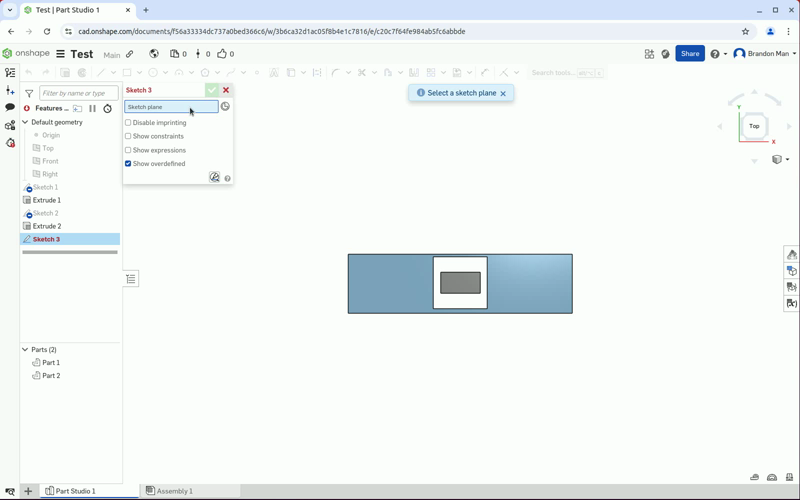
mouse_move(73, 150)
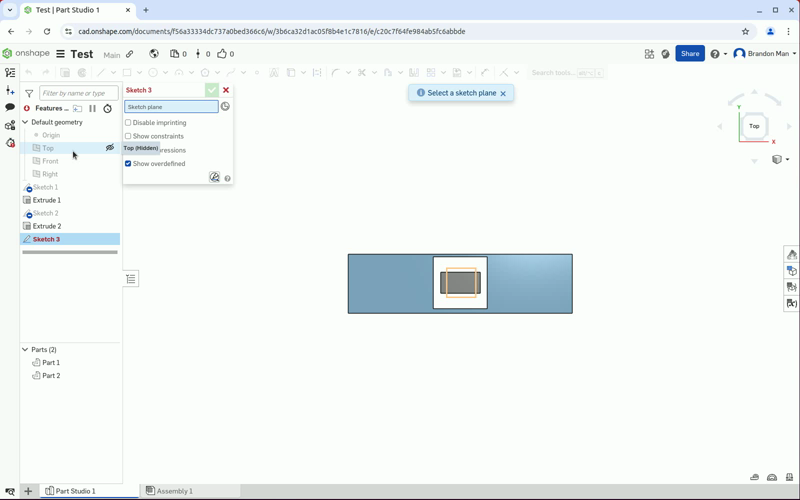
click(73, 150)
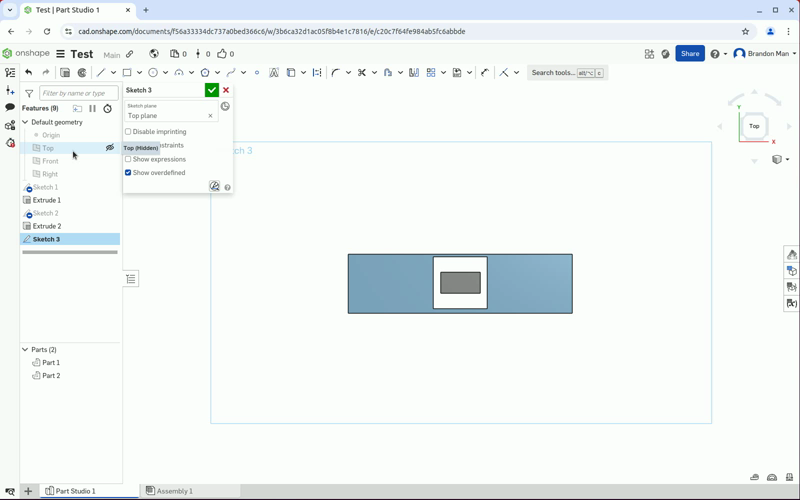
mouse_move(73, 352)
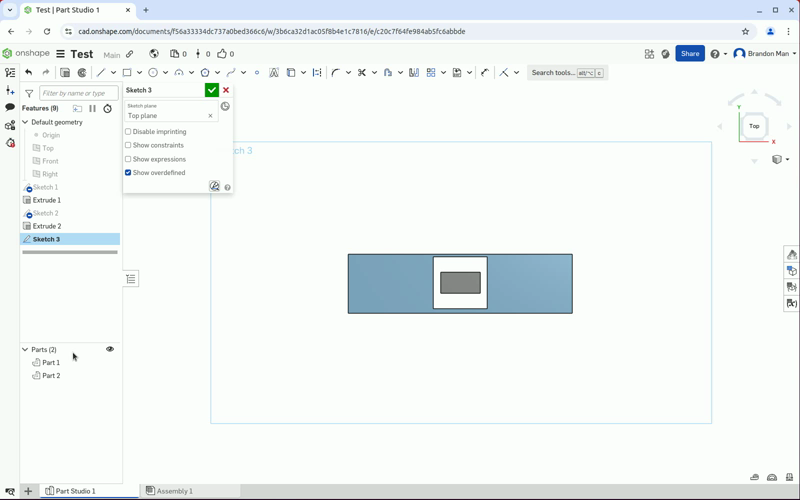
key(y)
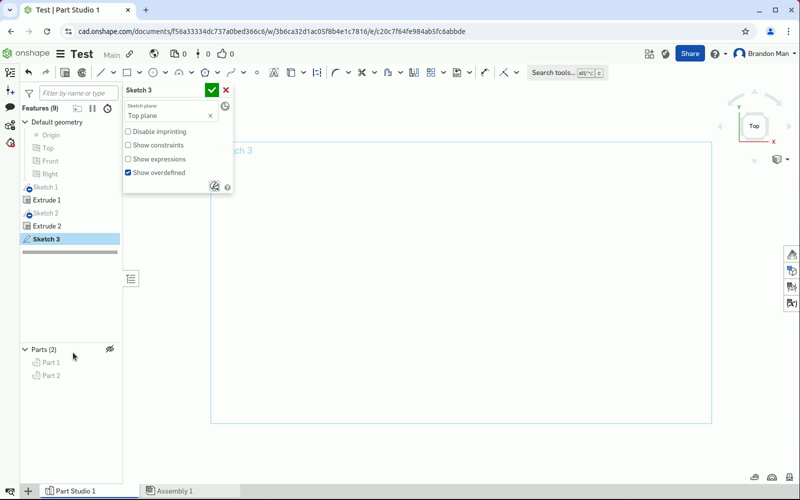
key(l)
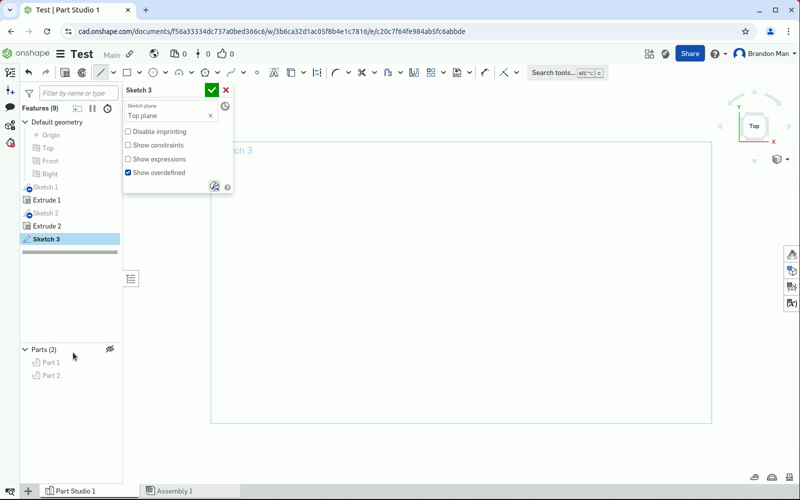
key_down(shift)
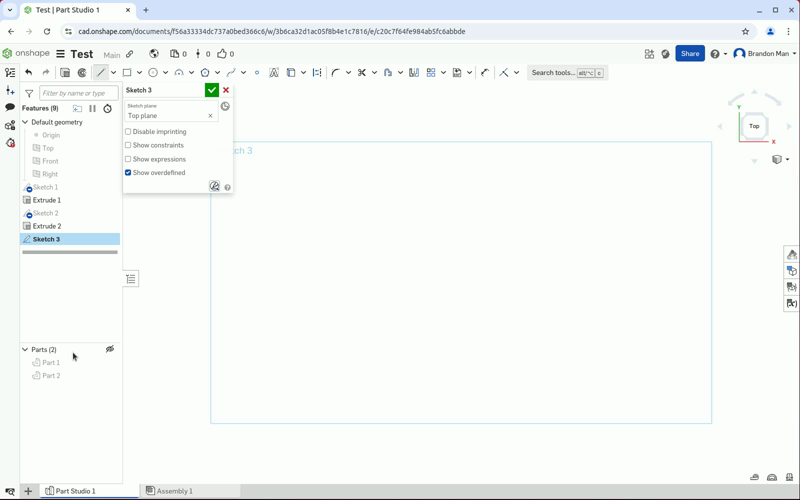
mouse_move(434, 308)
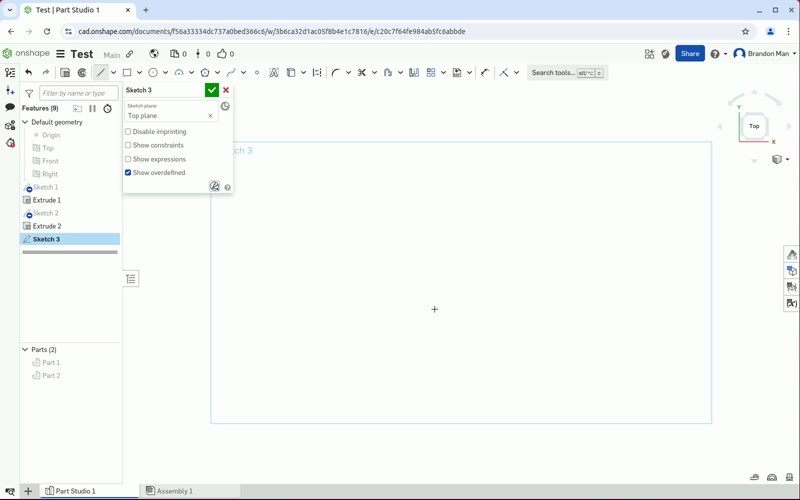
click(434, 308)
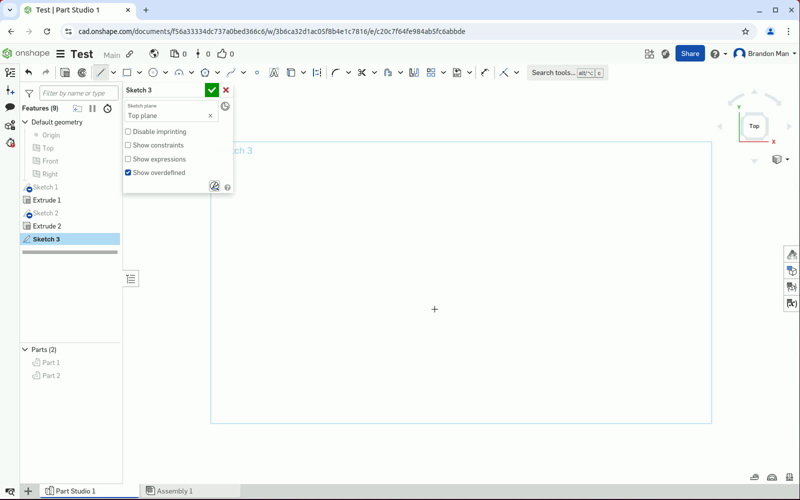
key_up(shift)
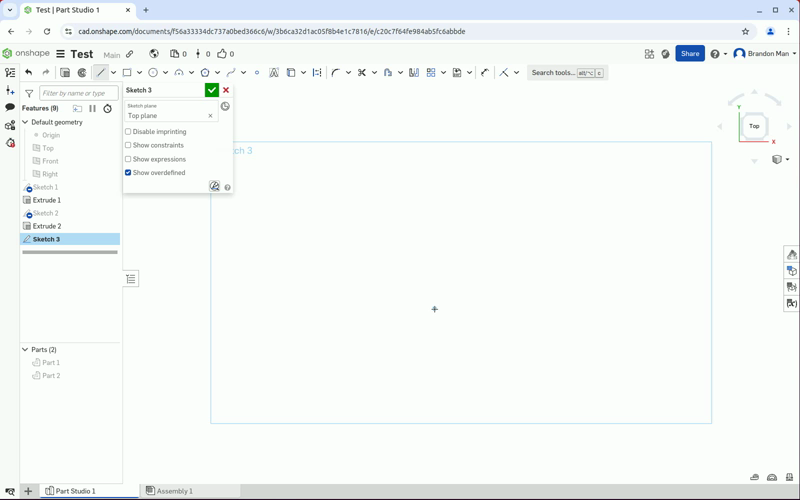
key_down(shift)
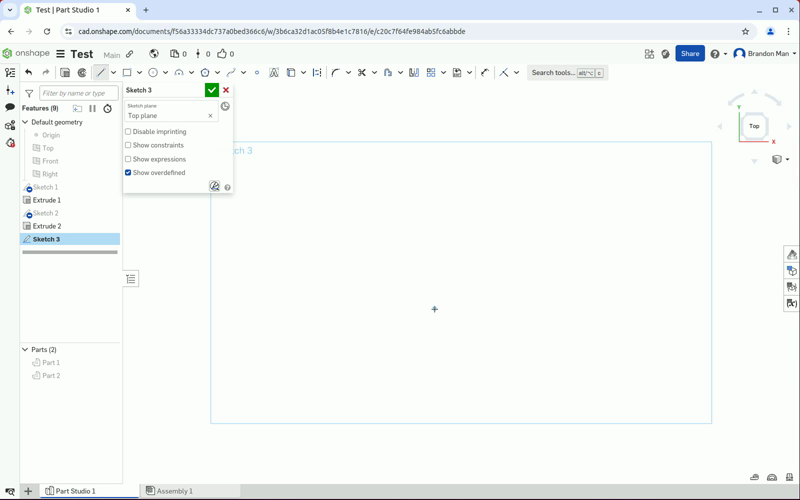
mouse_move(464, 308)
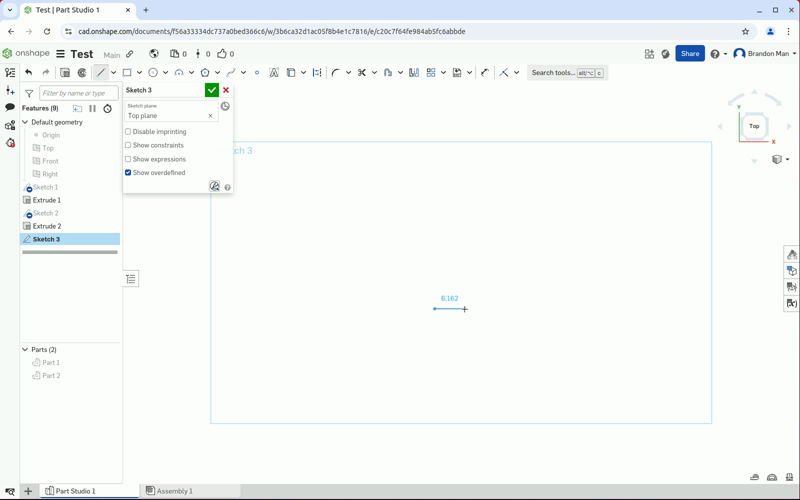
mouse_move(488, 308)
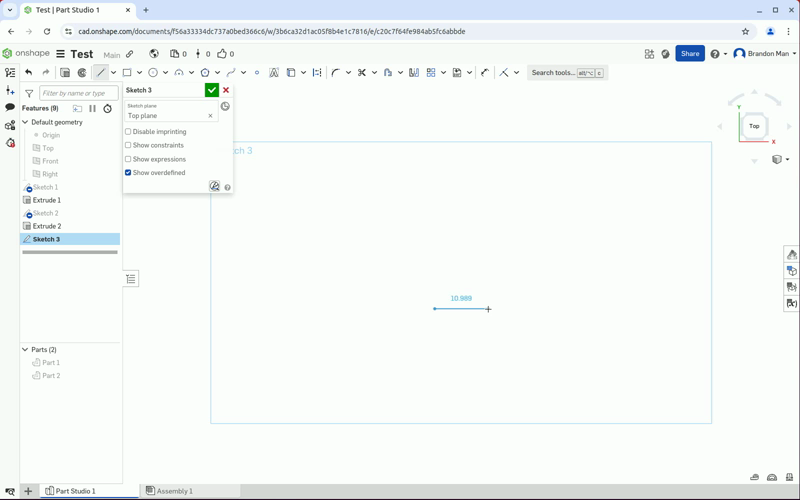
click(488, 308)
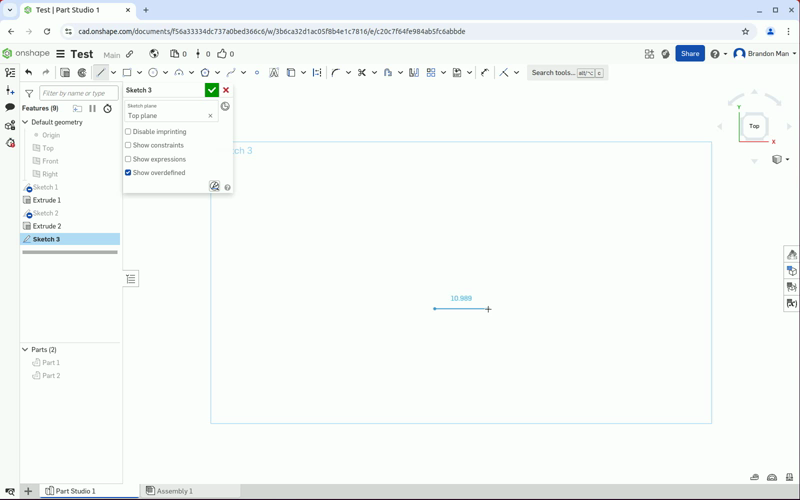
key_up(shift)
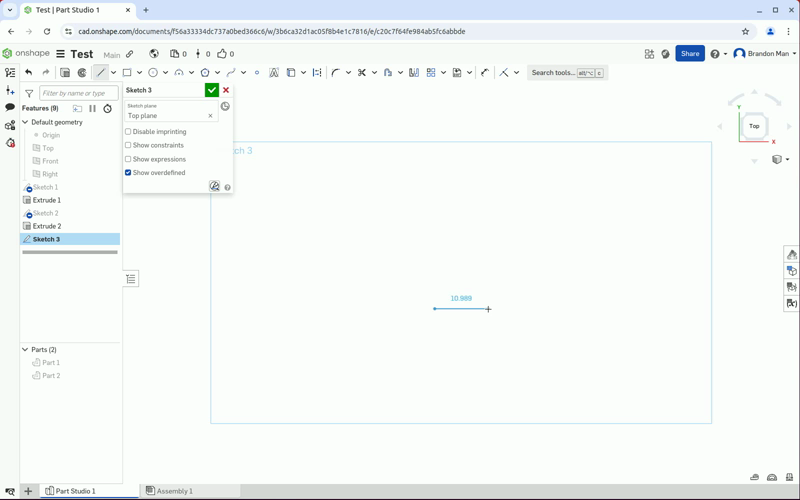
key_down(shift)
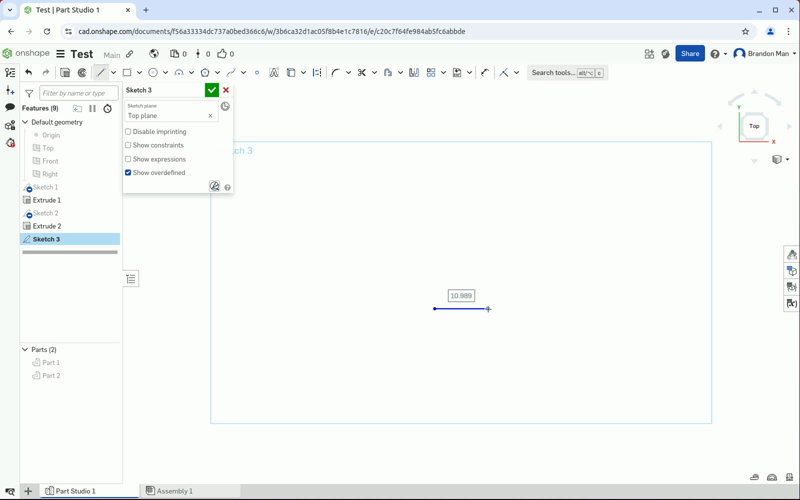
mouse_move(518, 308)
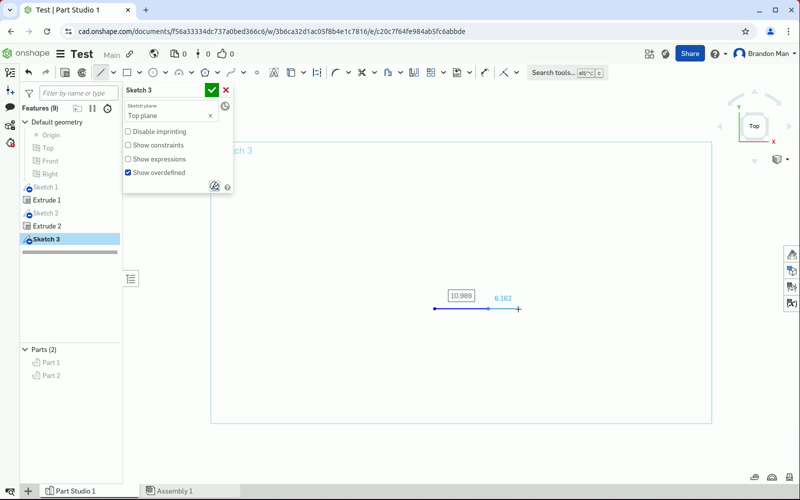
mouse_move(488, 281)
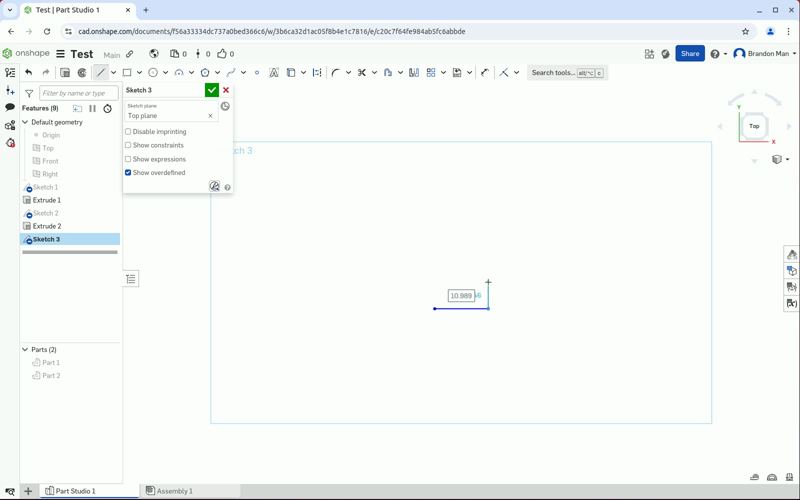
click(488, 281)
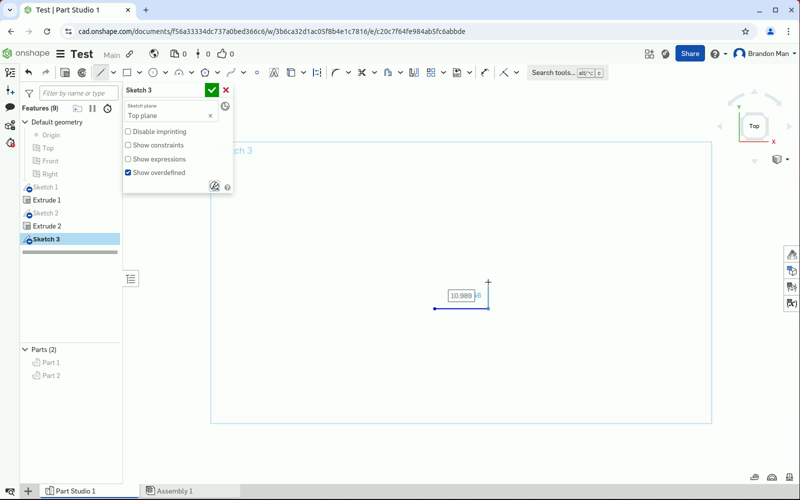
key_up(shift)
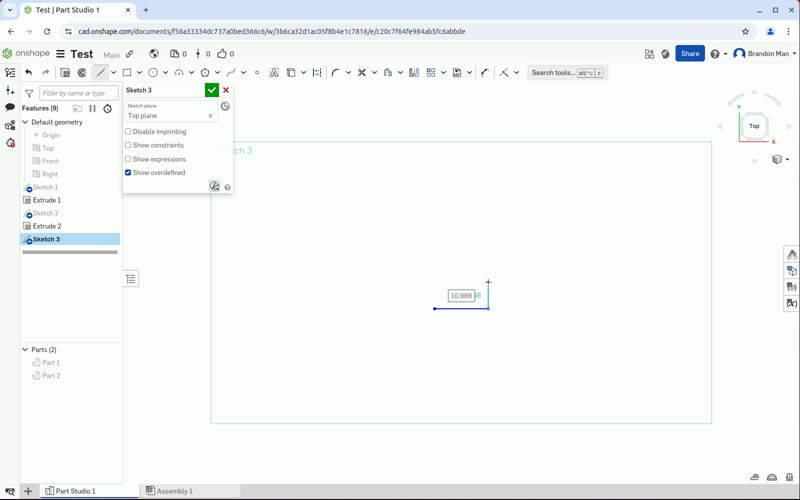
key_down(shift)
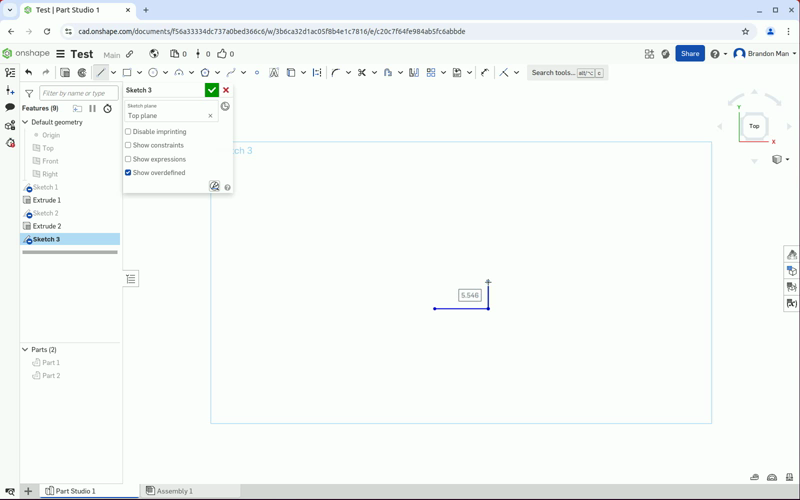
mouse_move(518, 281)
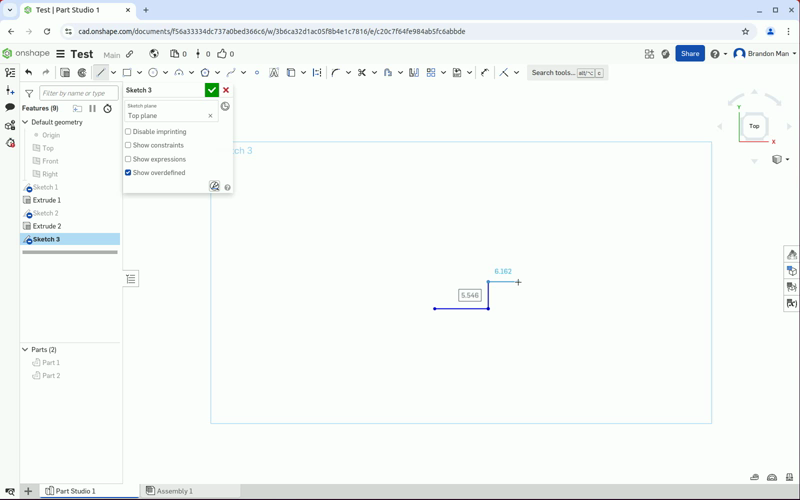
mouse_move(488, 255)
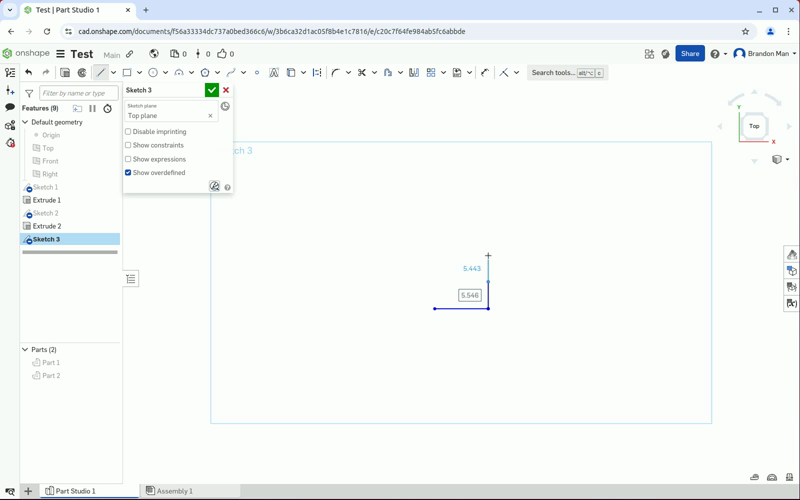
click(488, 255)
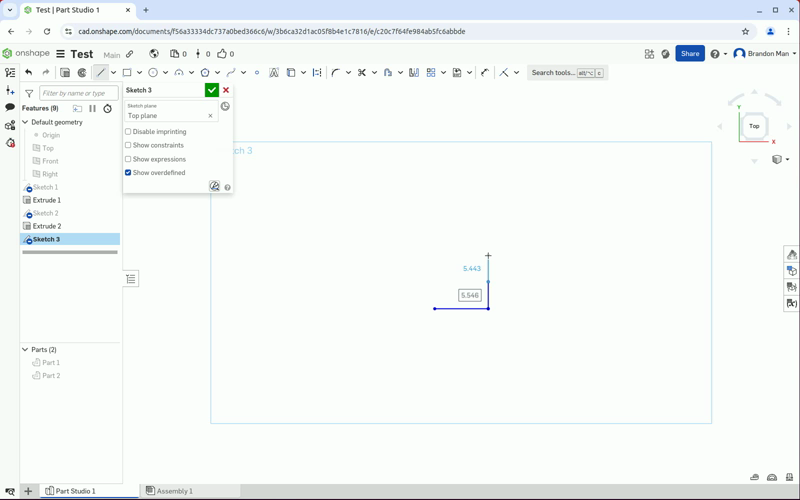
key_up(shift)
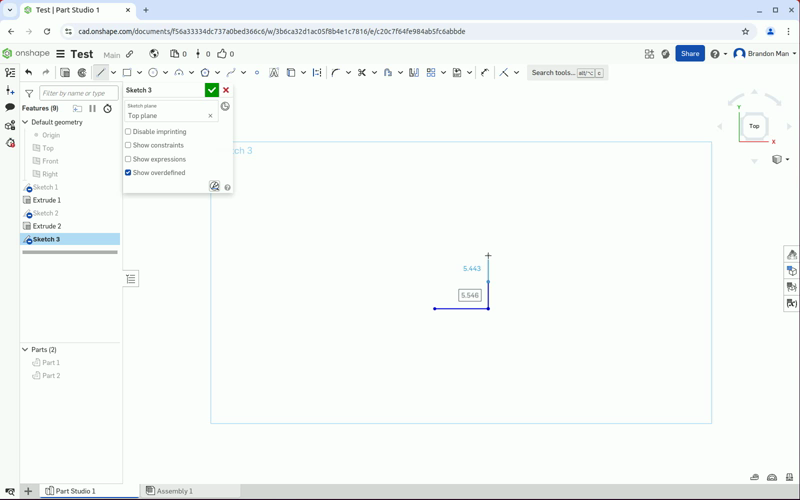
key_down(shift)
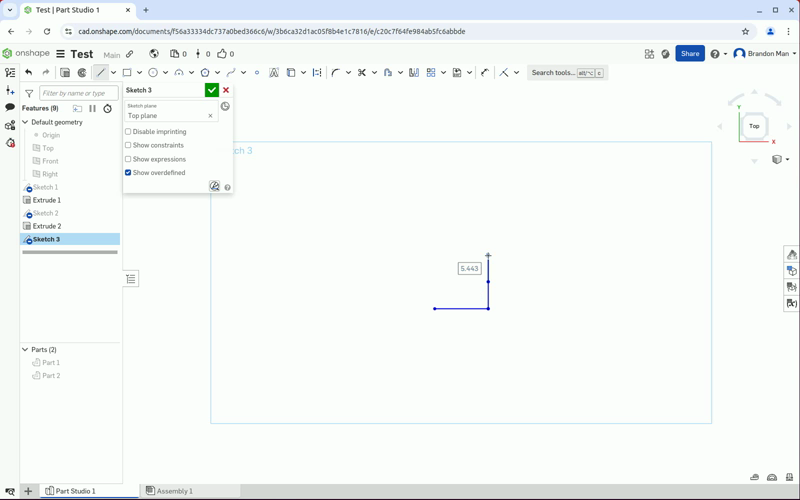
mouse_move(518, 255)
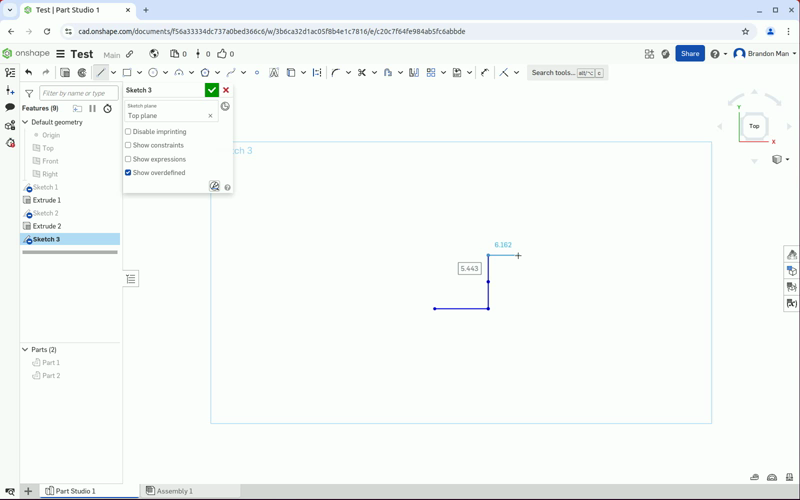
mouse_move(434, 255)
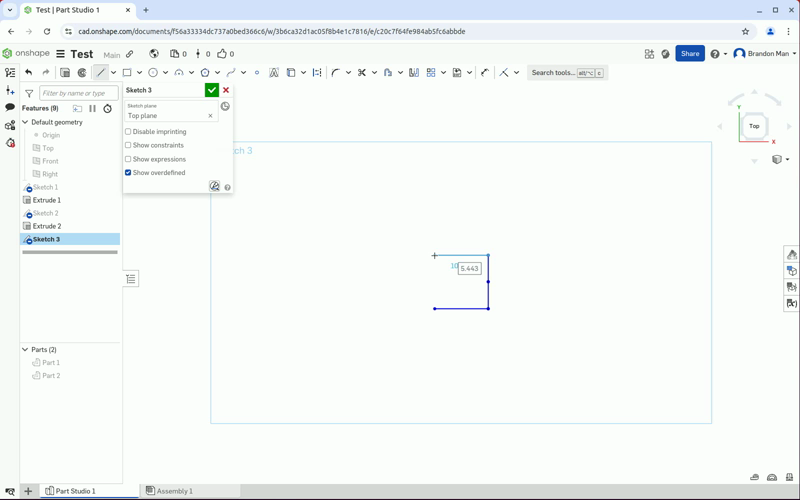
click(434, 255)
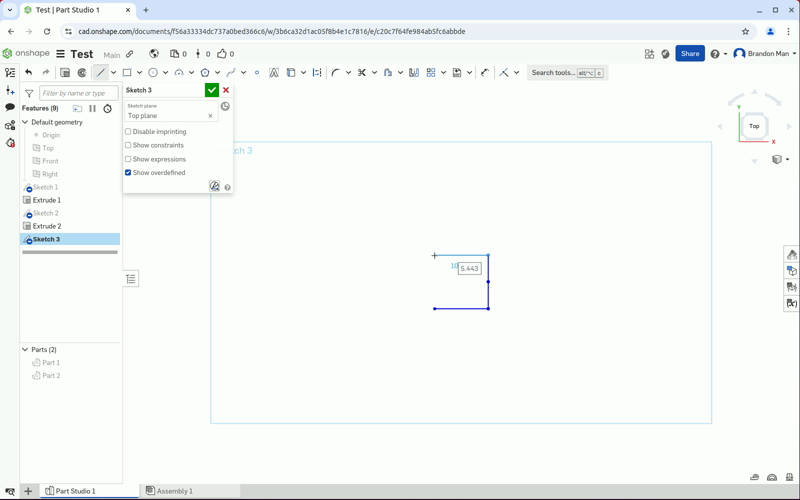
key_up(shift)
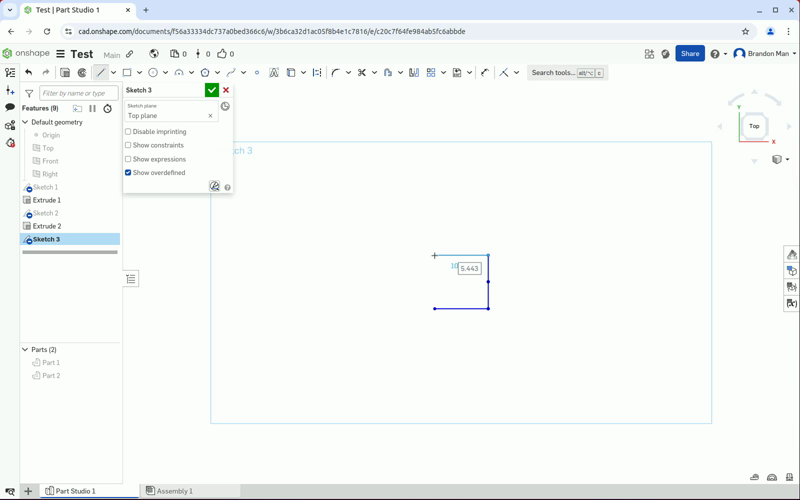
mouse_move(464, 255)
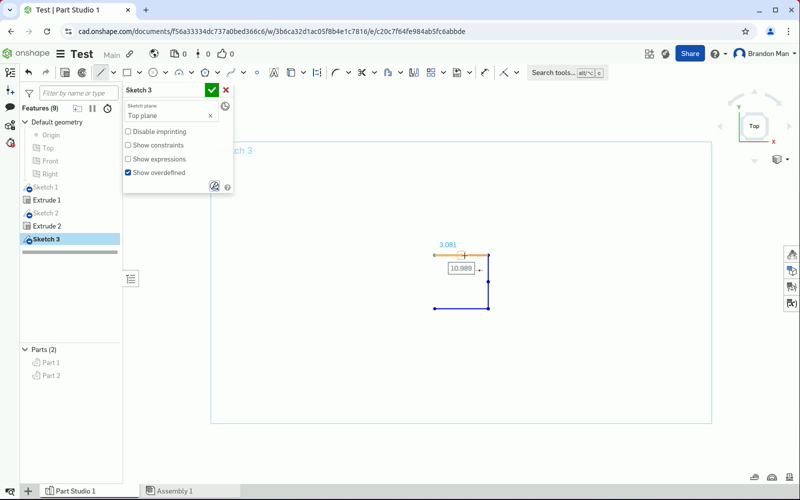
key_down(shift)
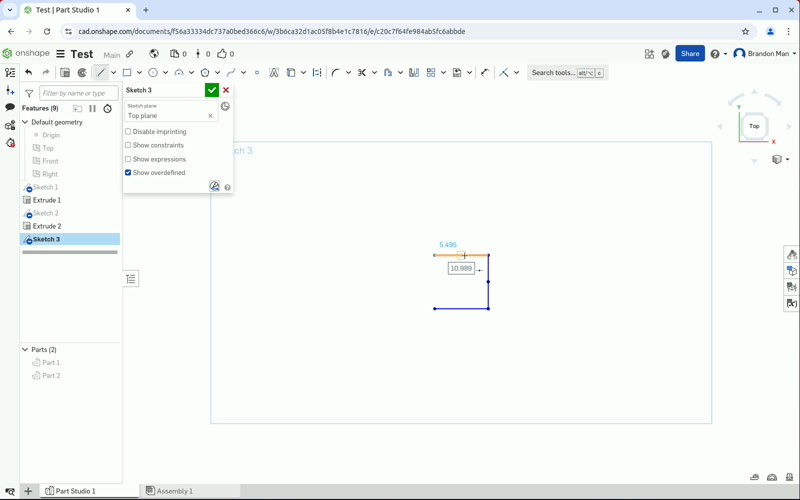
mouse_move(434, 308)
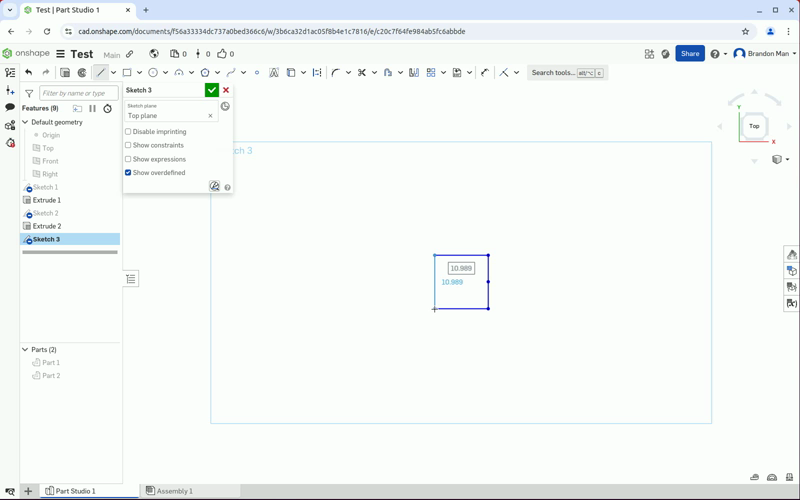
key_up(shift)
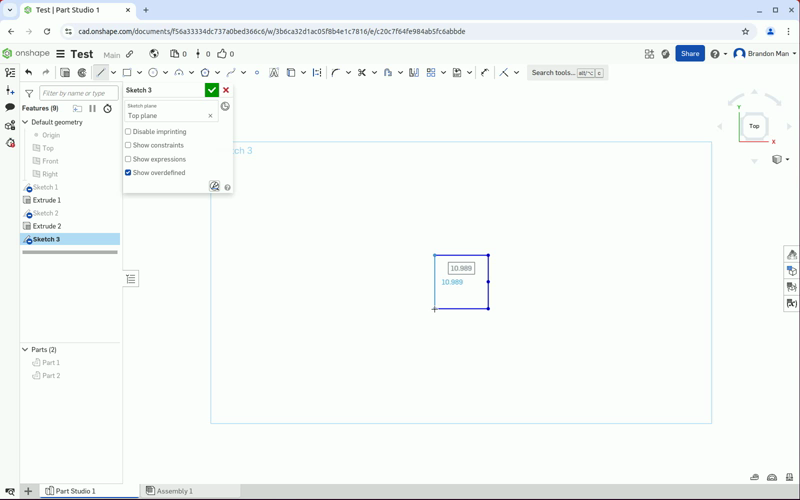
click(434, 308)
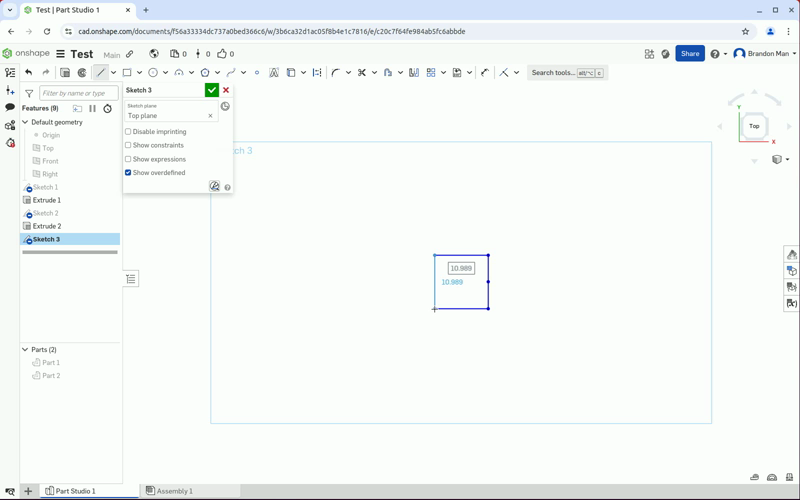
key(esc)
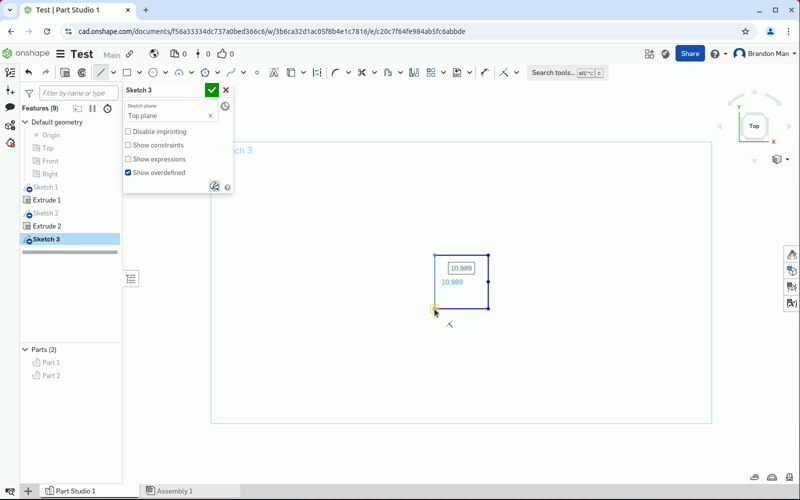
key(l)
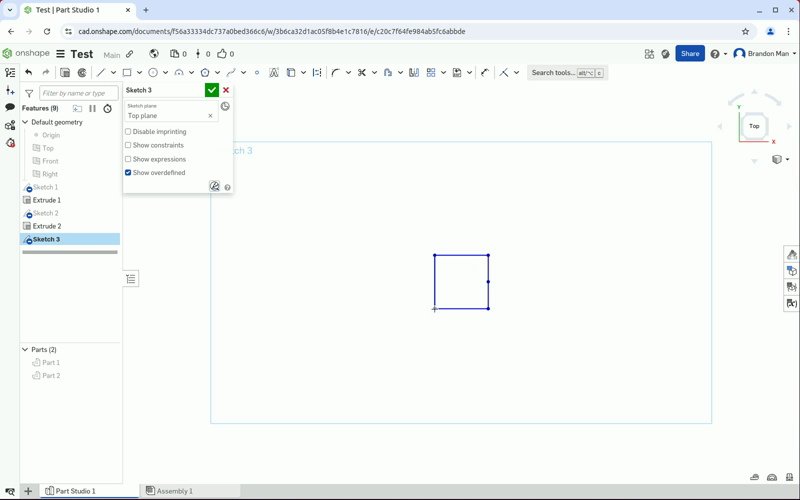
key_down(shift)
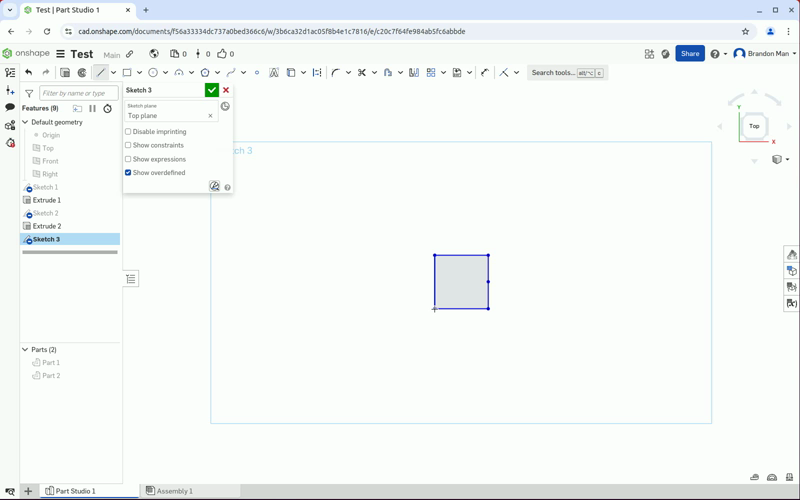
mouse_move(441, 293)
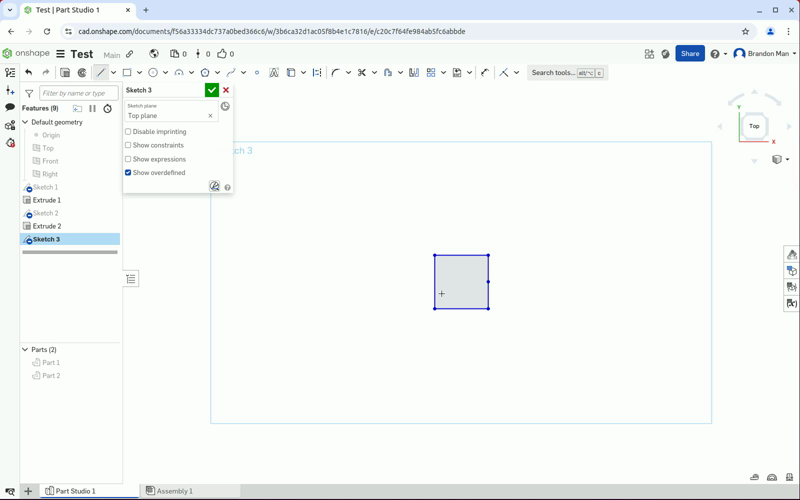
click(441, 293)
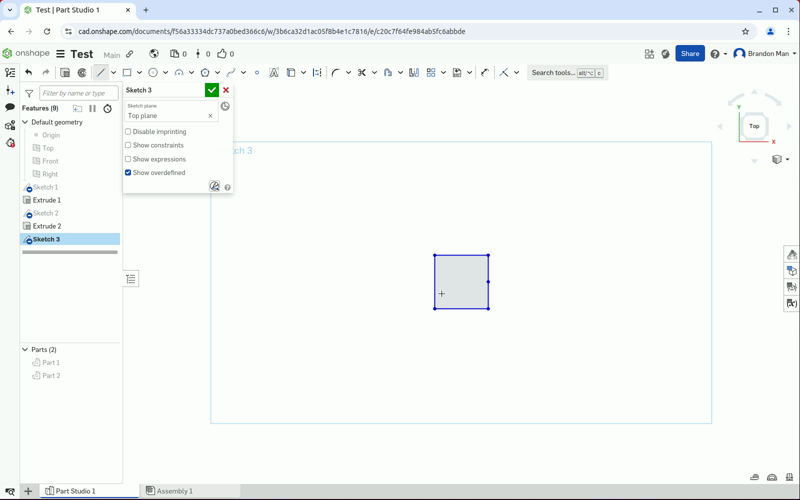
key_up(shift)
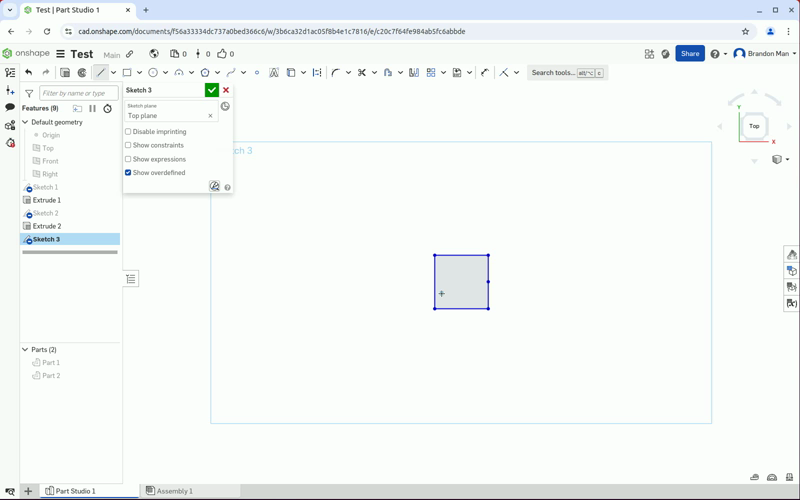
key_down(shift)
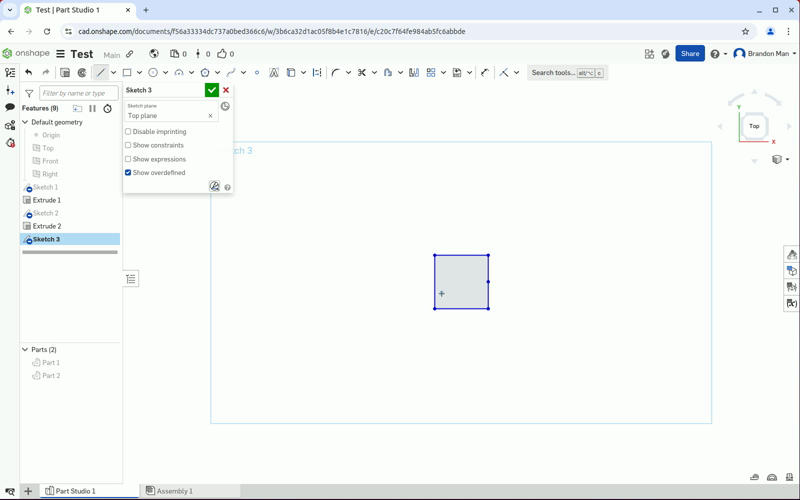
mouse_move(471, 293)
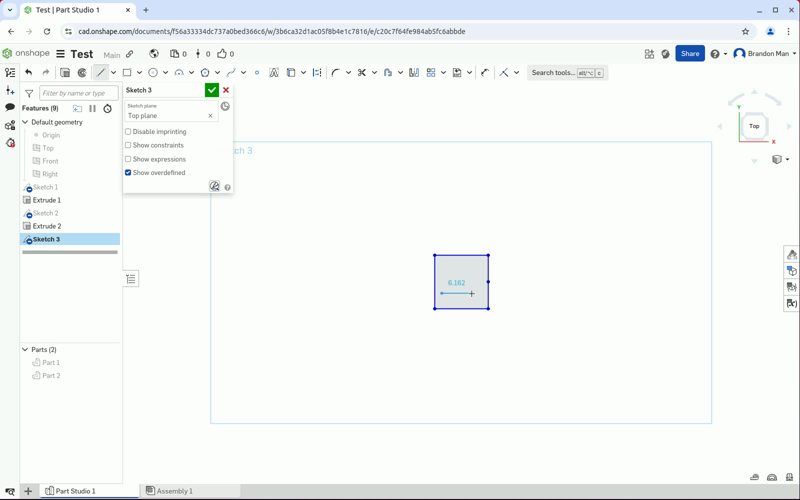
mouse_move(481, 293)
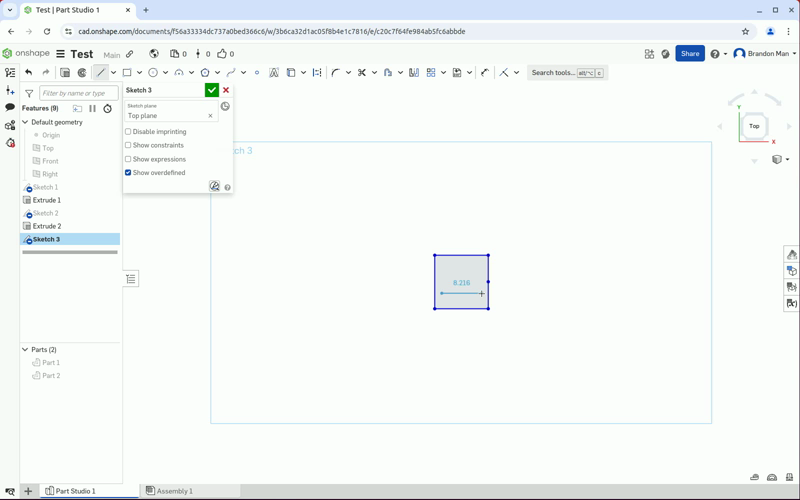
click(481, 293)
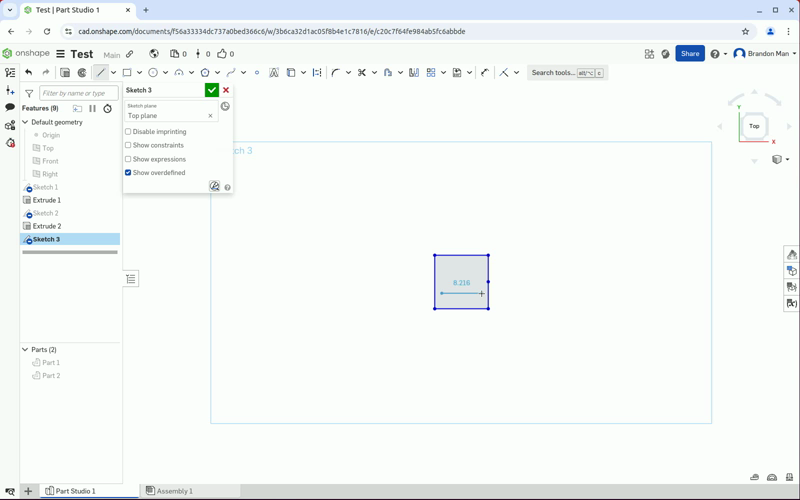
key_up(shift)
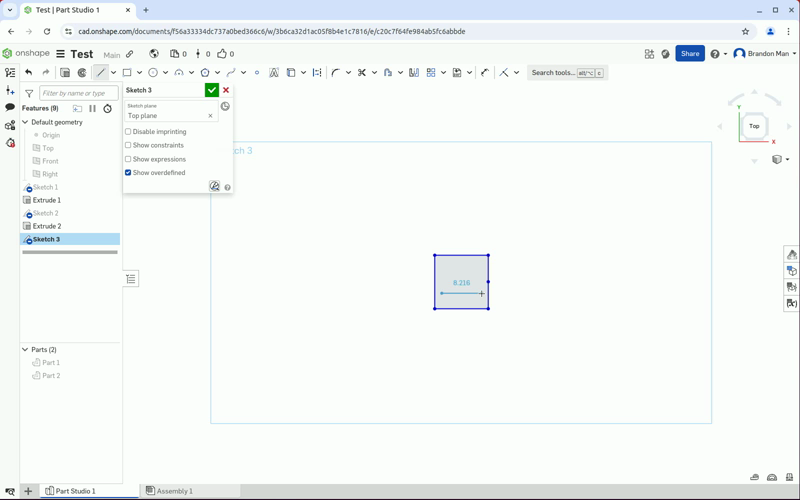
key_down(shift)
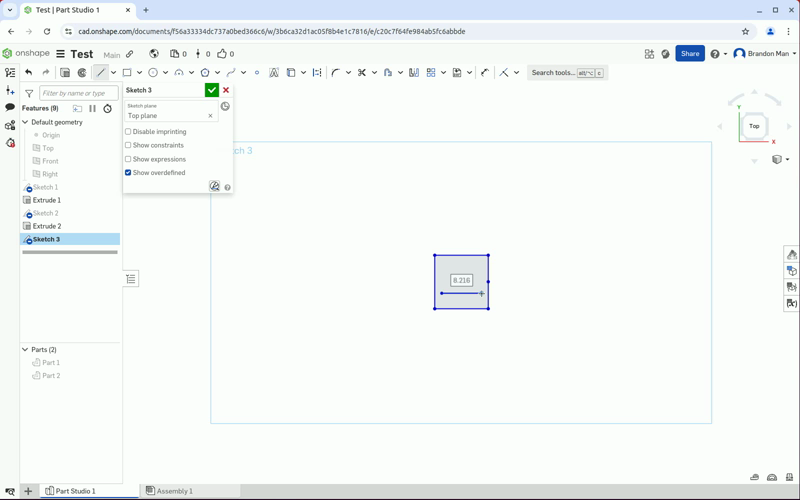
mouse_move(511, 293)
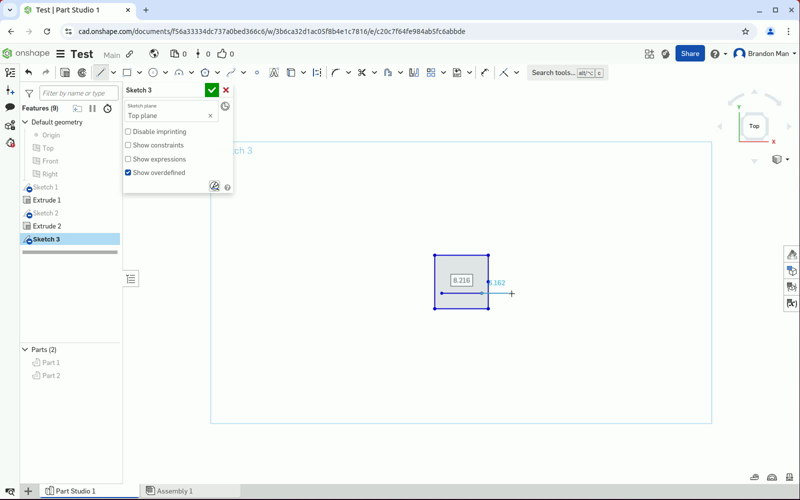
mouse_move(481, 281)
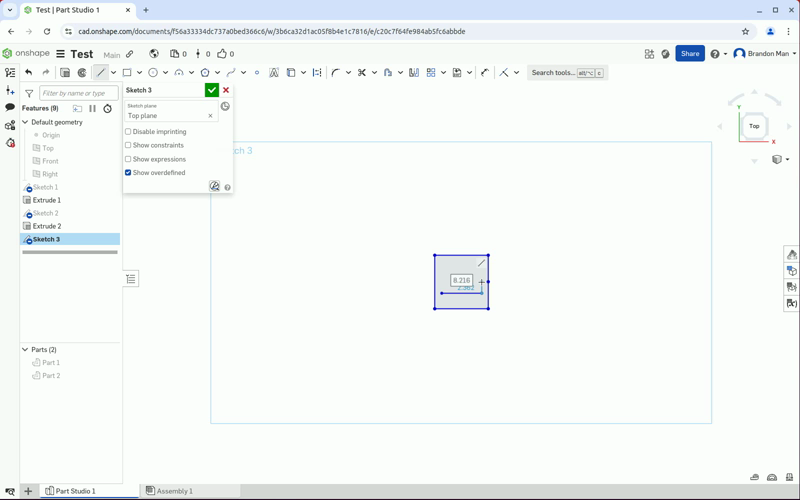
click(481, 281)
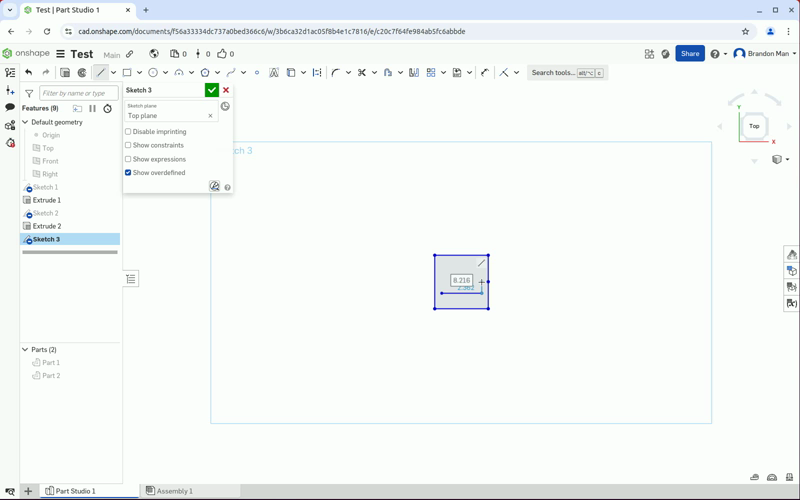
key_up(shift)
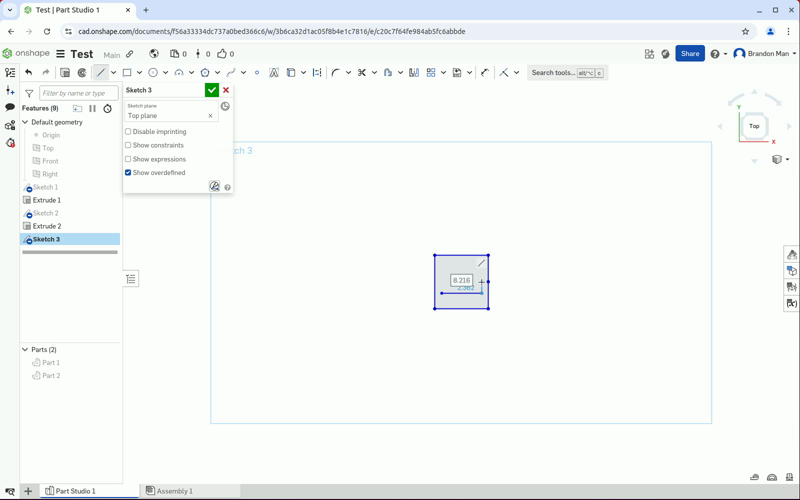
key_down(shift)
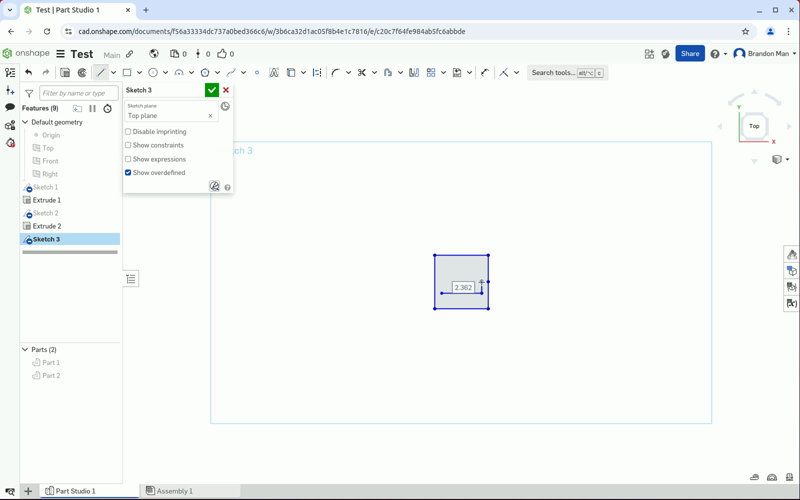
mouse_move(511, 281)
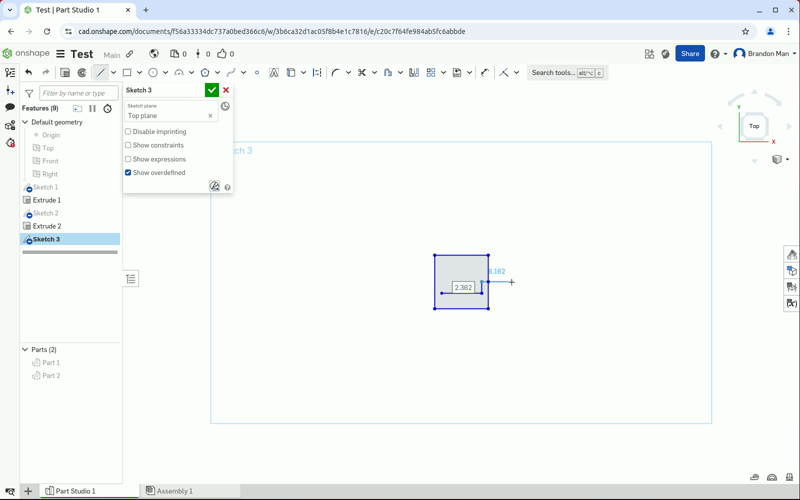
mouse_move(481, 271)
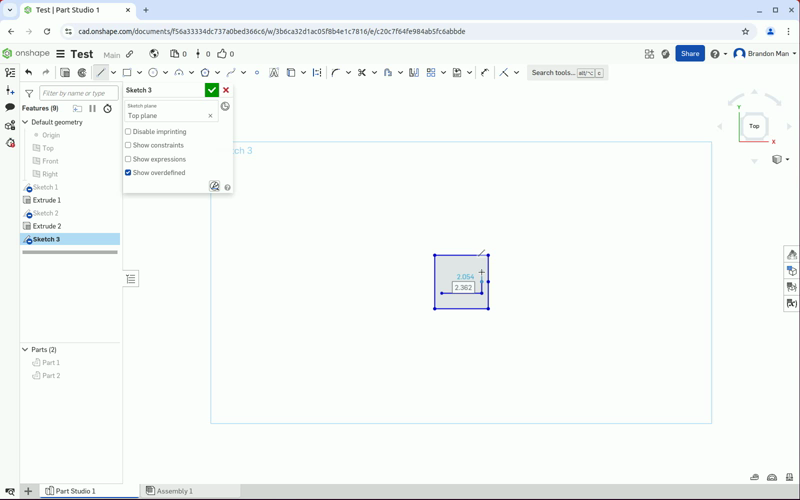
click(481, 271)
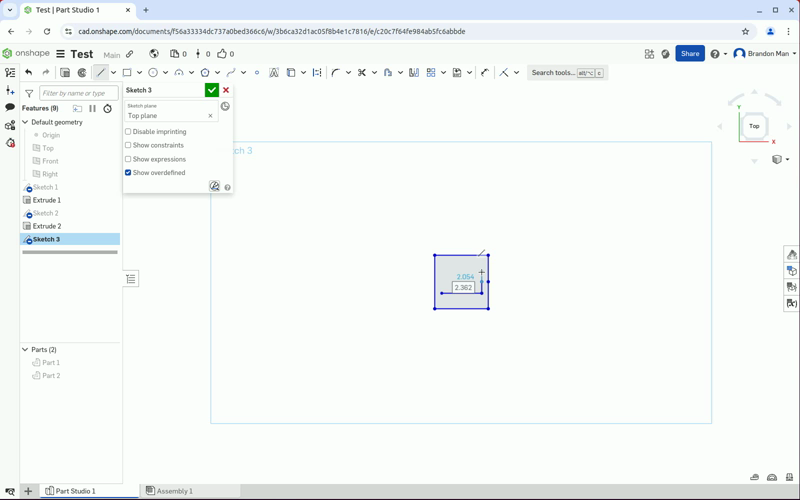
key_up(shift)
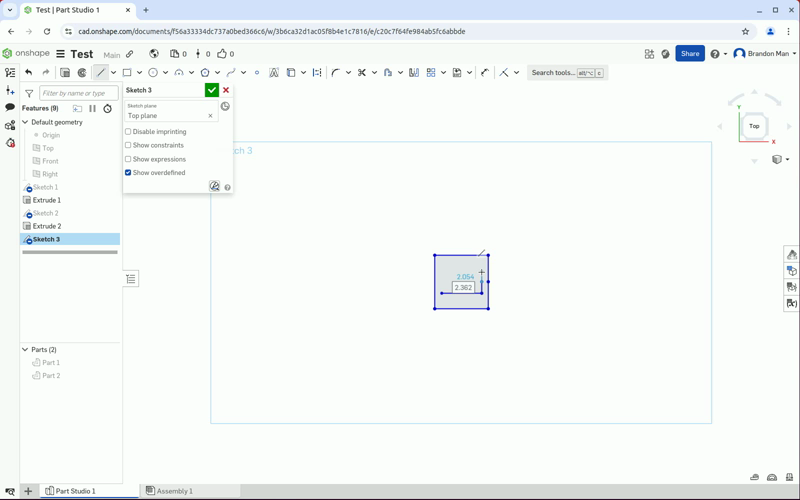
key_down(shift)
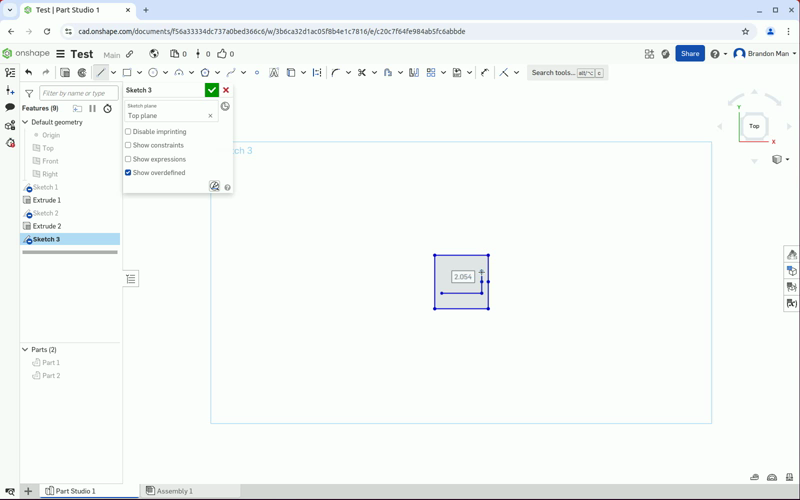
mouse_move(511, 271)
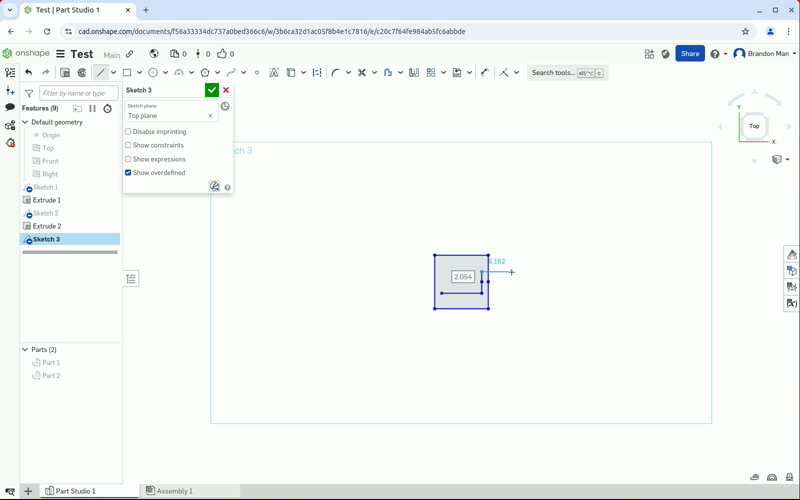
mouse_move(441, 271)
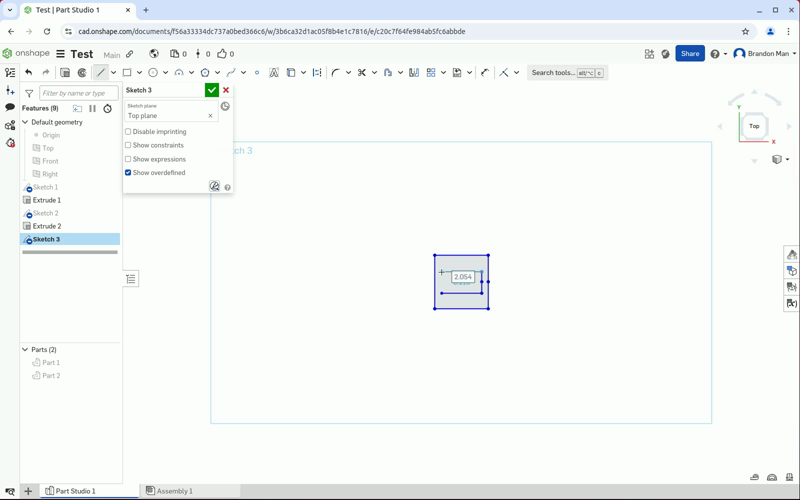
click(441, 271)
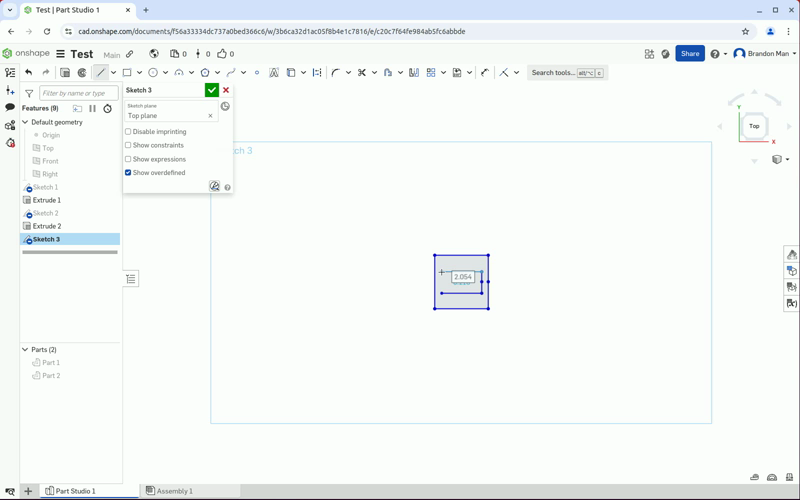
key_up(shift)
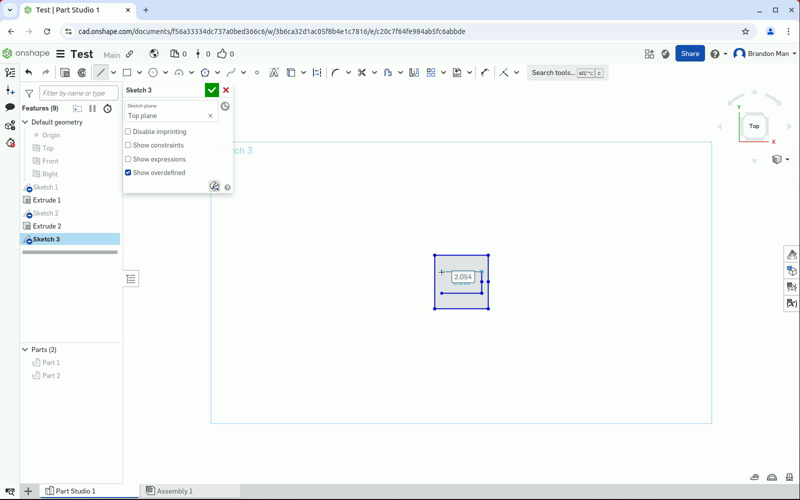
mouse_move(471, 271)
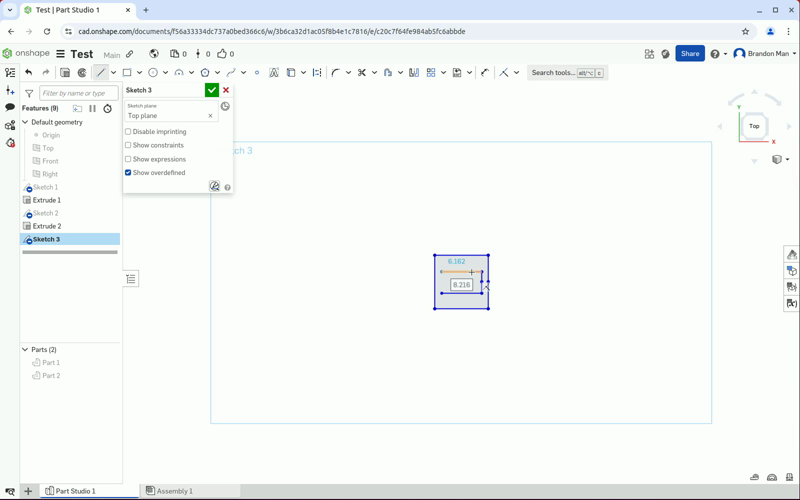
key_down(shift)
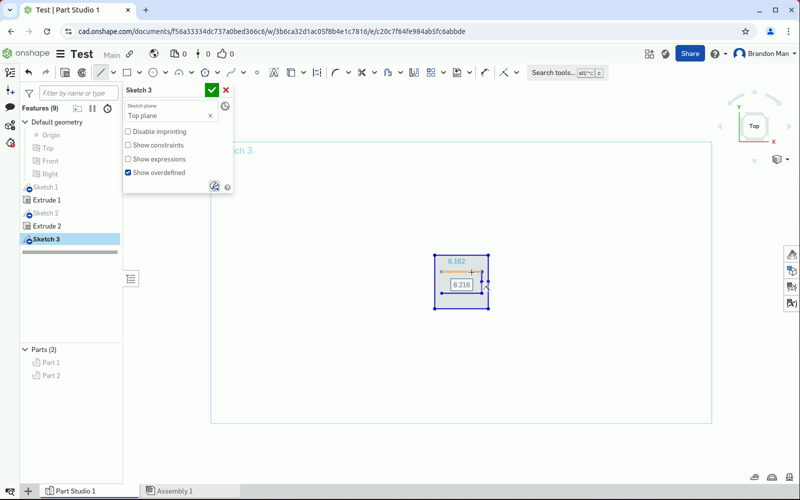
mouse_move(441, 293)
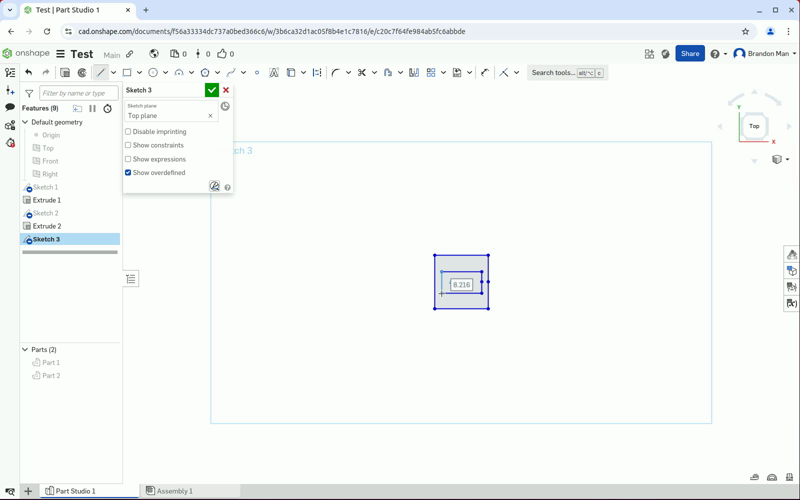
key_up(shift)
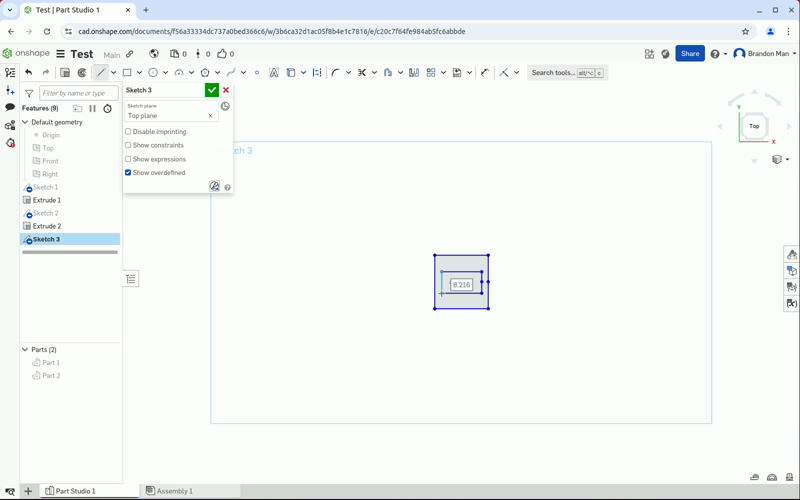
click(441, 293)
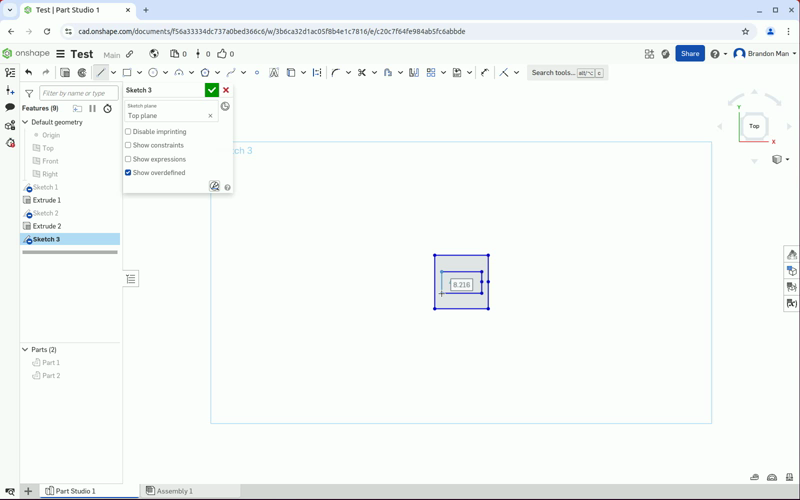
key(esc)
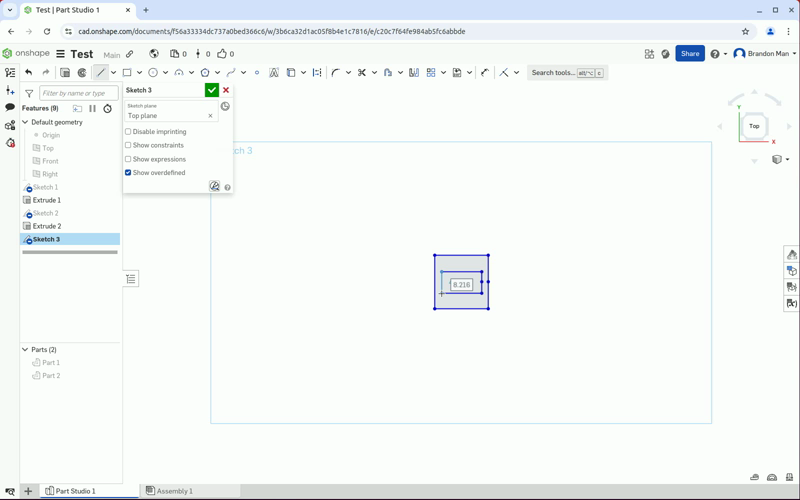
mouse_move(441, 300)
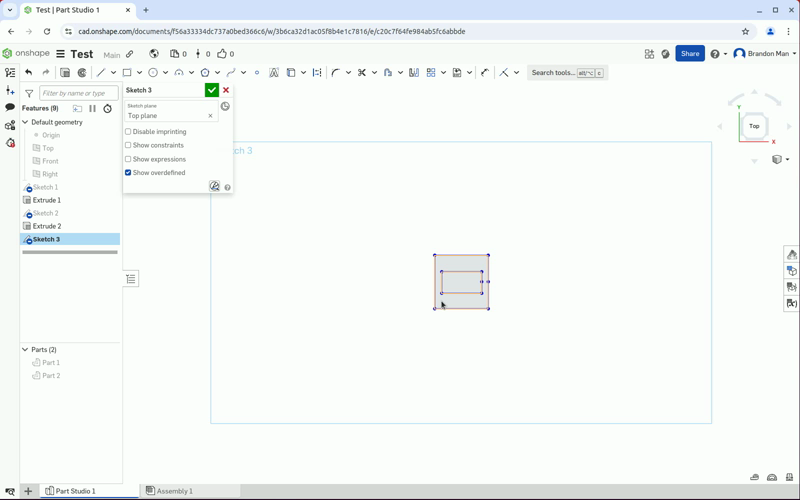
click(441, 300)
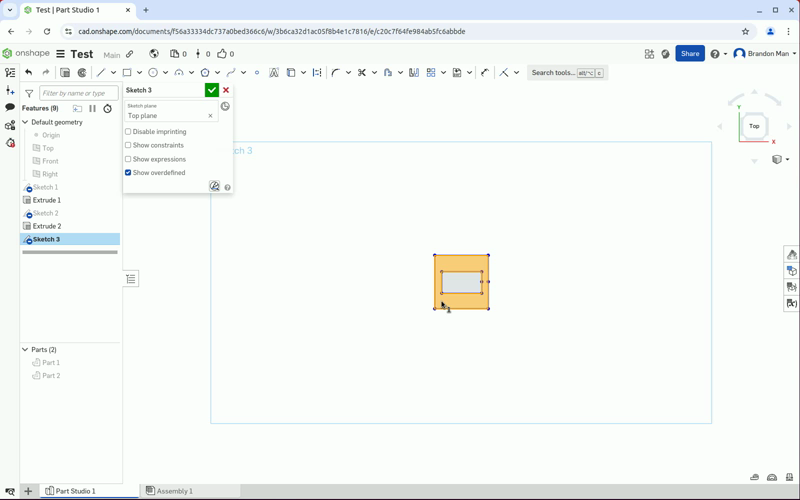
mouse_move(73, 352)
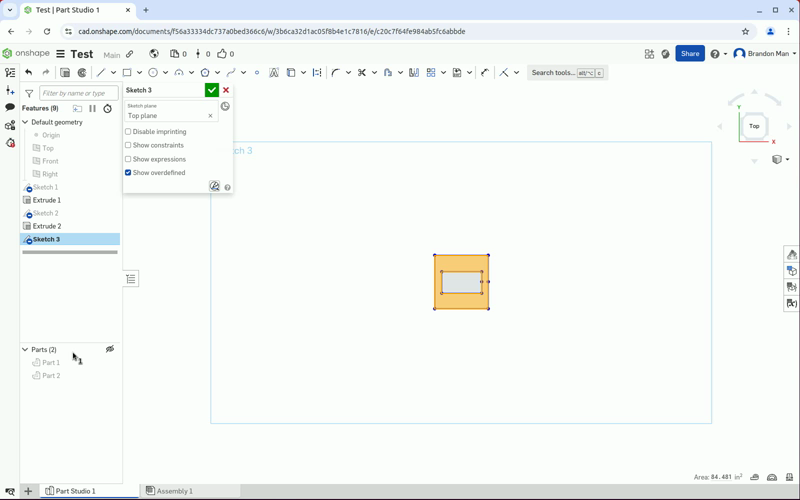
key(shift+y)
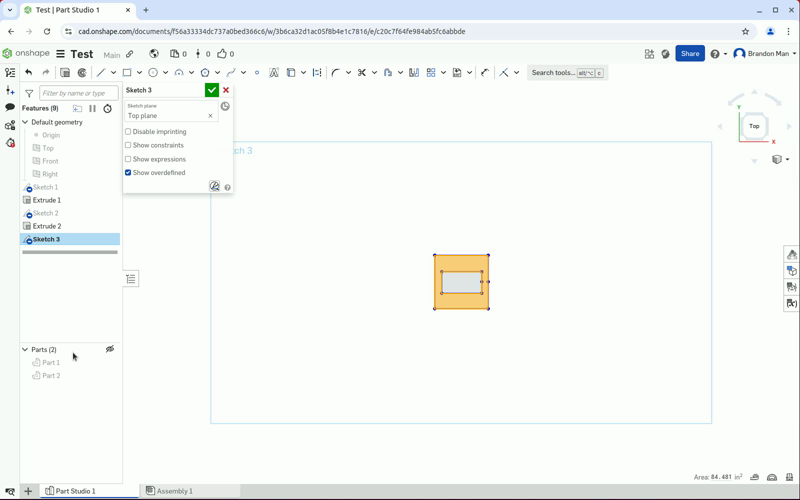
key(shift+e)
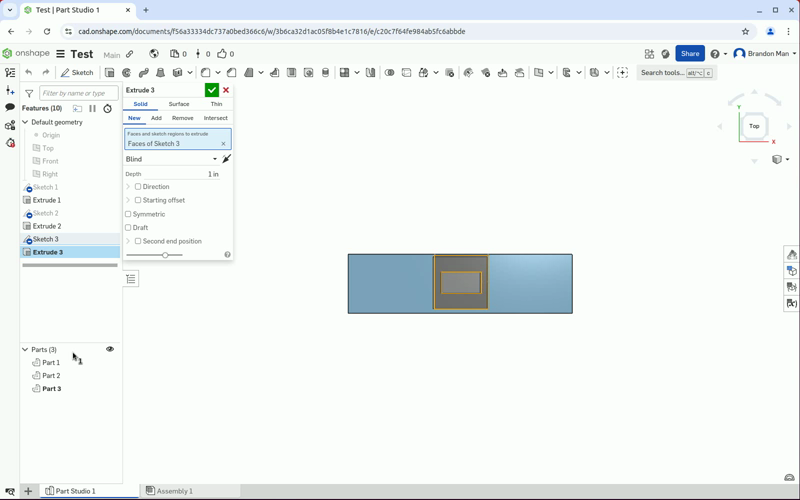
mouse_move(143, 106)
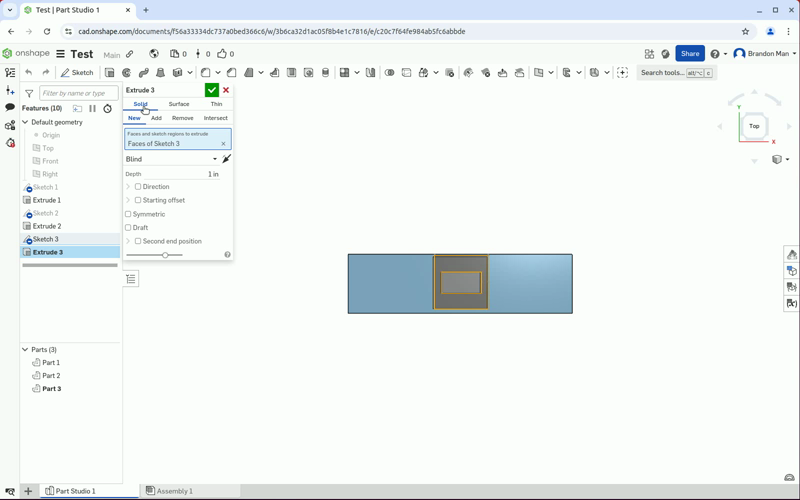
click(143, 106)
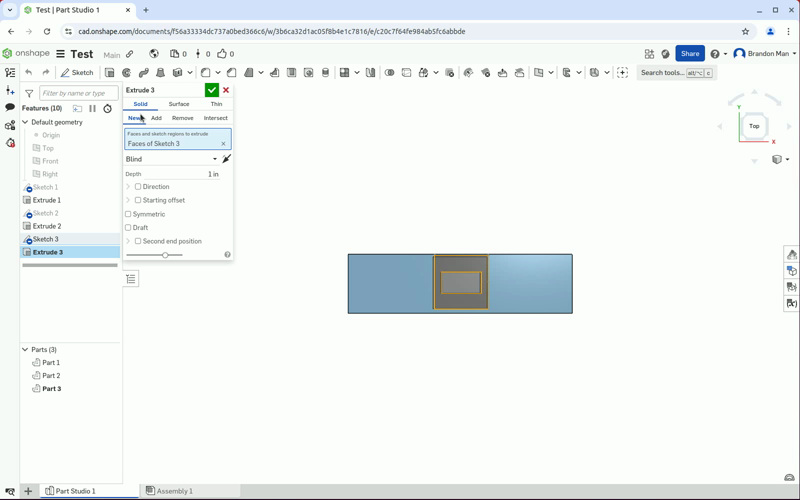
mouse_move(137, 120)
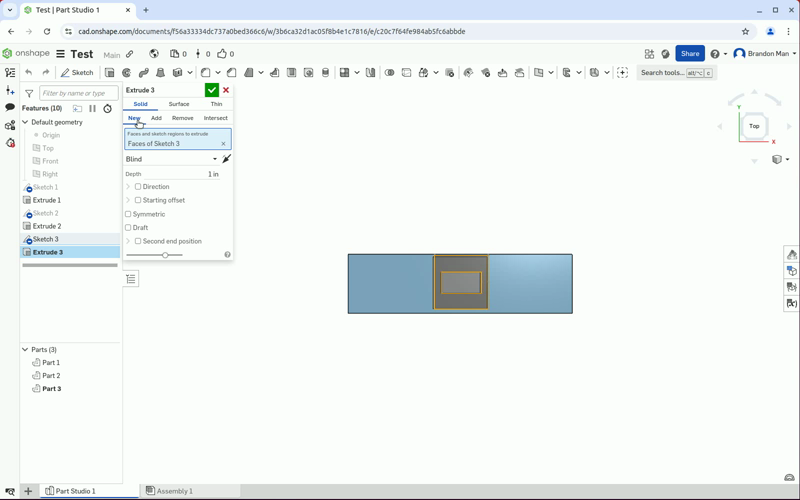
click(137, 120)
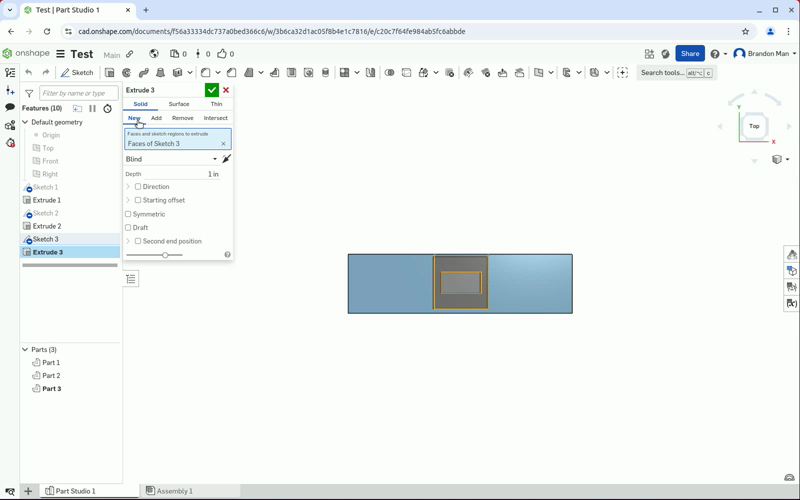
key(tab, 4)
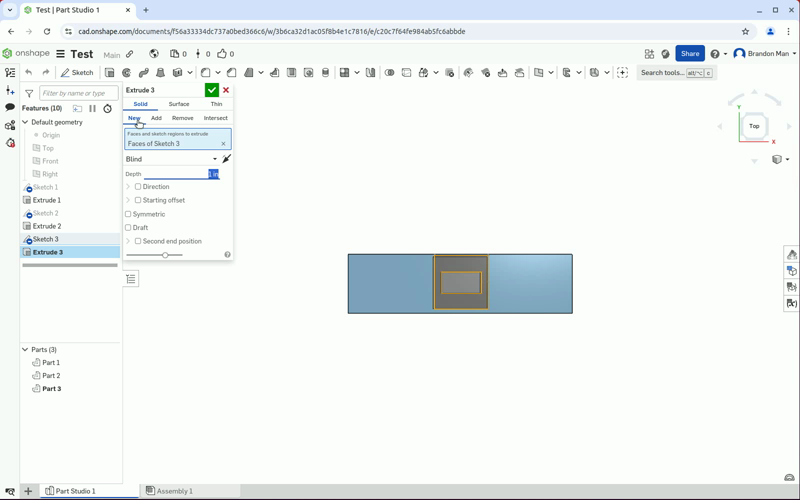
text(1.685)
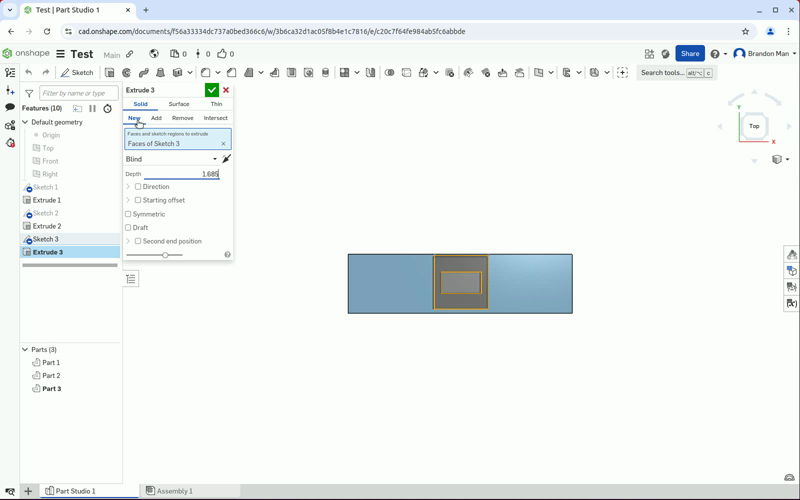
key(enter)
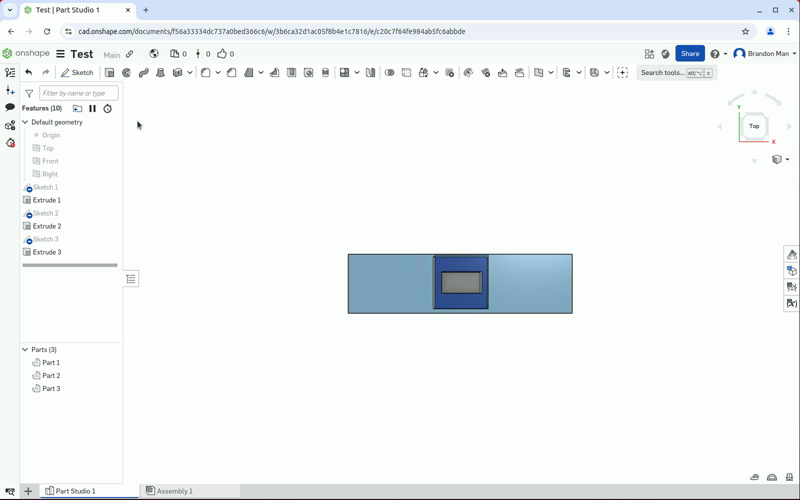
key(shift+h)
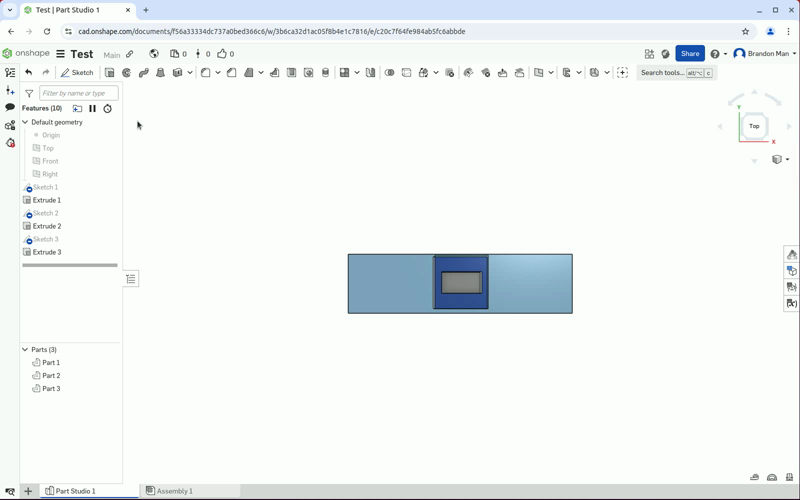
key(shift+h)
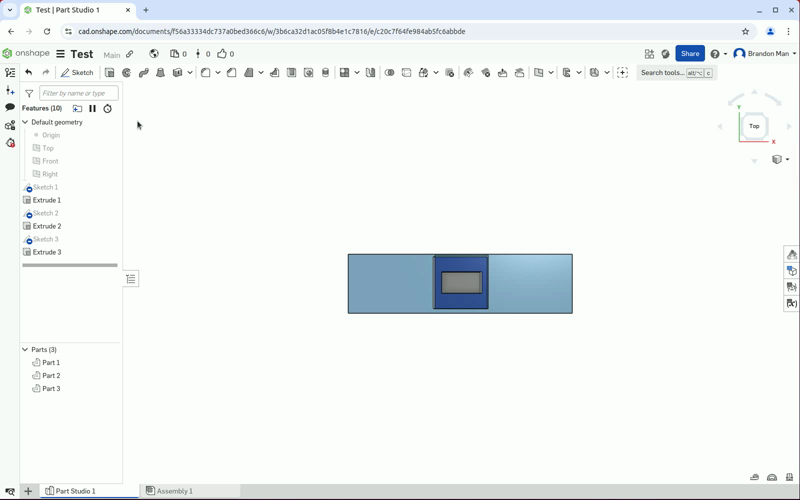
mouse_move(73, 189)
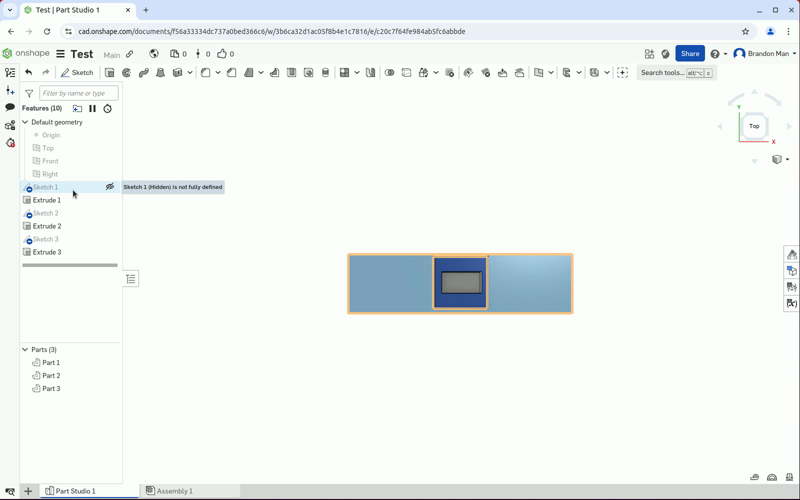
click(73, 189)
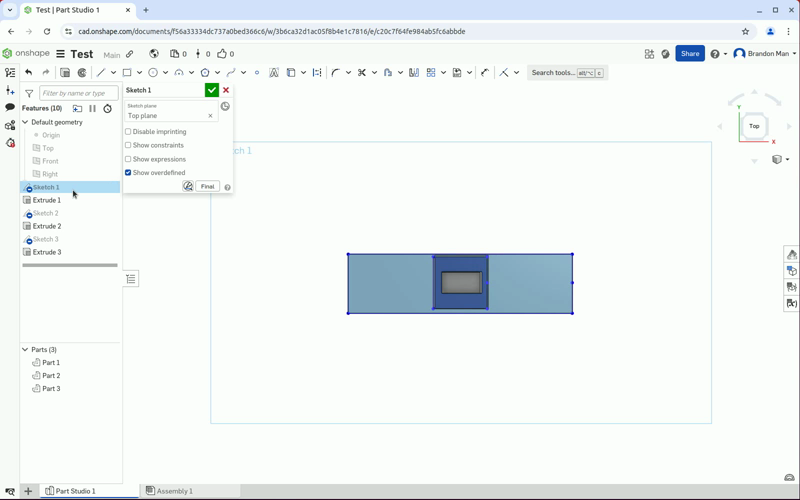
mouse_move(229, 92)
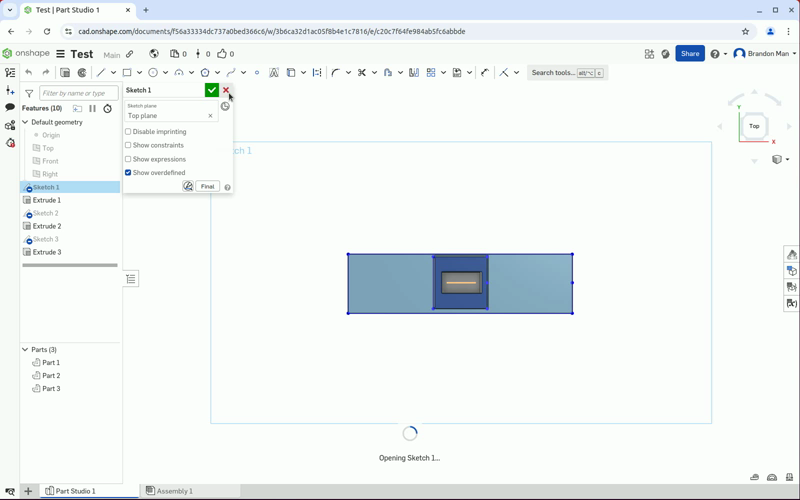
click(229, 92)
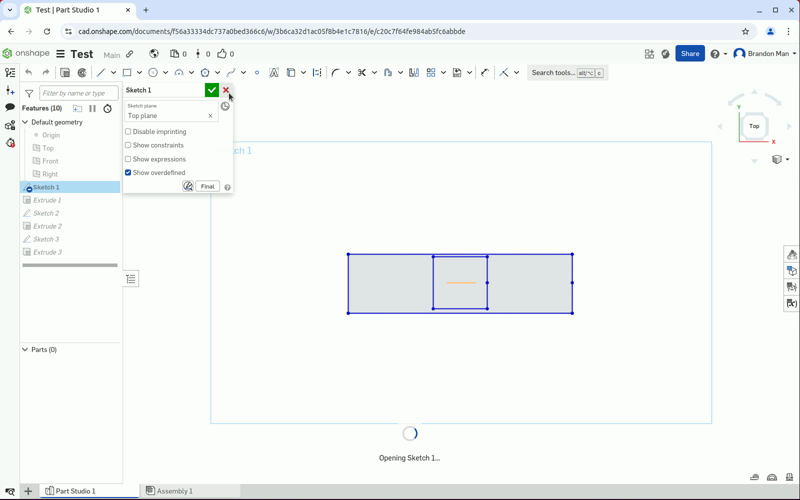
key(shift+s)
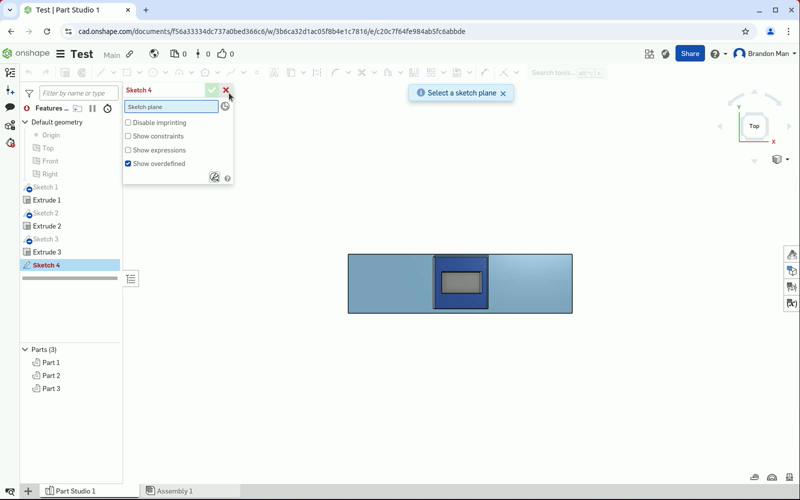
mouse_move(73, 150)
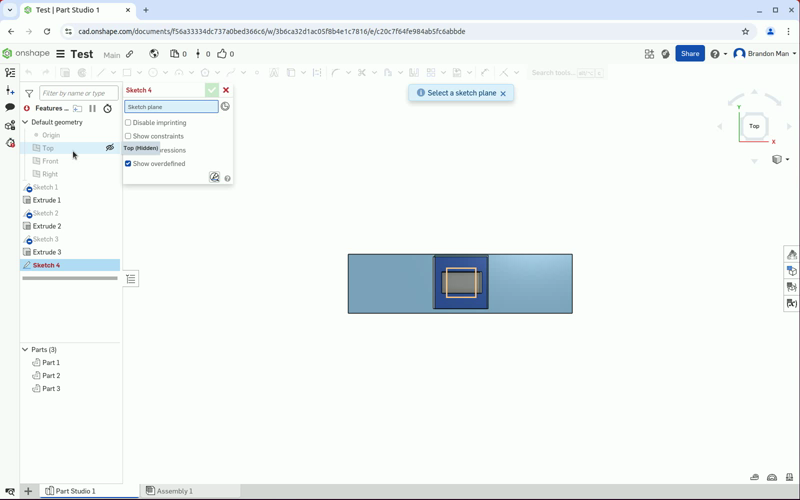
click(73, 150)
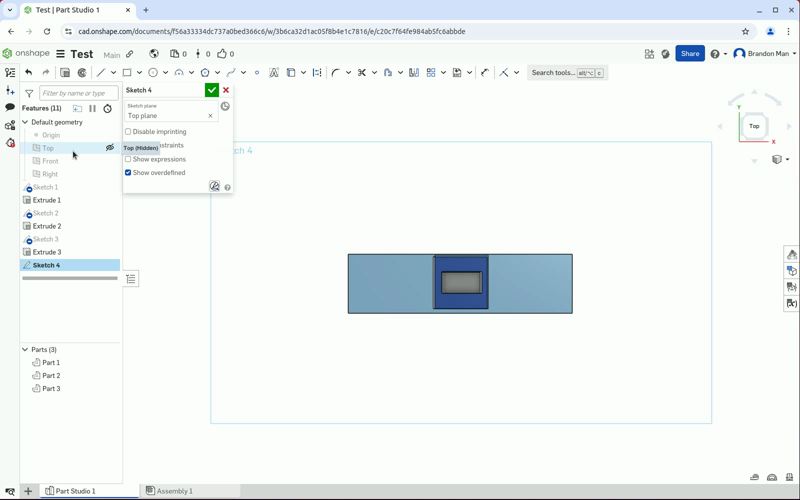
mouse_move(73, 352)
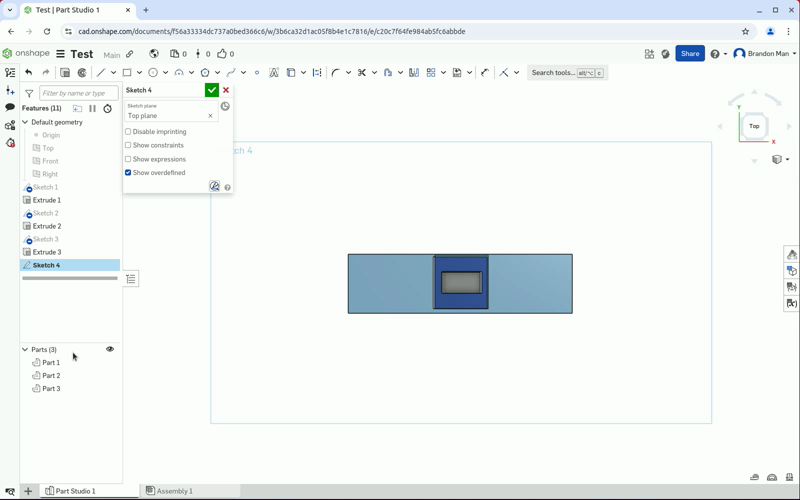
key(y)
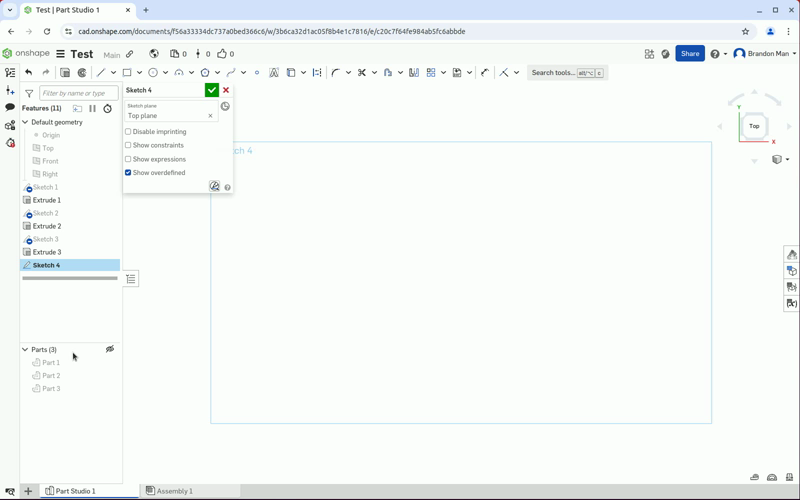
key(l)
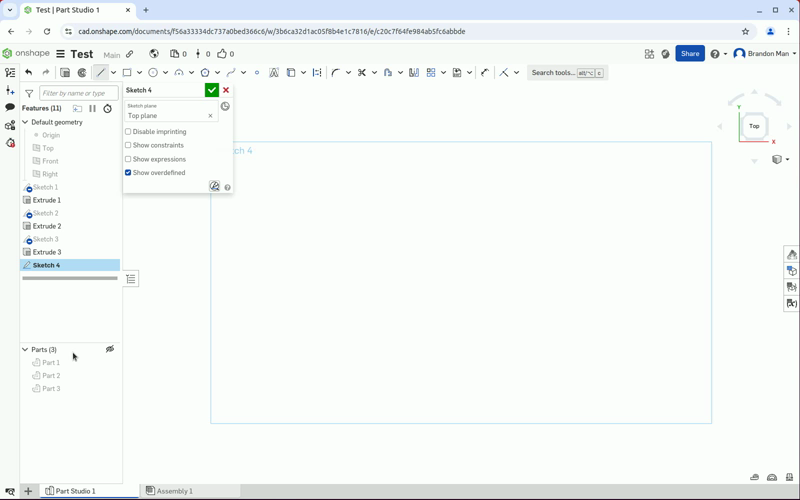
key_down(shift)
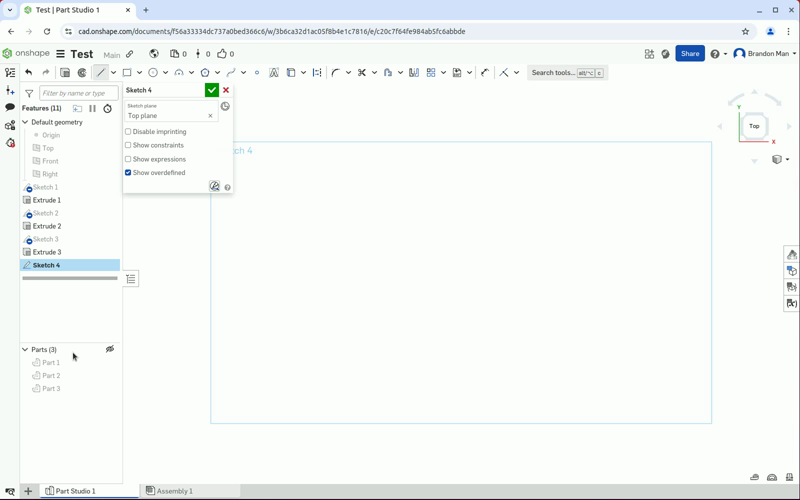
mouse_move(348, 313)
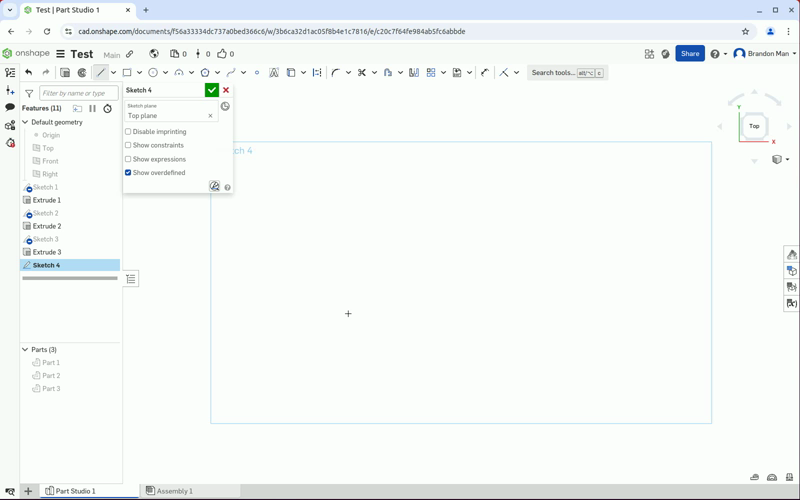
click(348, 313)
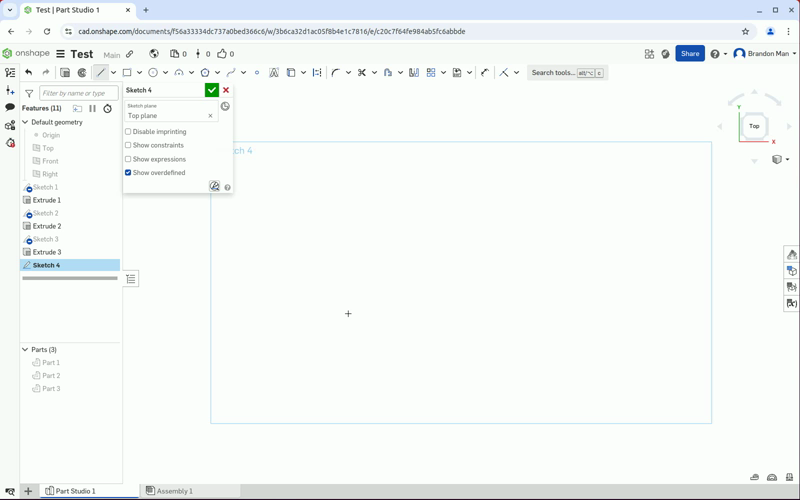
key_up(shift)
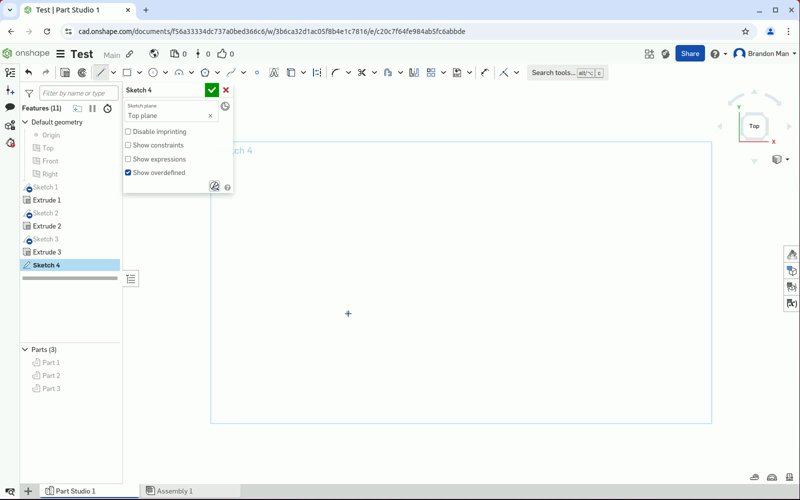
key_down(shift)
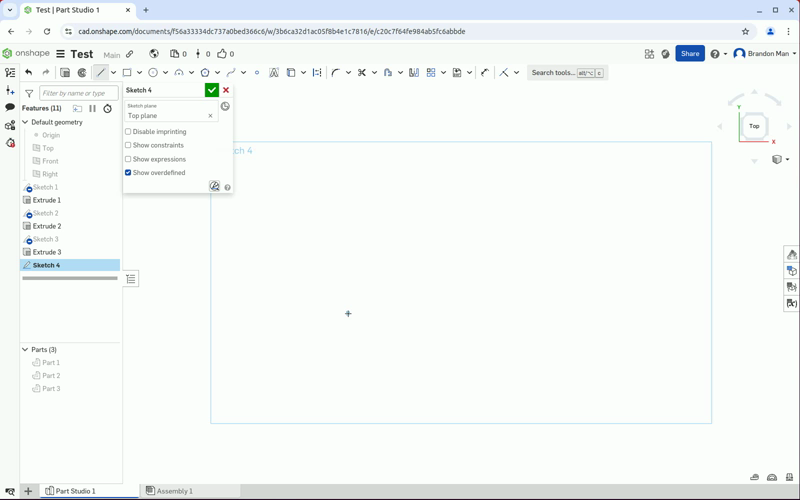
mouse_move(572, 313)
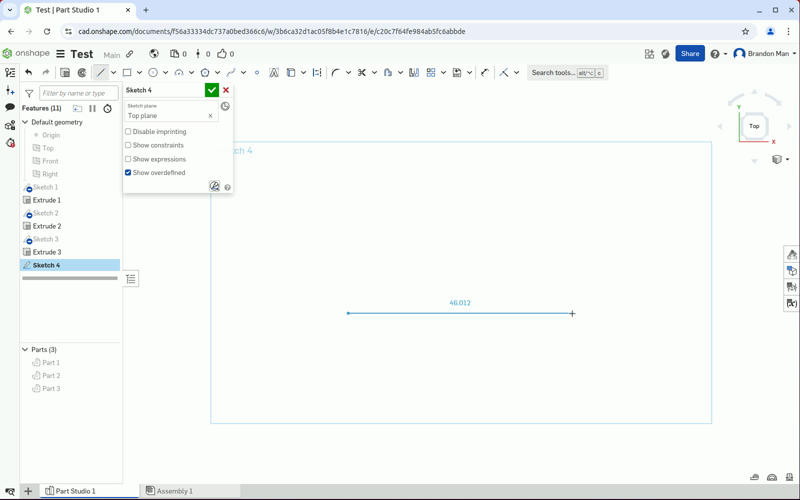
click(572, 313)
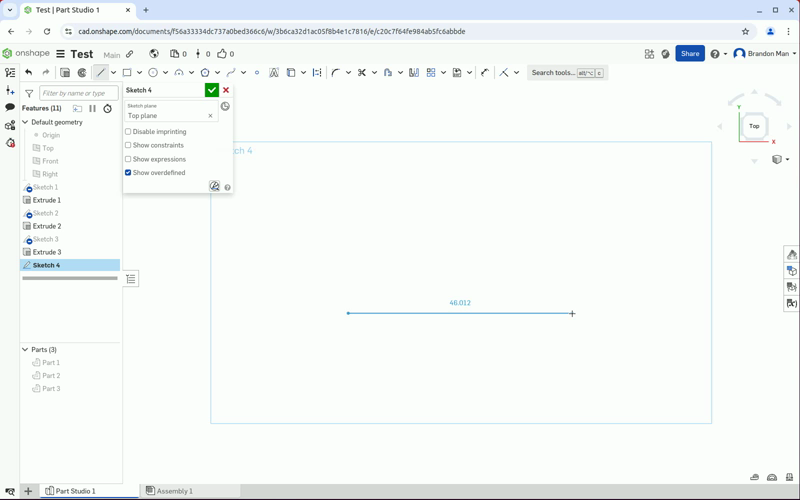
key_up(shift)
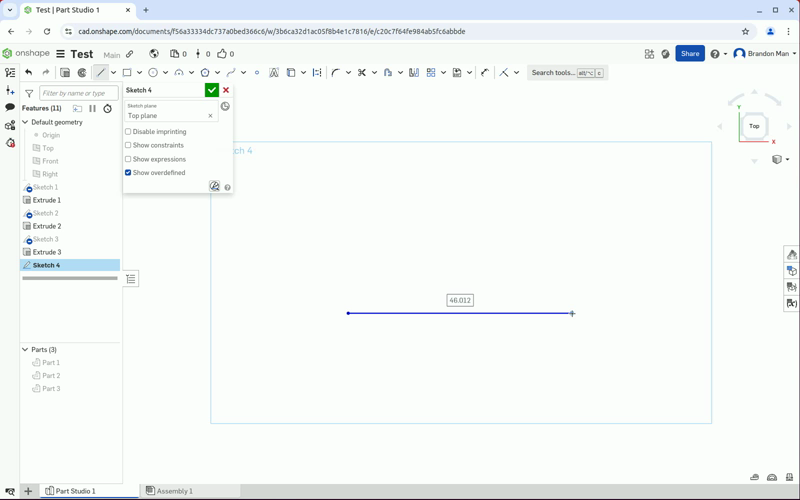
key_down(shift)
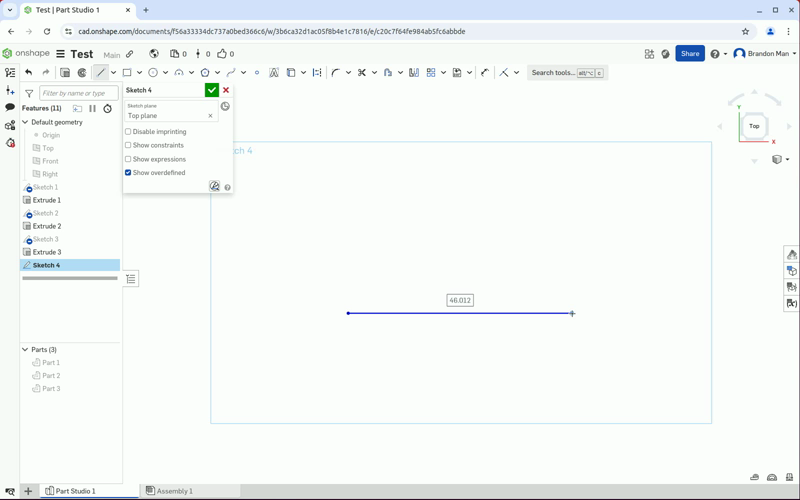
mouse_move(589, 313)
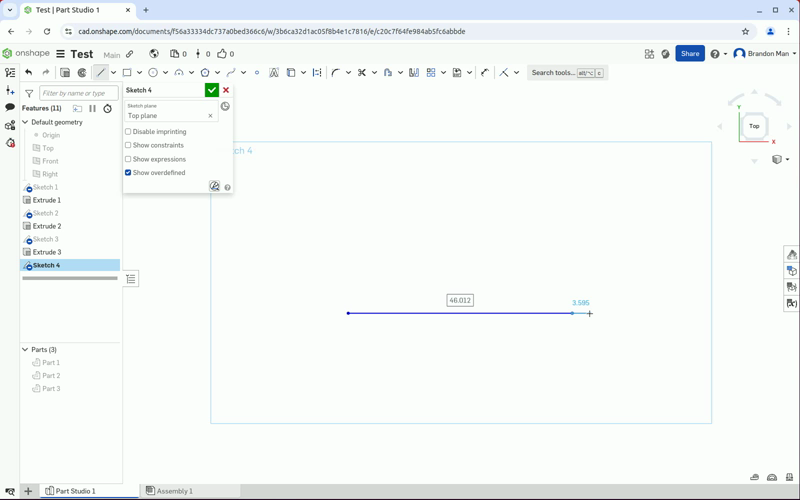
mouse_move(572, 282)
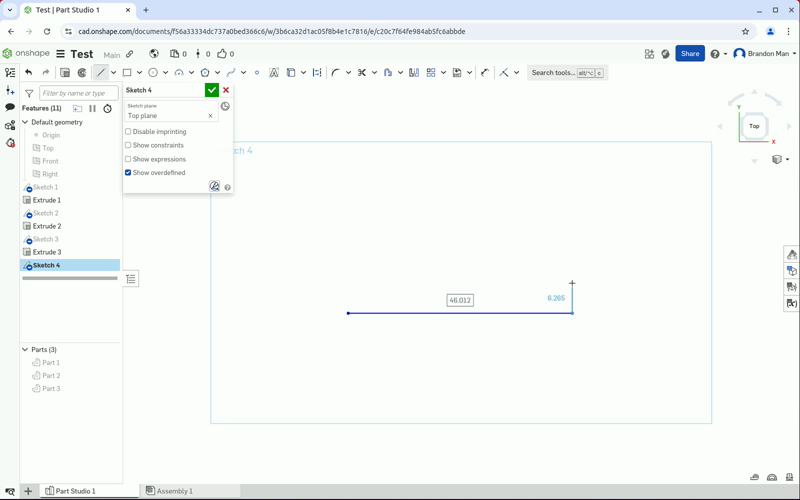
click(572, 282)
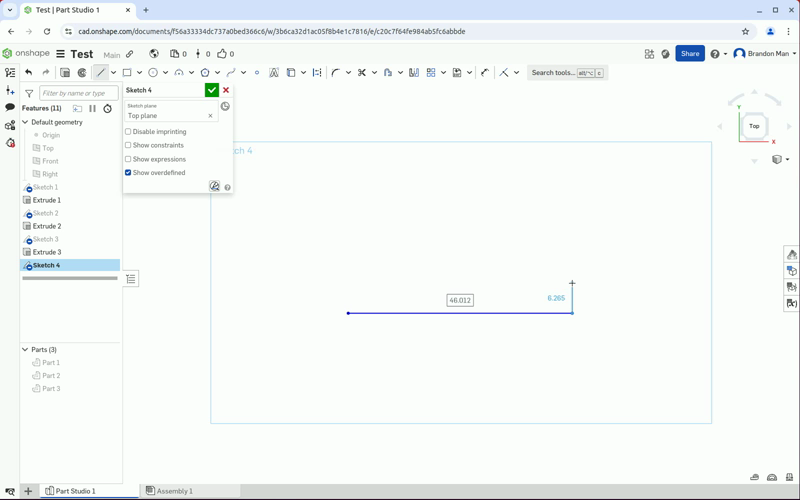
key_up(shift)
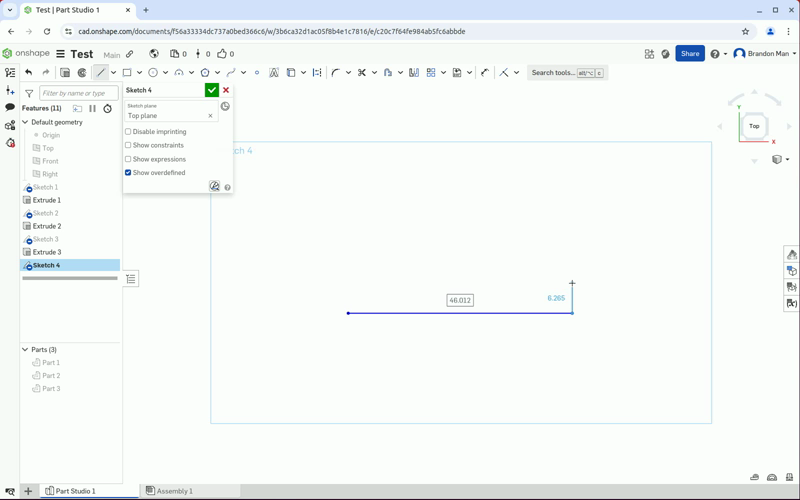
key_down(shift)
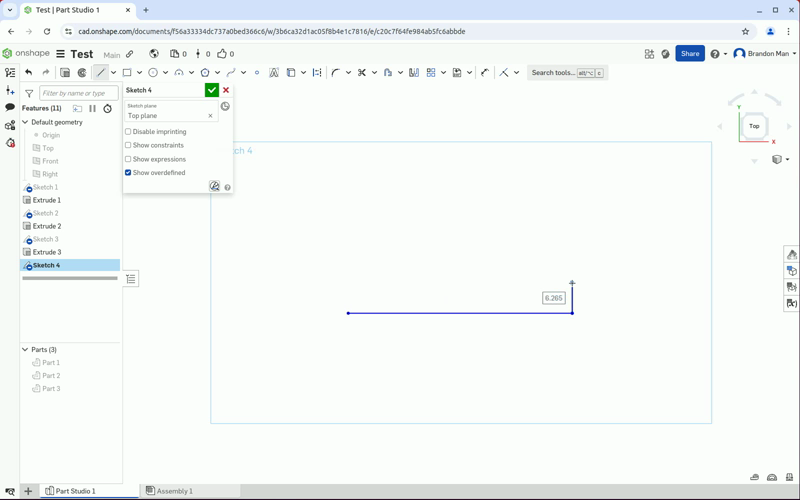
mouse_move(589, 282)
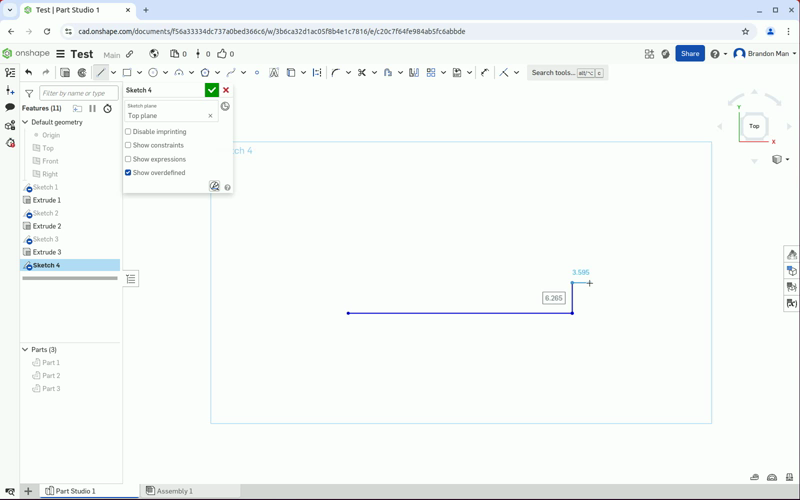
mouse_move(572, 254)
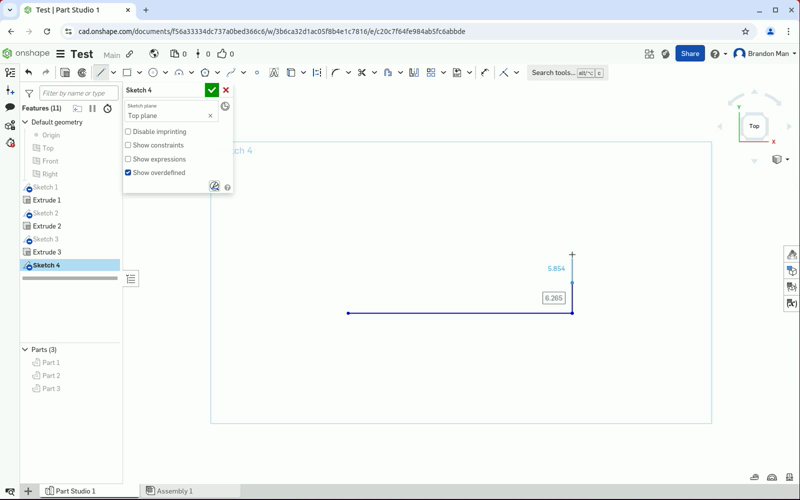
click(572, 254)
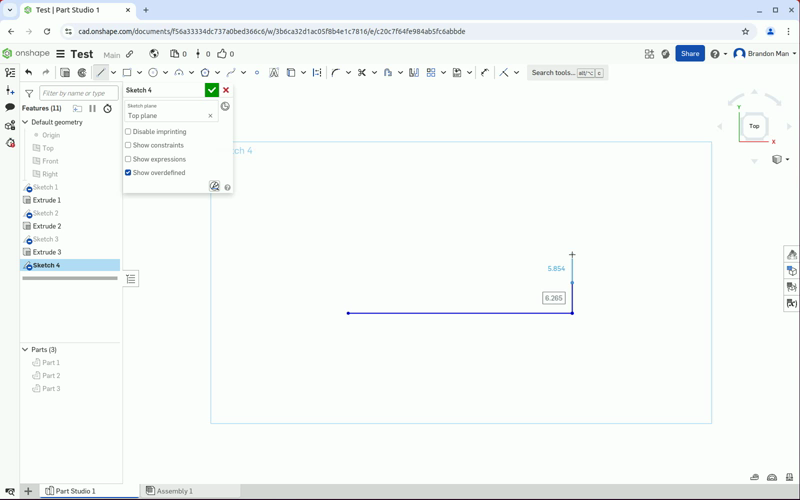
key_up(shift)
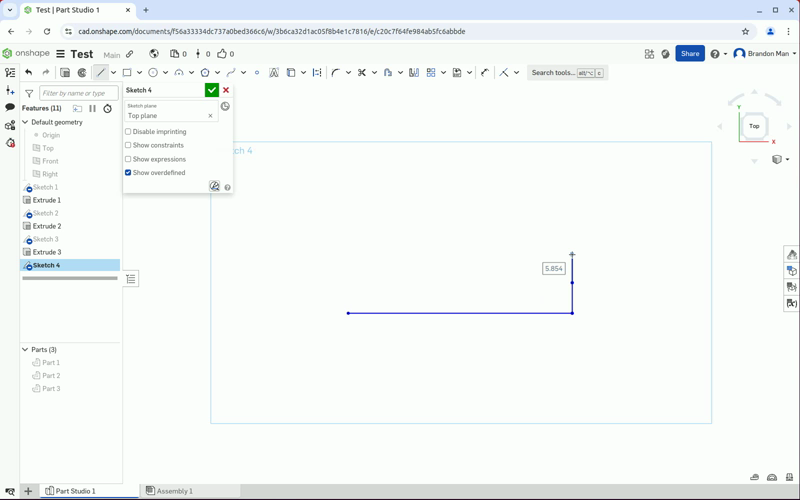
key_down(shift)
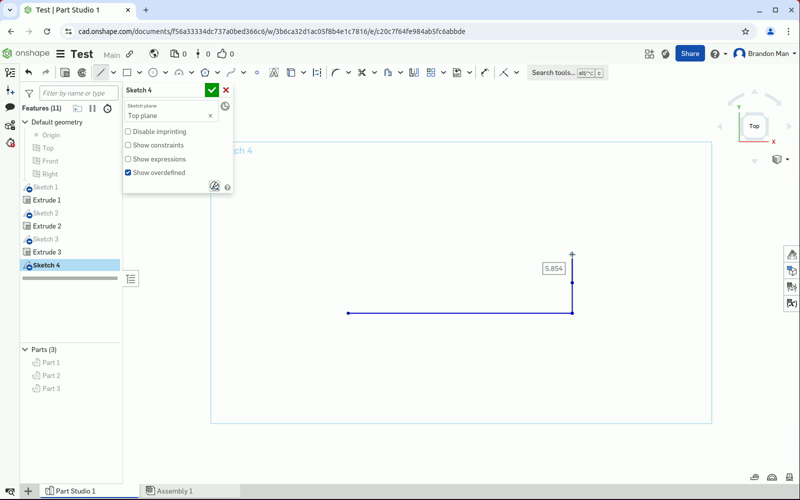
mouse_move(348, 254)
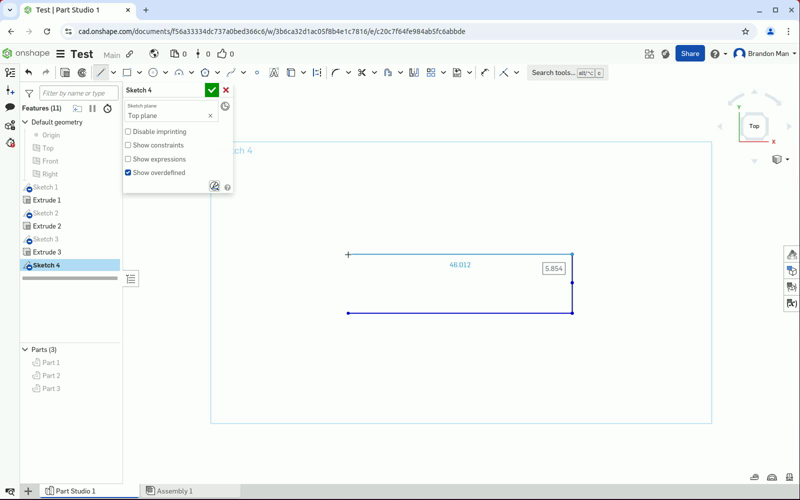
click(348, 254)
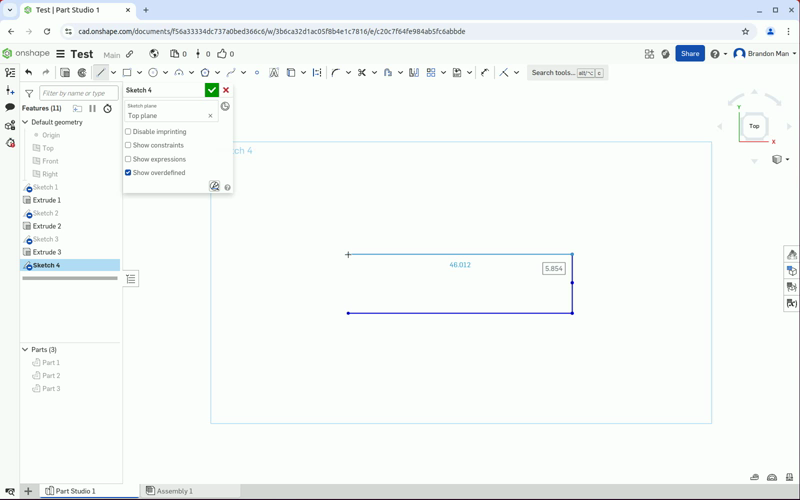
key_up(shift)
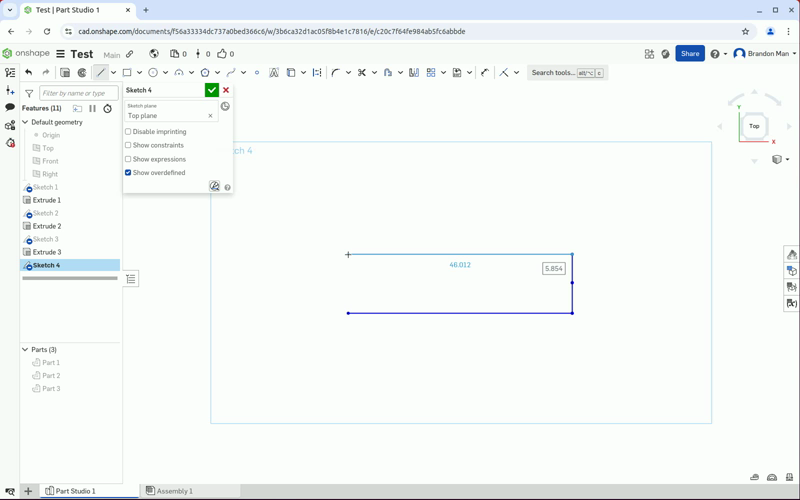
mouse_move(378, 254)
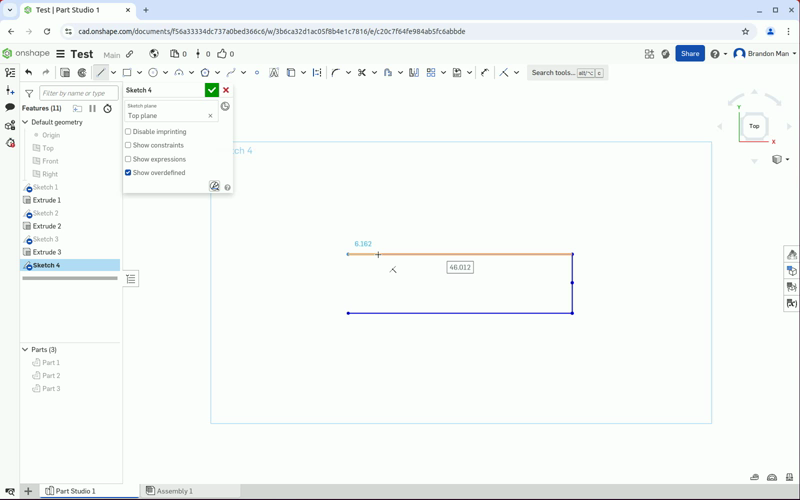
key_down(shift)
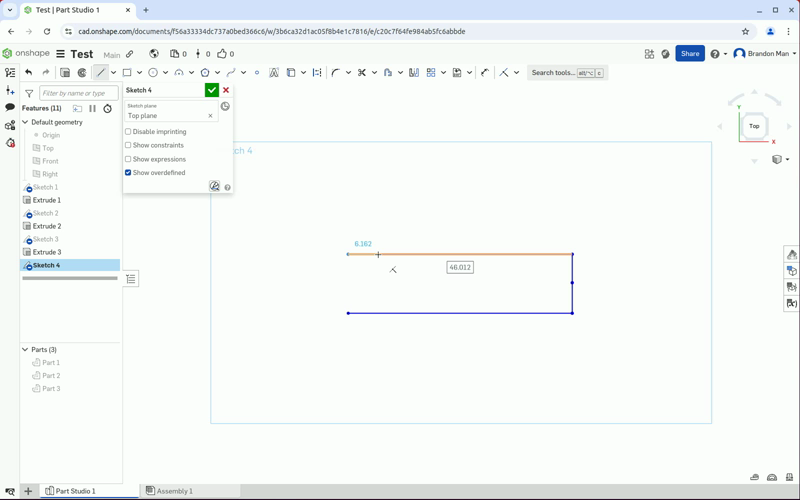
mouse_move(348, 313)
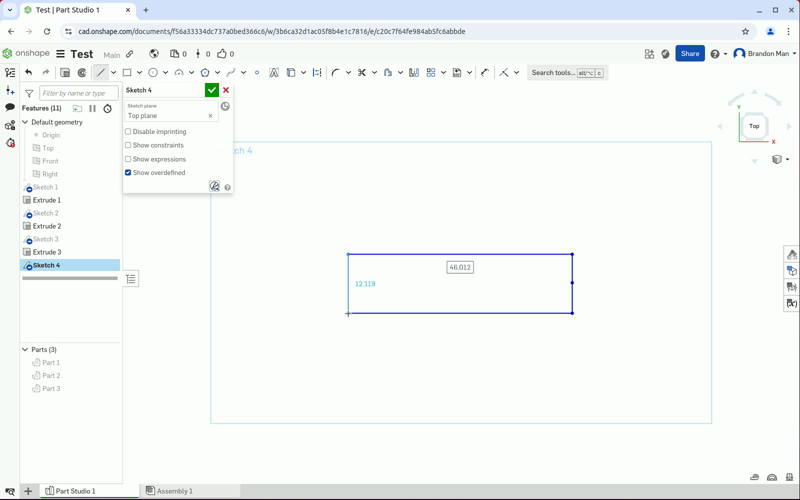
key_up(shift)
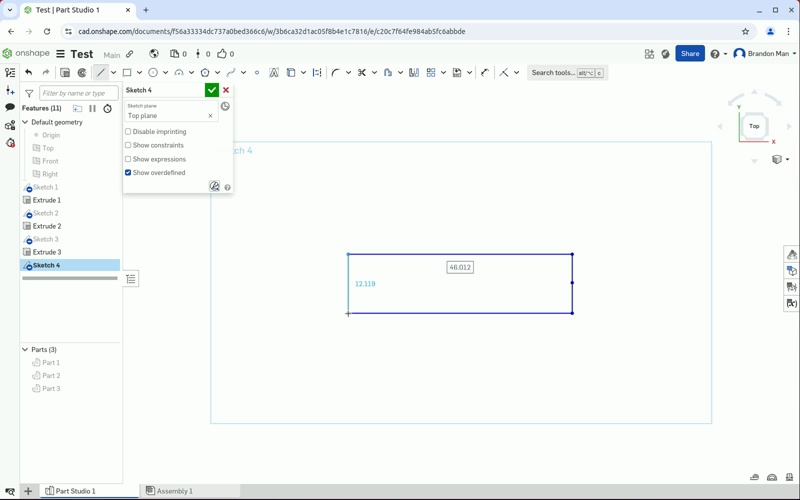
click(348, 313)
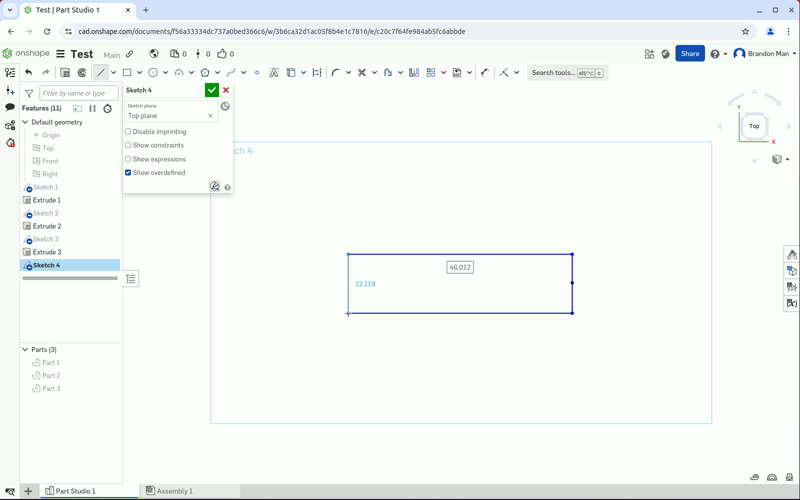
key(esc)
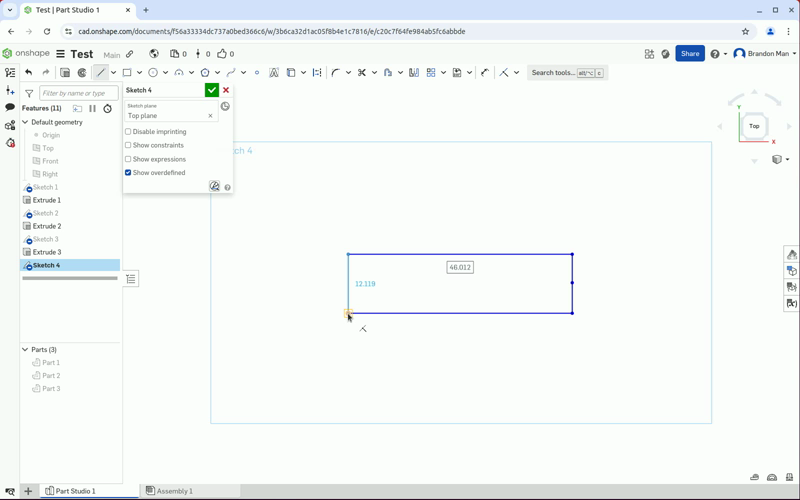
key(l)
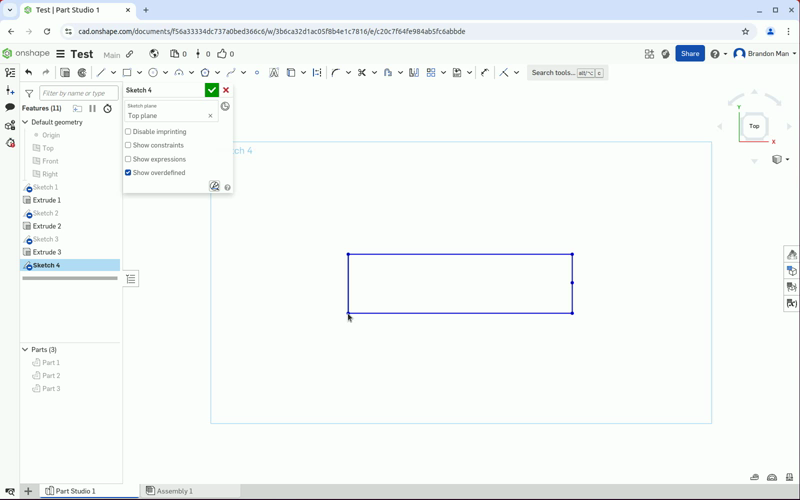
key_down(shift)
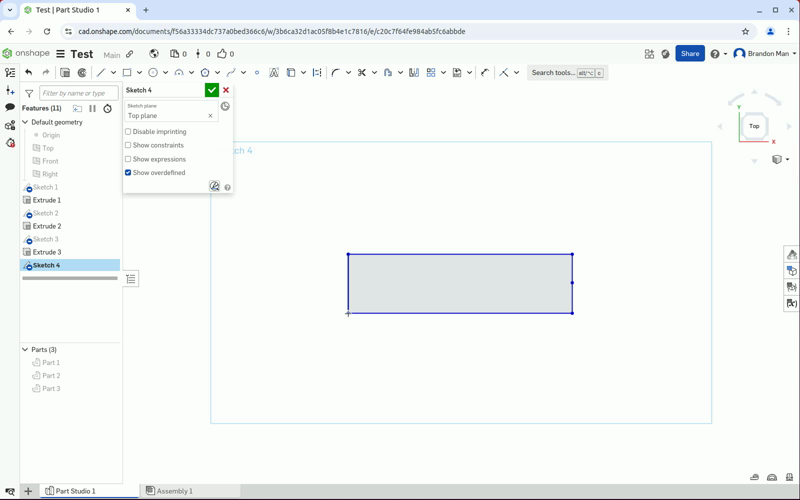
mouse_move(433, 308)
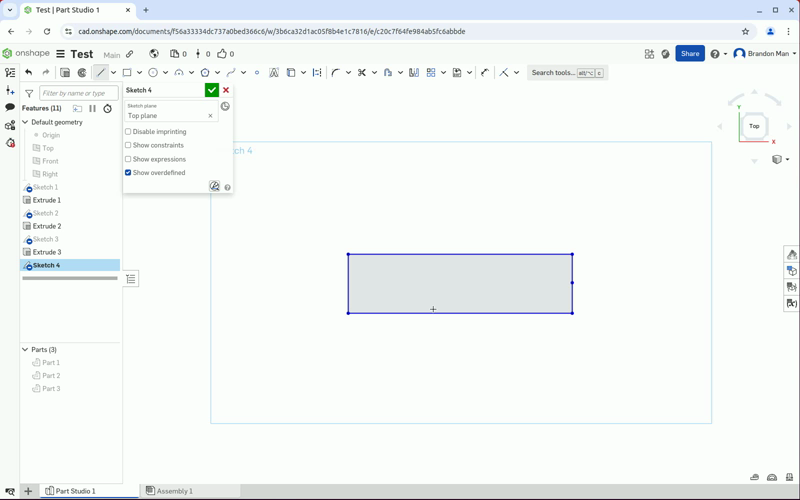
click(433, 308)
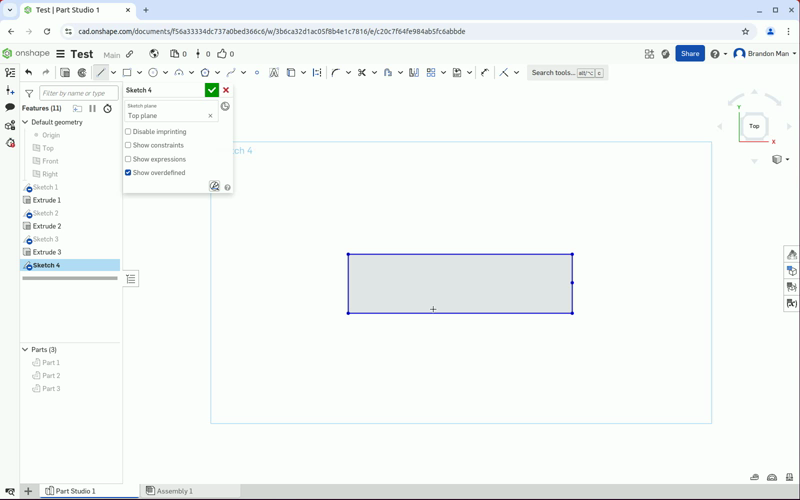
key_up(shift)
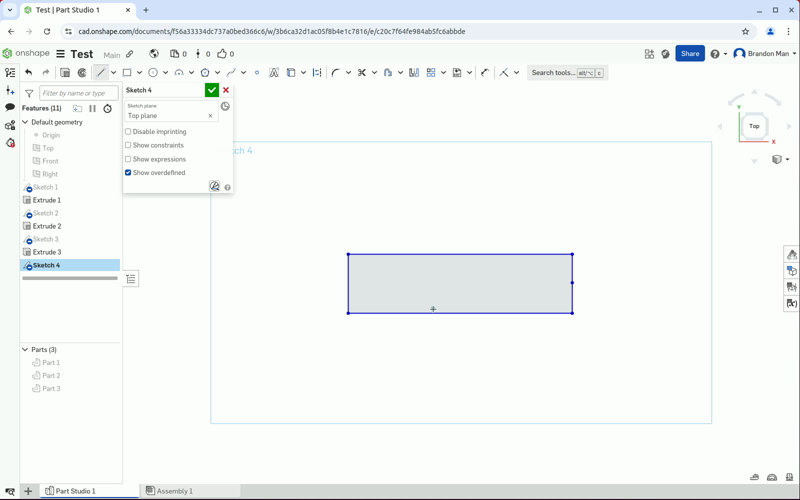
key_down(shift)
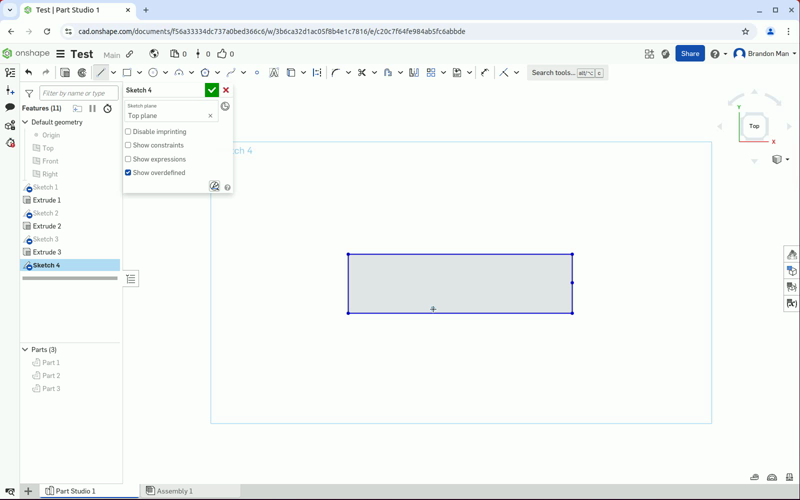
mouse_move(463, 308)
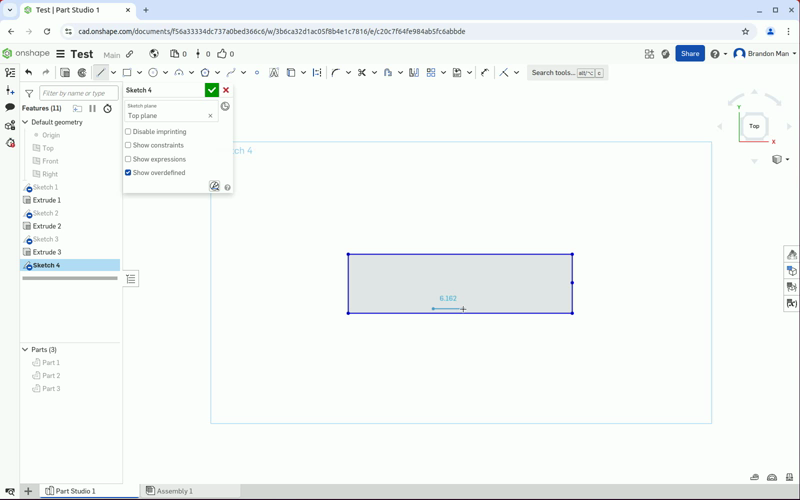
mouse_move(487, 308)
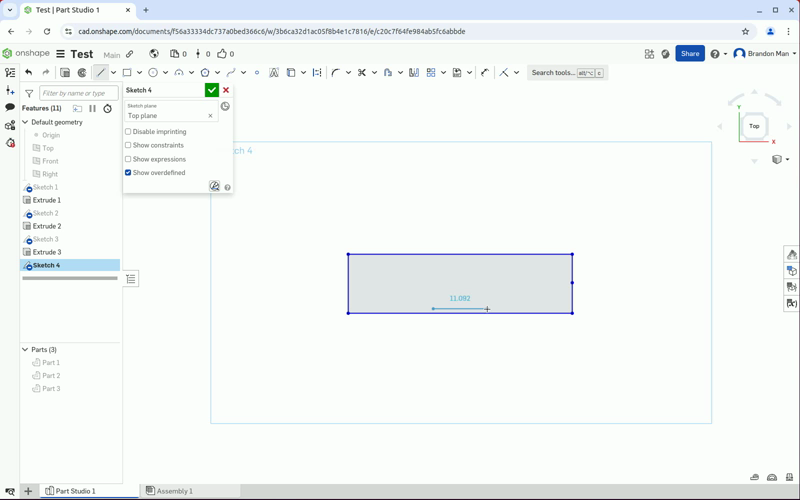
click(487, 308)
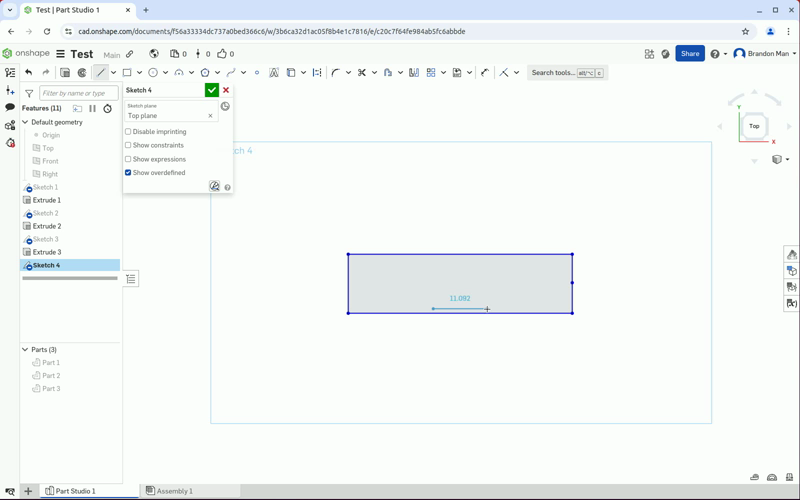
key_up(shift)
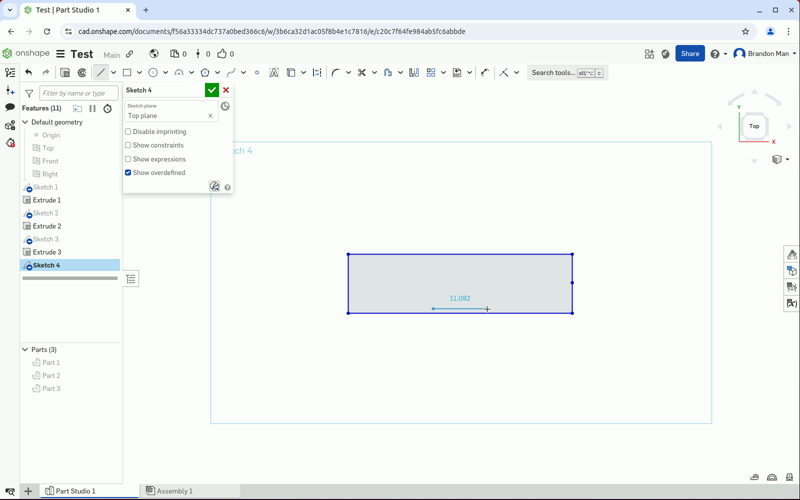
key_down(shift)
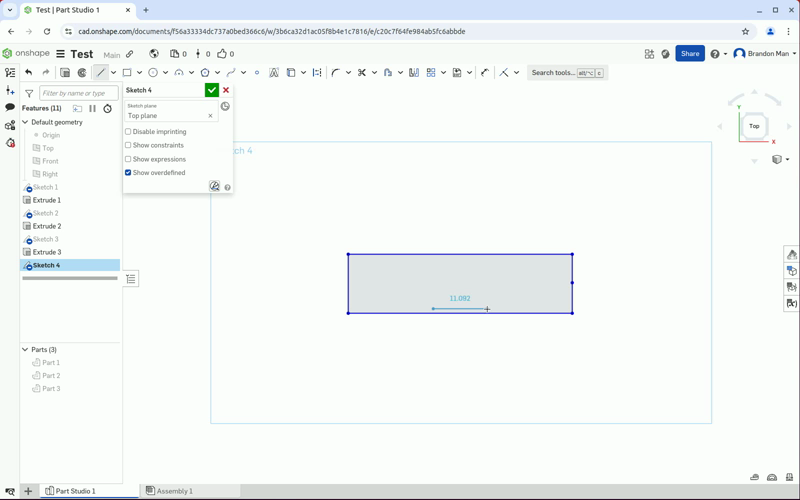
mouse_move(517, 308)
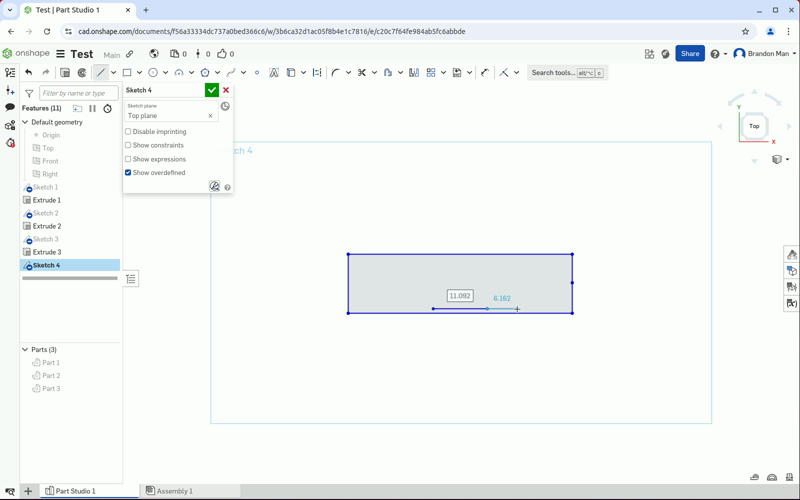
mouse_move(487, 282)
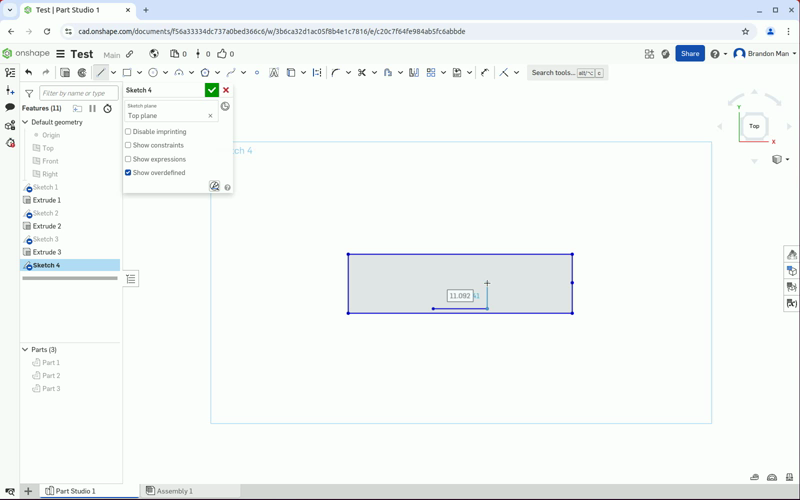
click(487, 282)
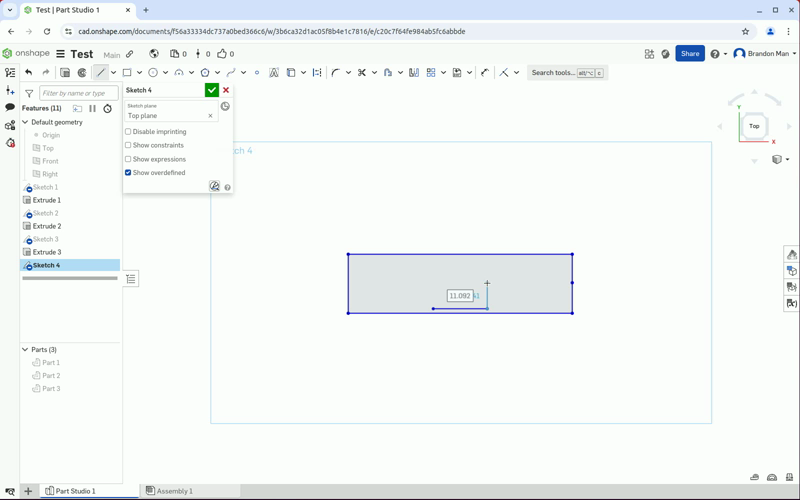
key_up(shift)
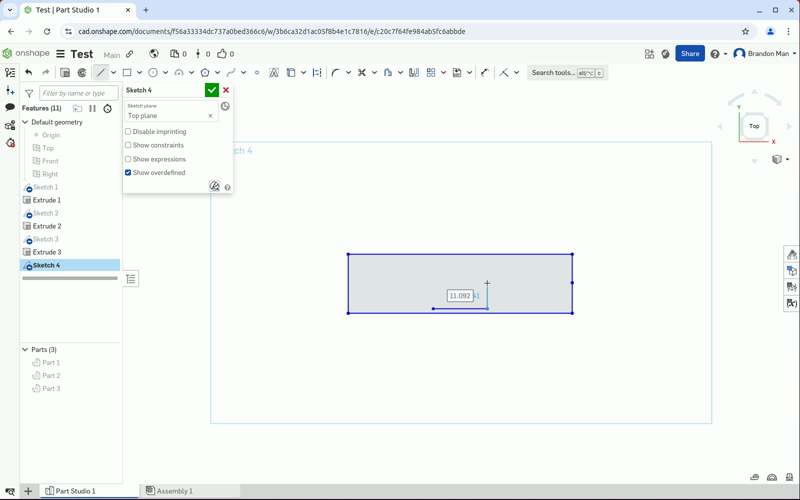
key_down(shift)
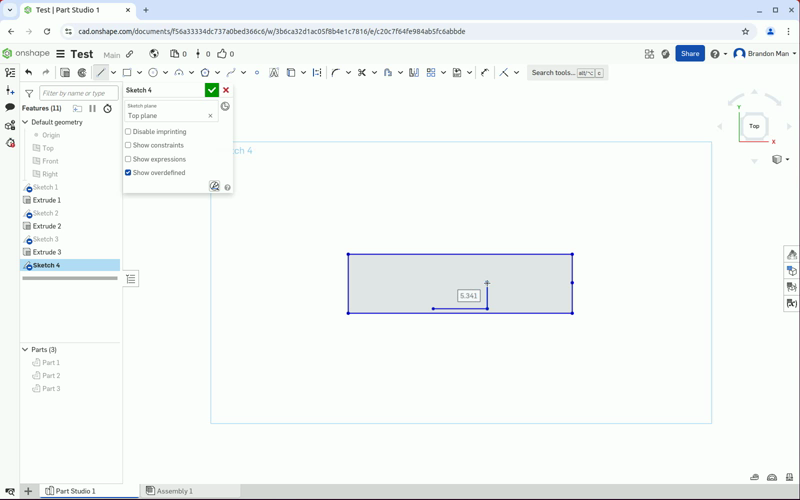
mouse_move(517, 282)
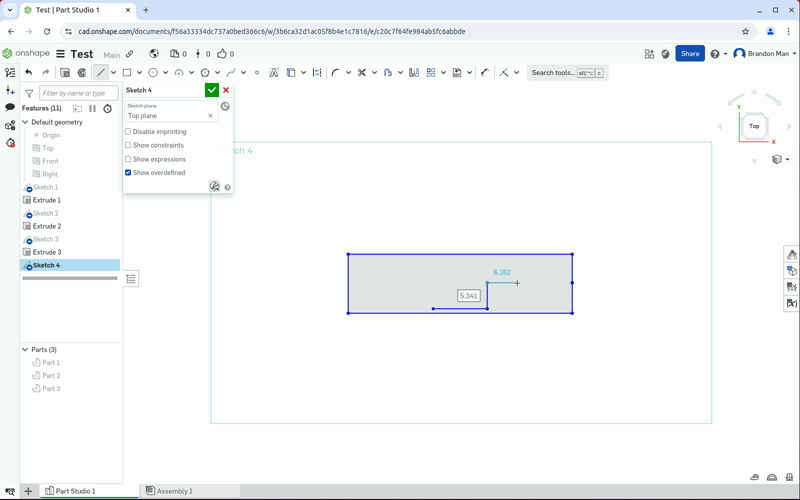
mouse_move(487, 256)
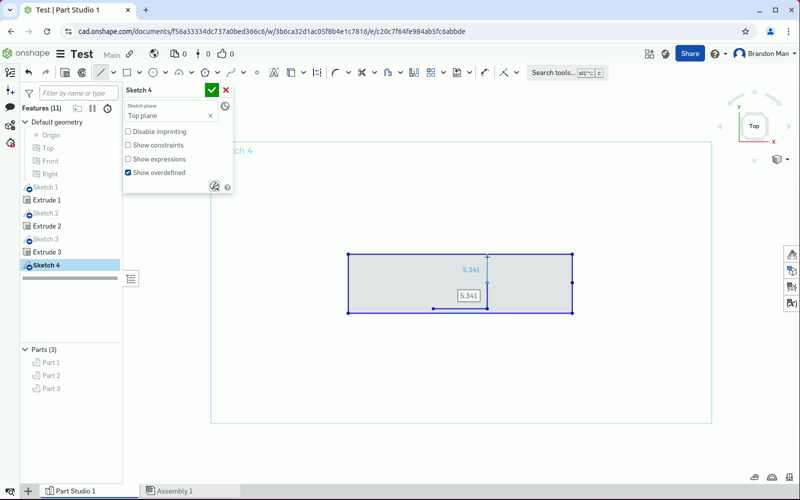
click(487, 256)
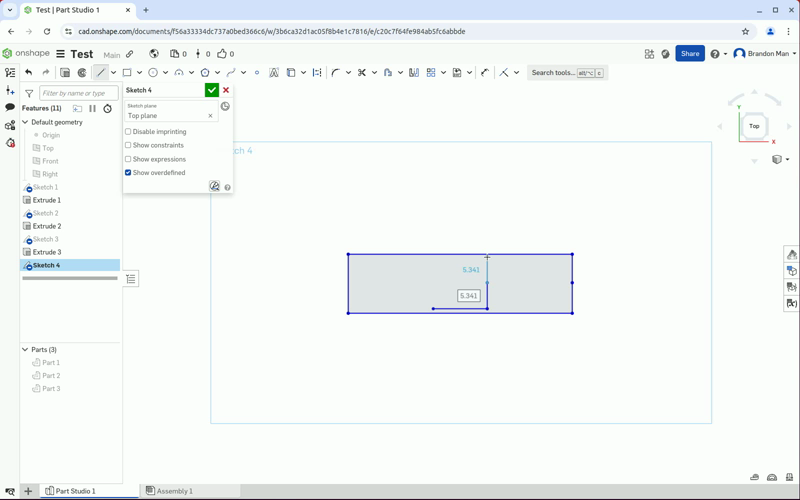
key_up(shift)
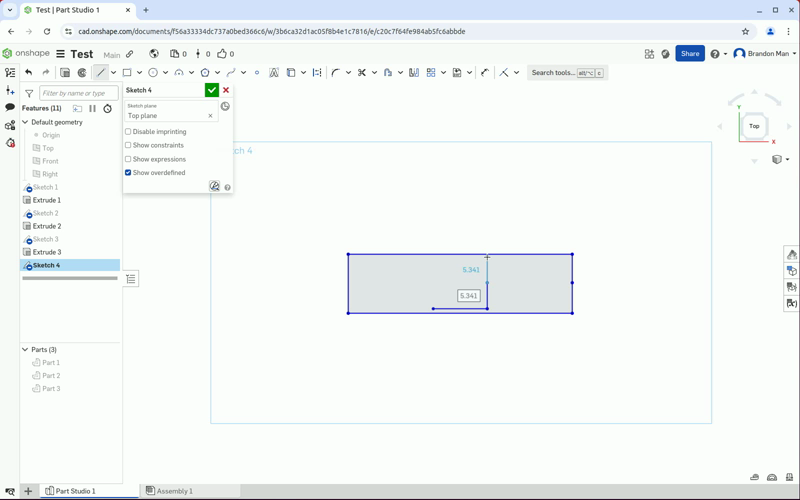
key_down(shift)
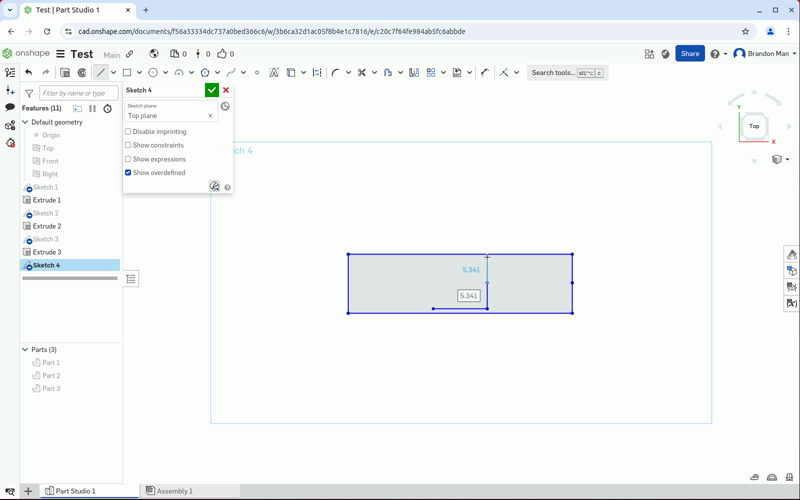
mouse_move(517, 256)
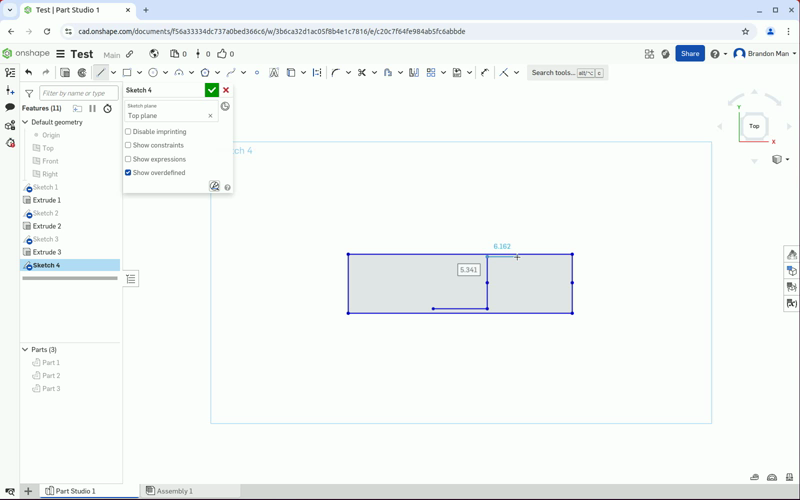
mouse_move(433, 256)
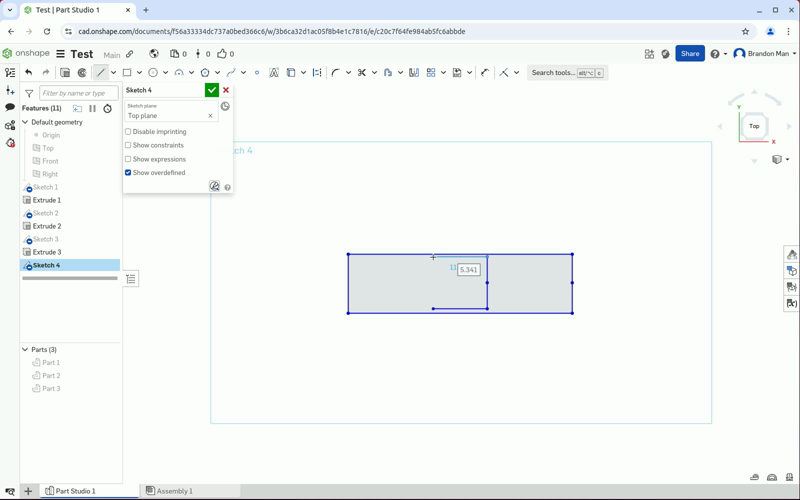
click(433, 256)
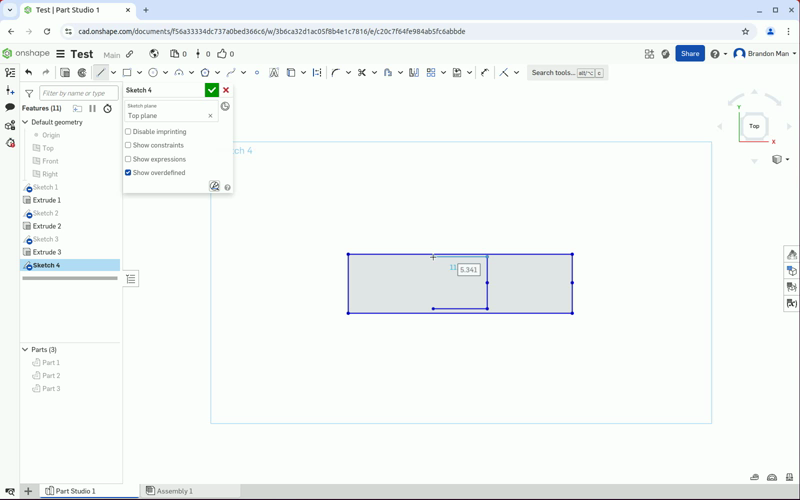
key_up(shift)
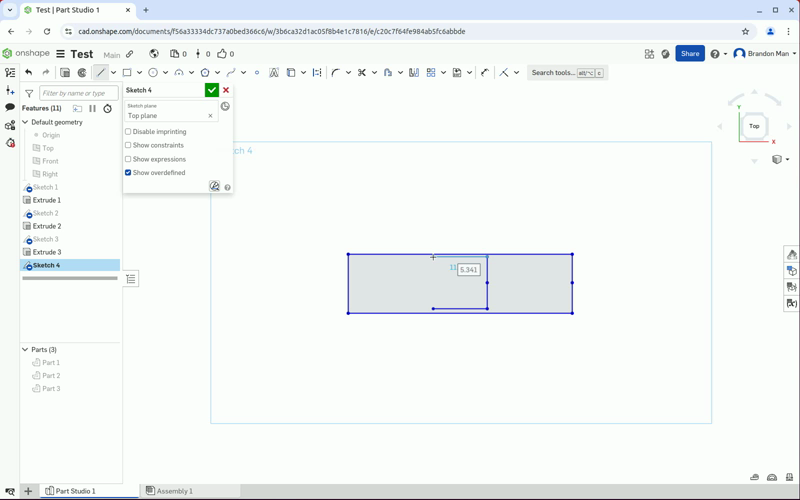
mouse_move(463, 256)
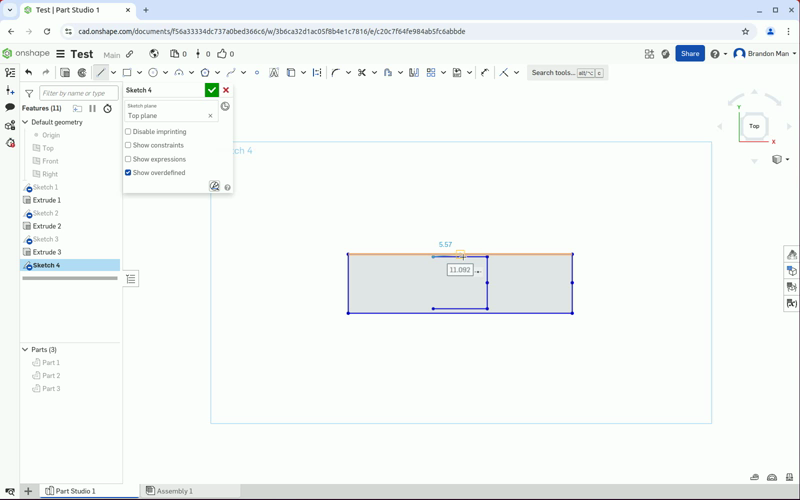
key_down(shift)
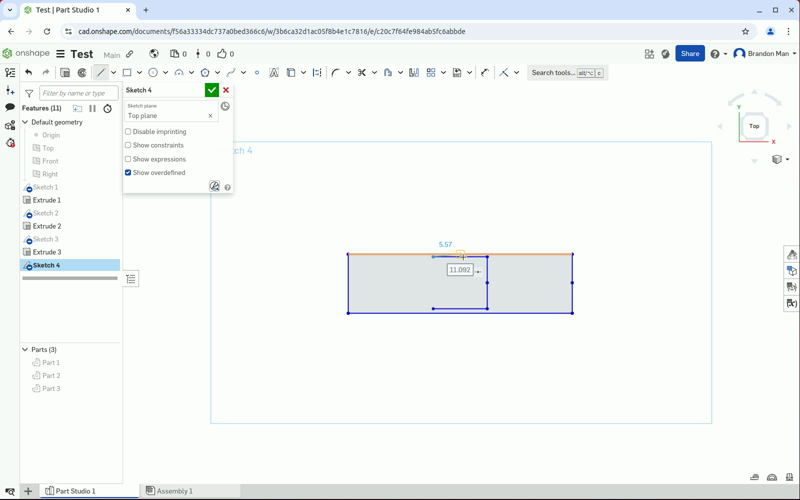
mouse_move(433, 308)
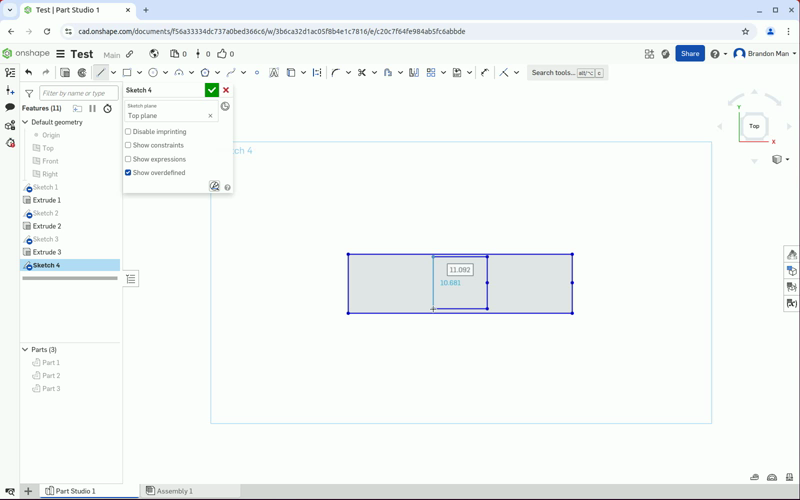
key_up(shift)
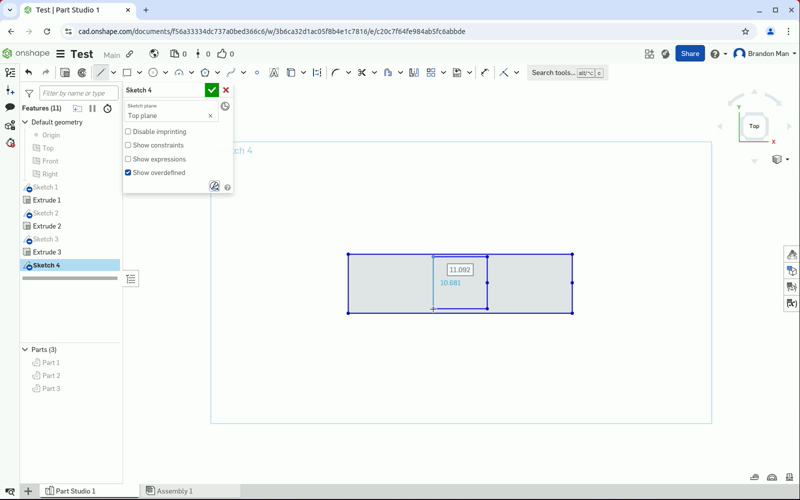
click(433, 308)
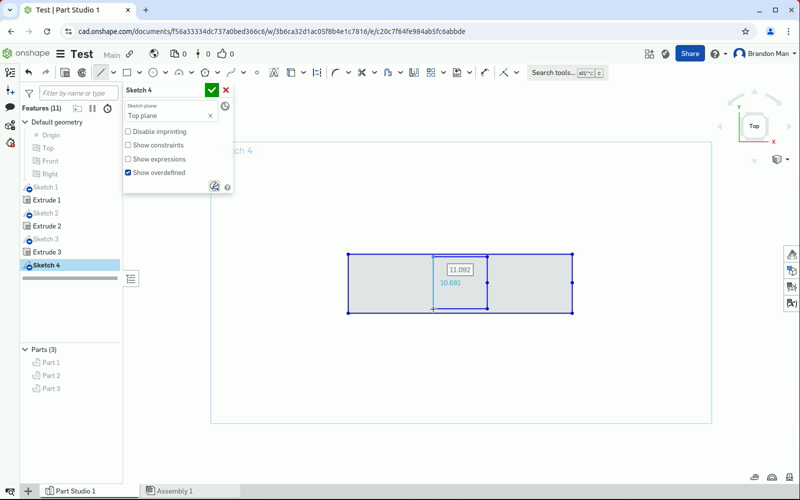
key(esc)
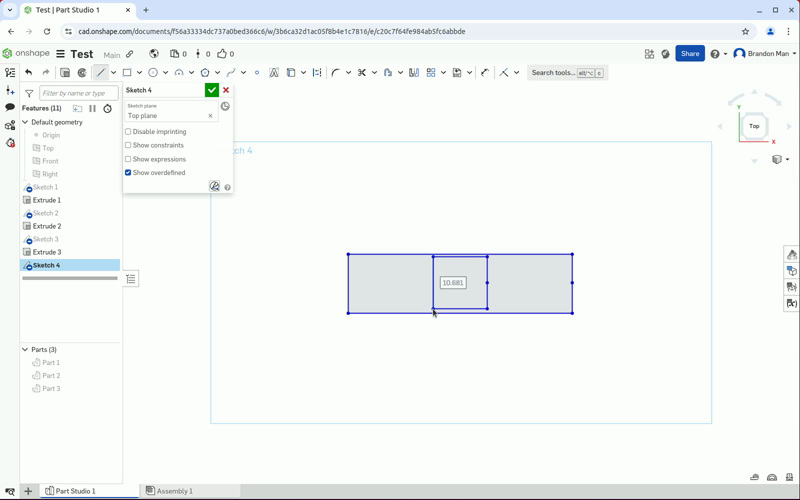
mouse_move(376, 265)
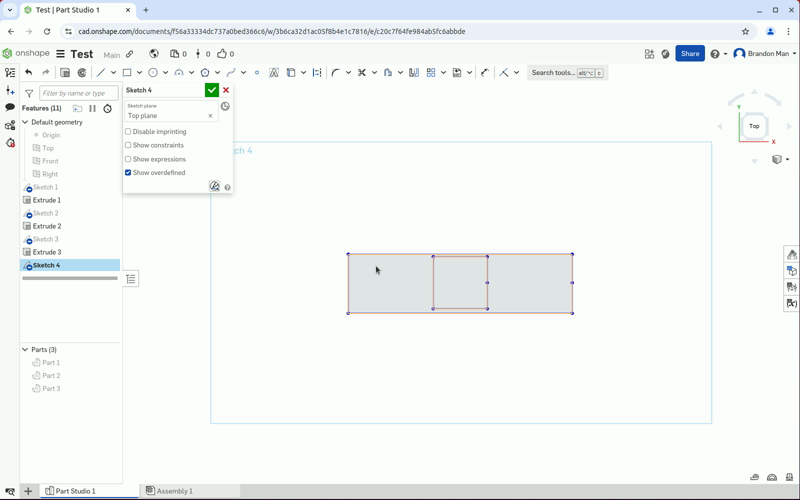
click(376, 265)
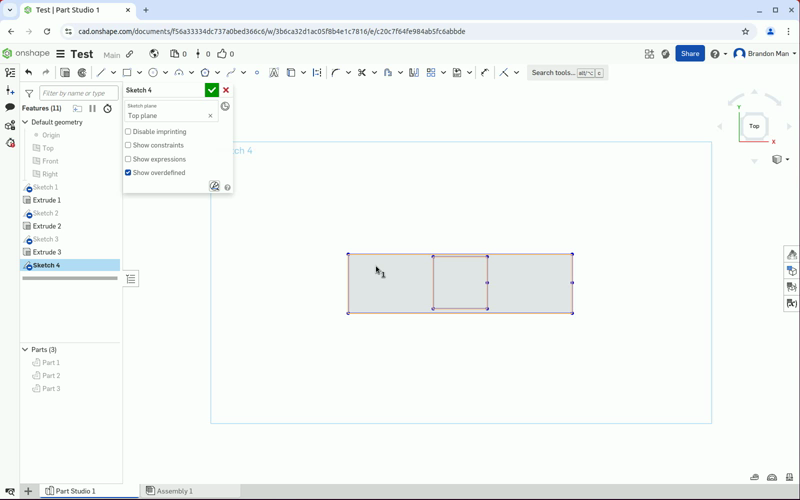
mouse_move(73, 352)
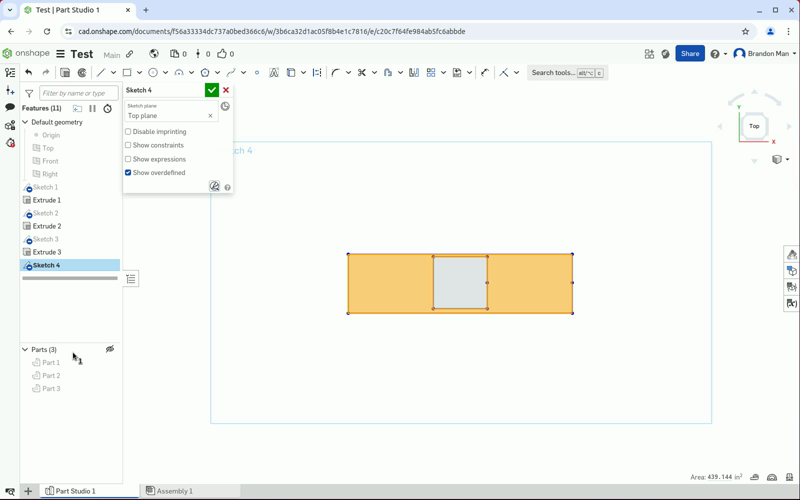
key(shift+y)
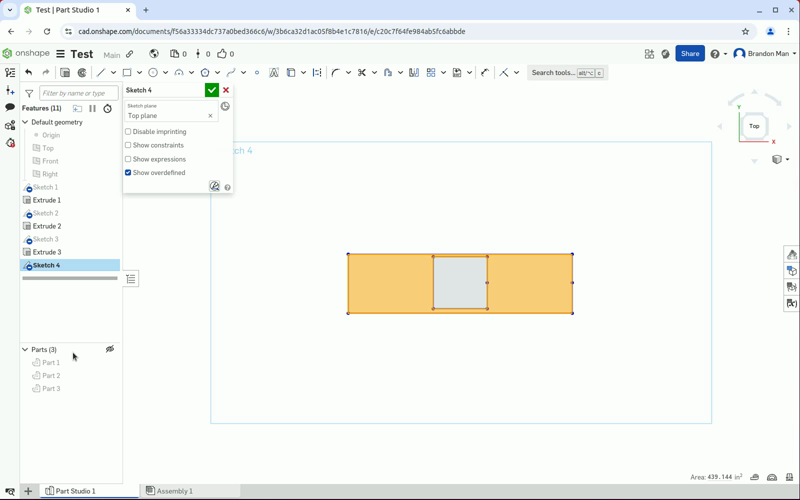
key(shift+e)
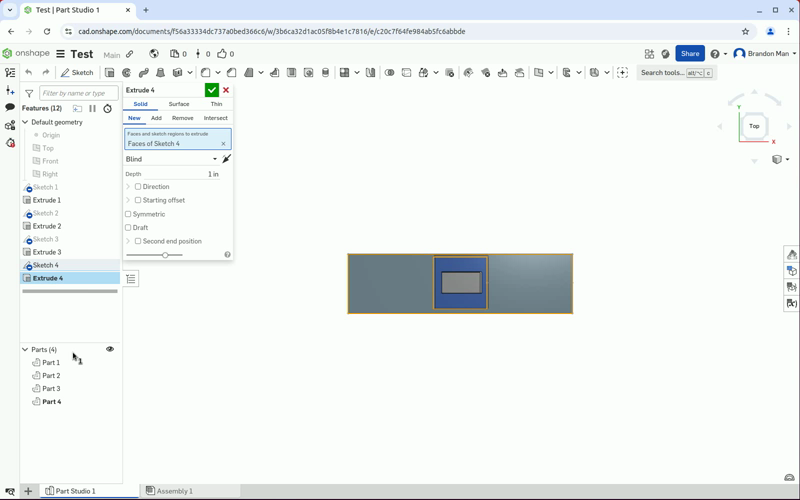
mouse_move(143, 106)
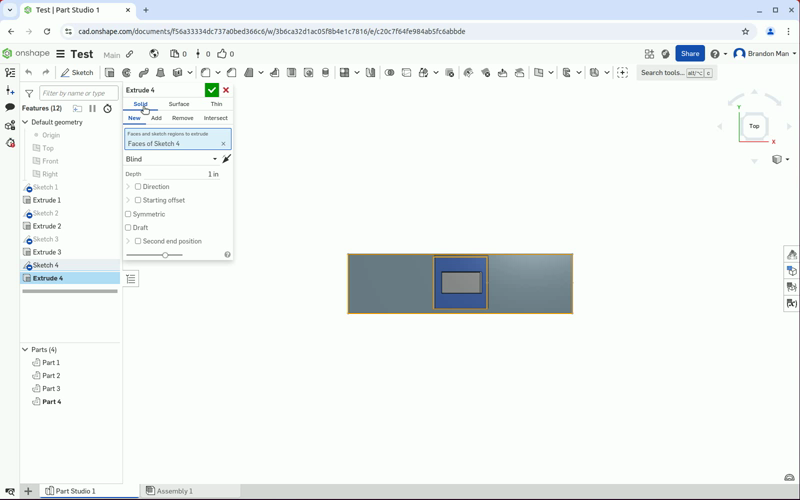
click(143, 106)
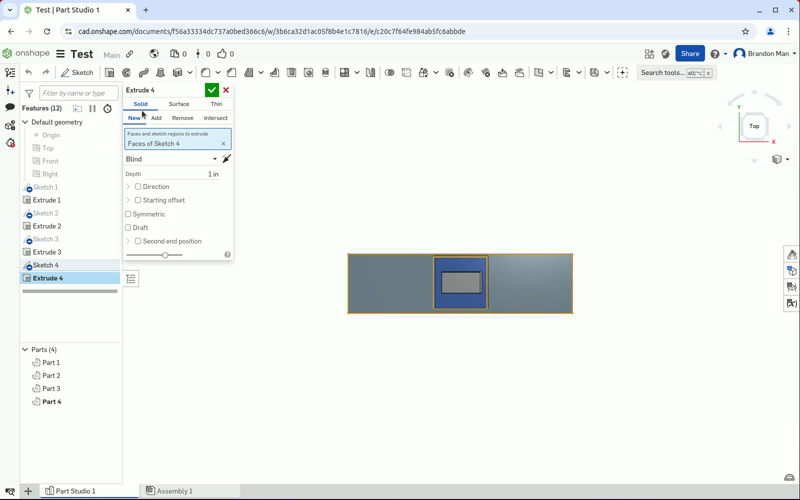
mouse_move(137, 120)
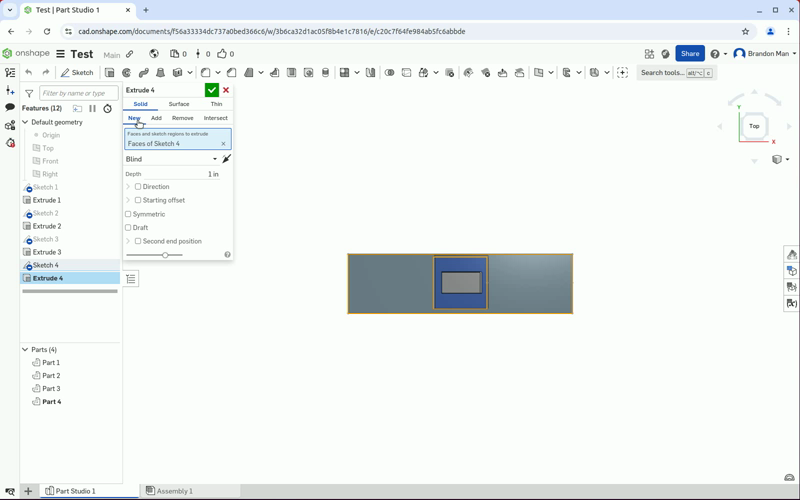
click(137, 120)
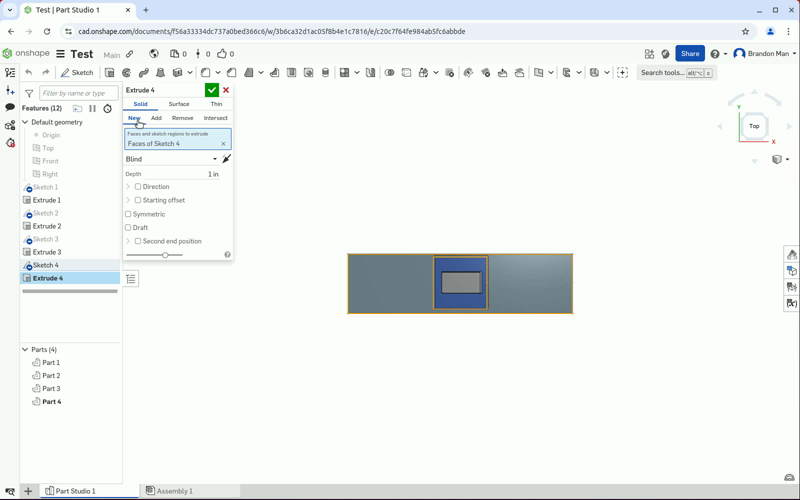
key(tab, 4)
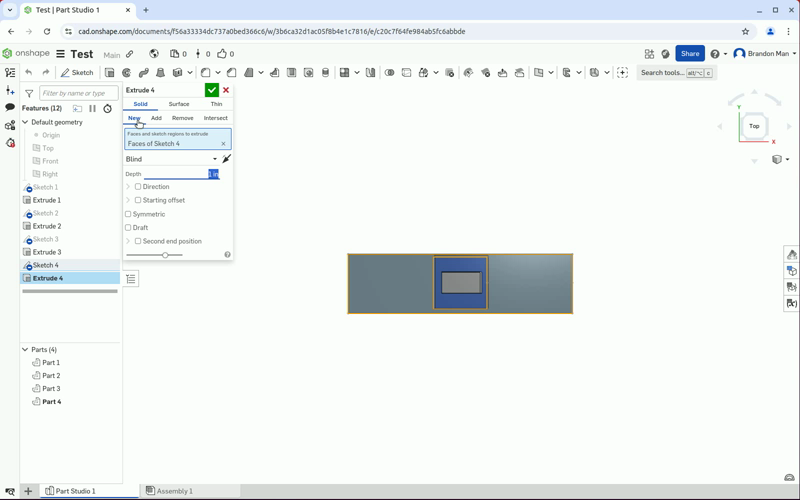
text(1.685)
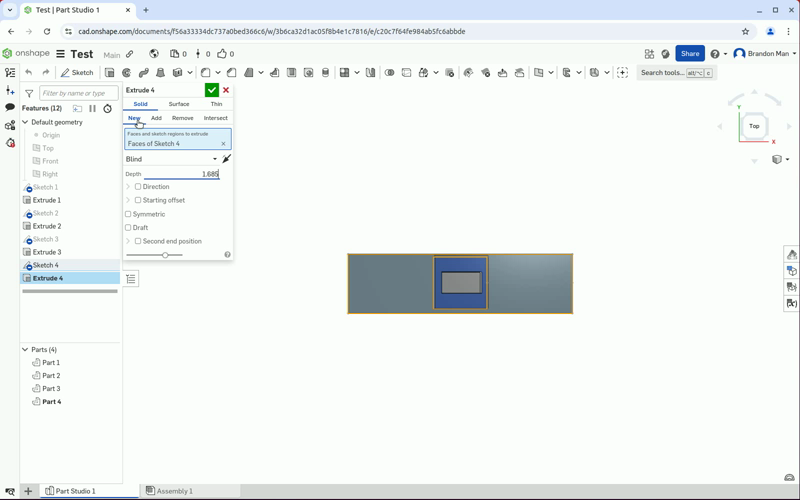
key(enter)
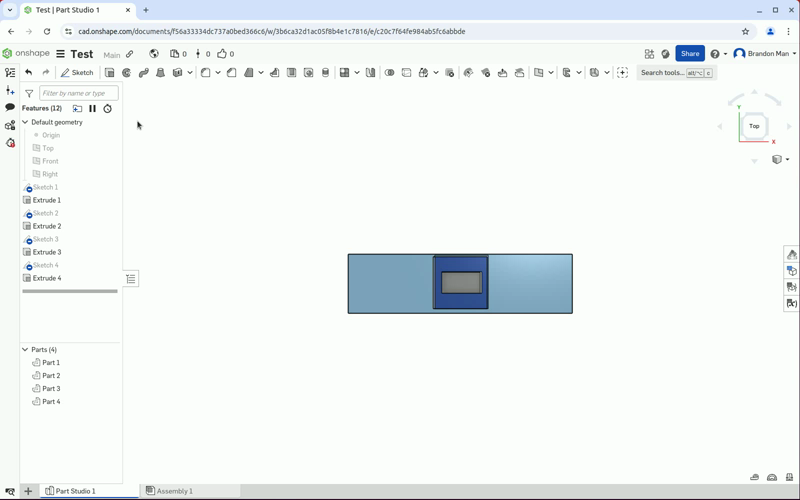
key(shift+h)
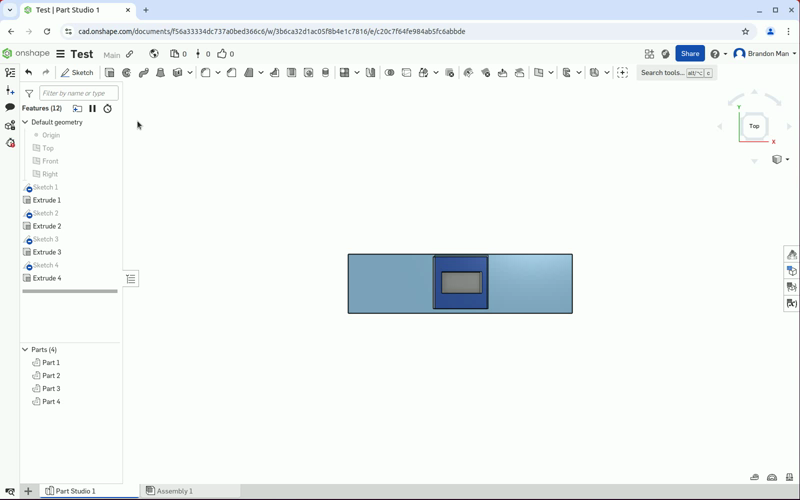
key(shift+h)
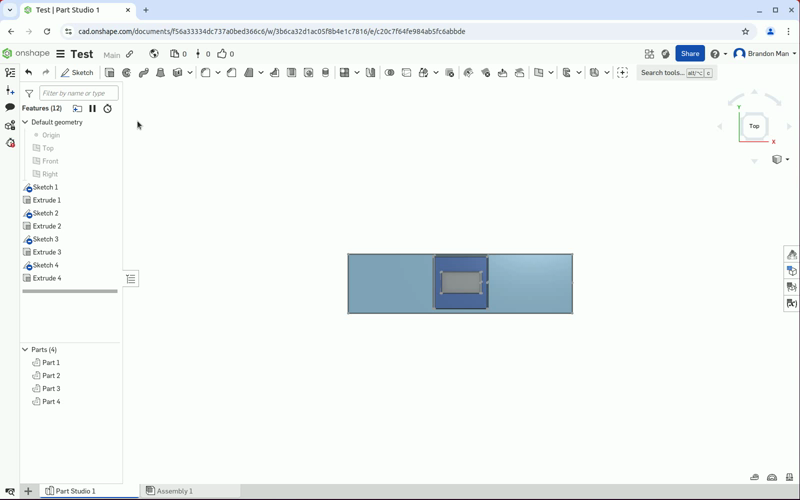
key(shift+7)
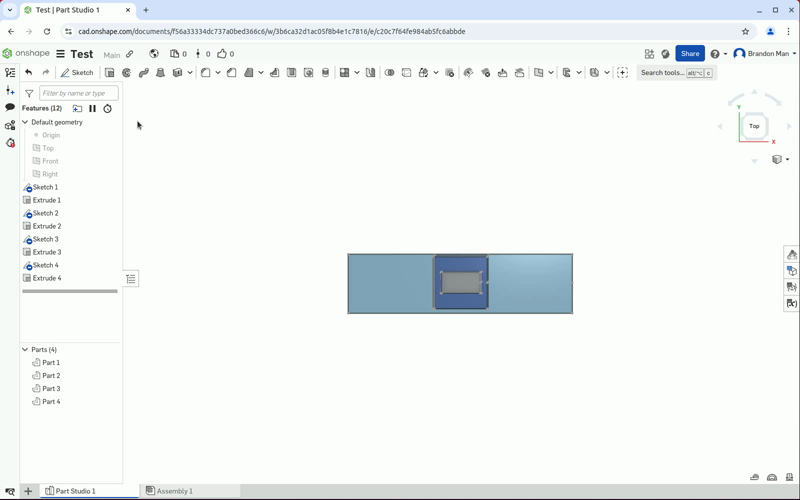
key(up, 3)
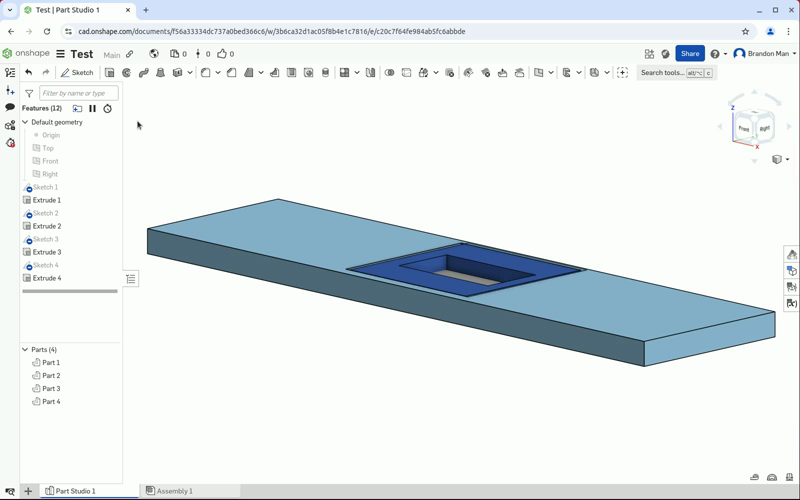
key(left, 3)
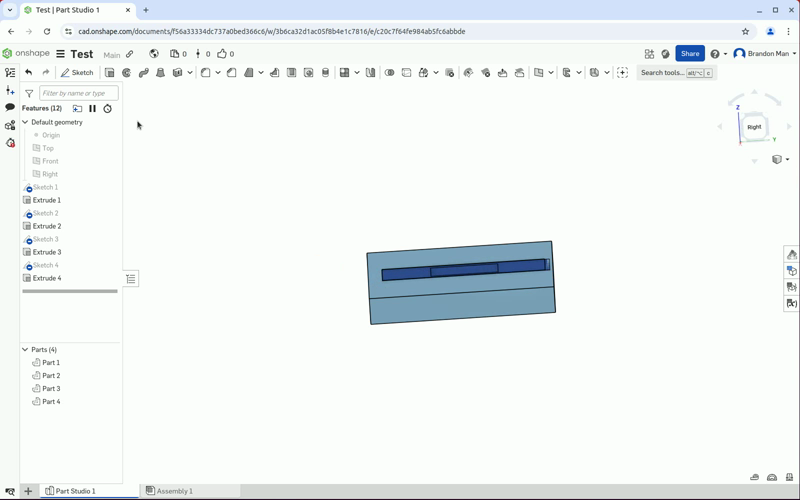
key(right, 3)
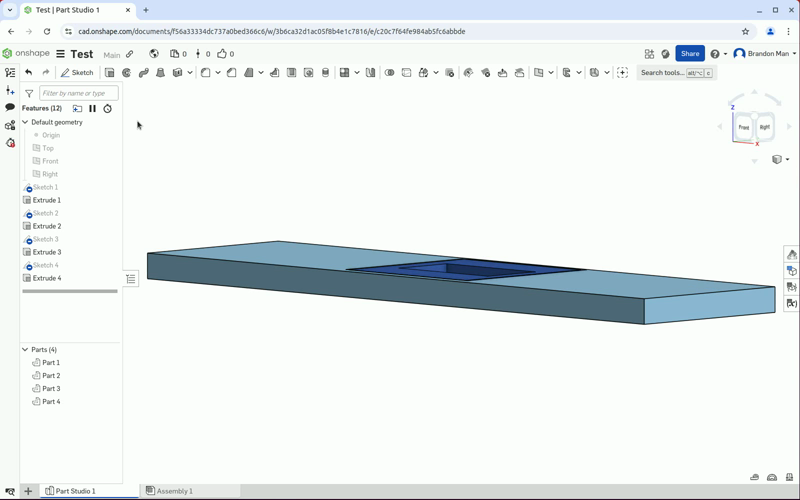
key(down, 3)
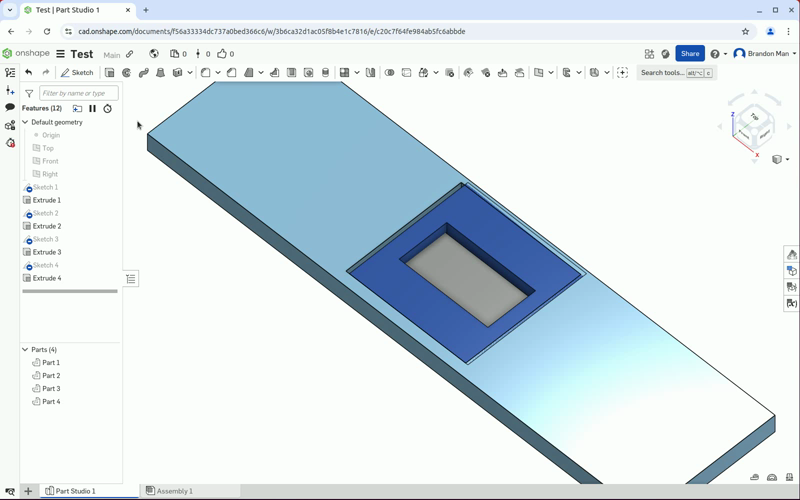
mouse_move(73, 189)
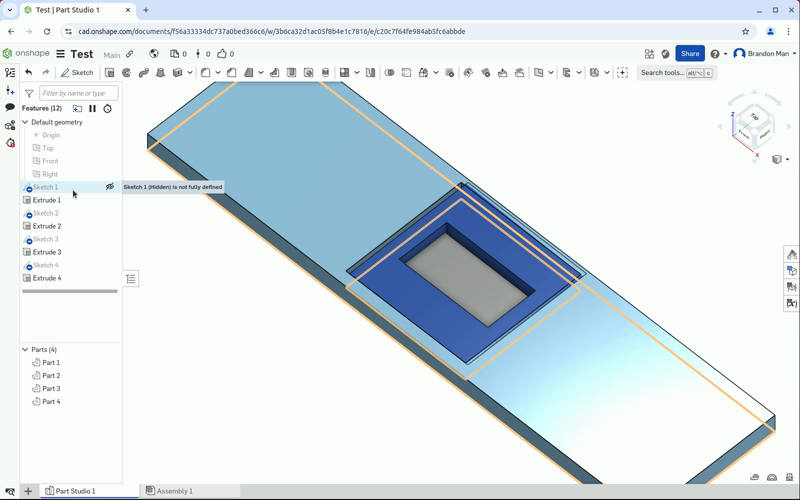
click(73, 189)